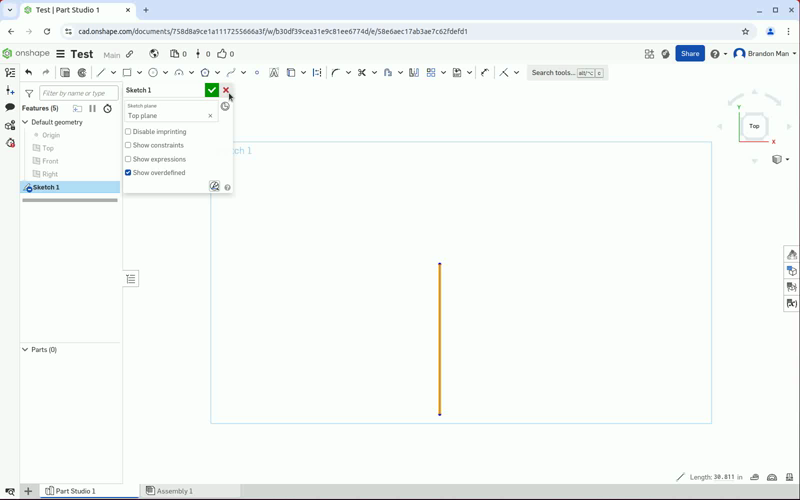
key(shift+h)
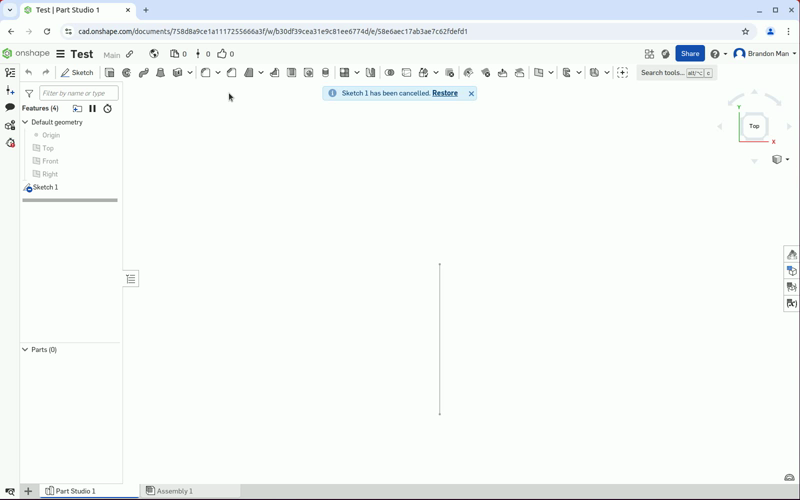
mouse_move(73, 352)
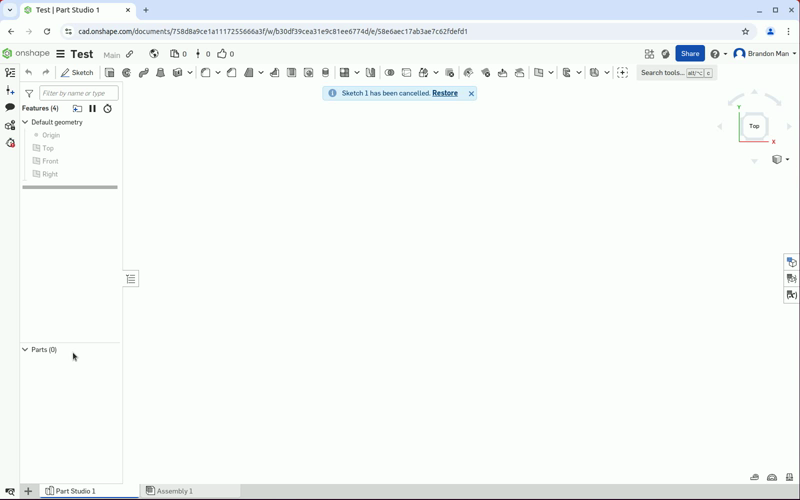
key(y)
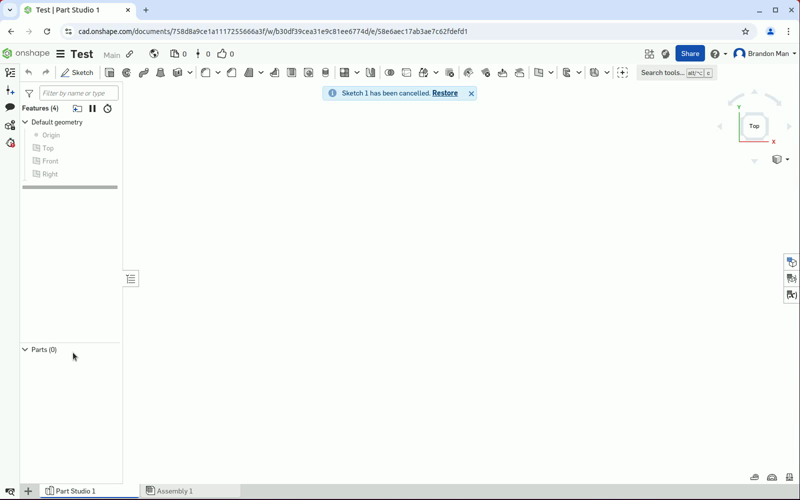
key(shift+p)
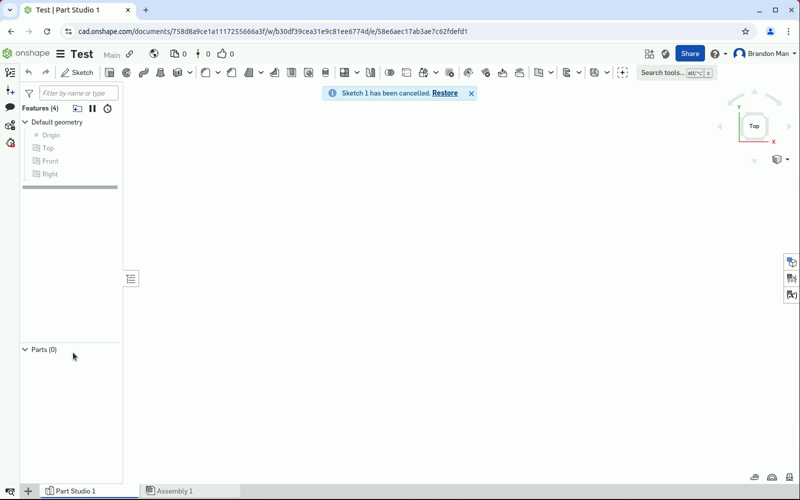
key(space)
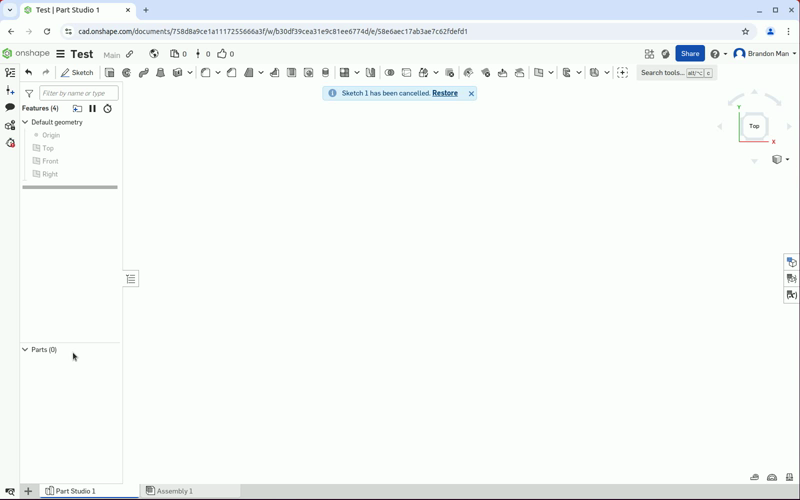
key_down(shift)
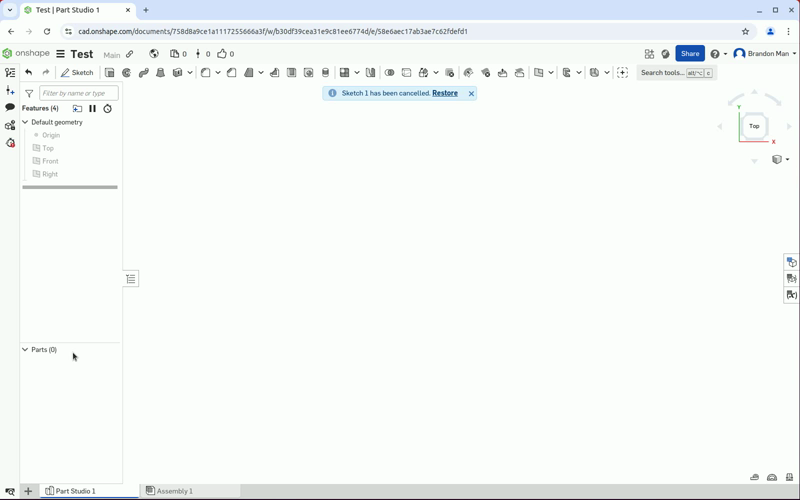
key(up)
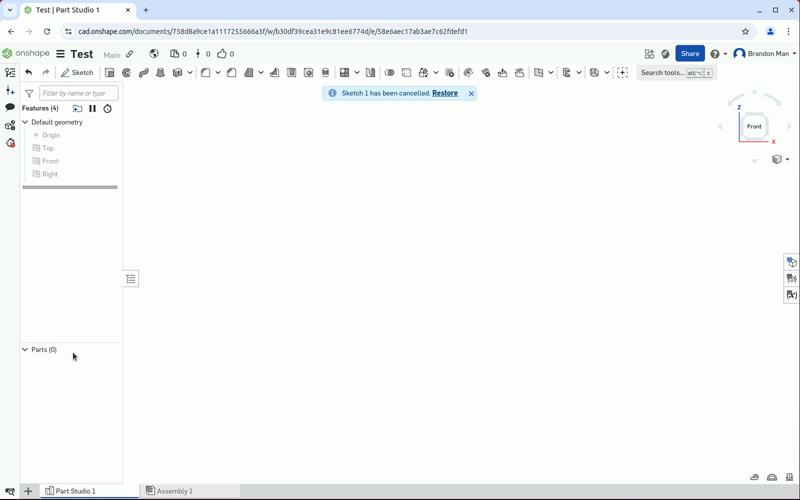
key_up(shift)
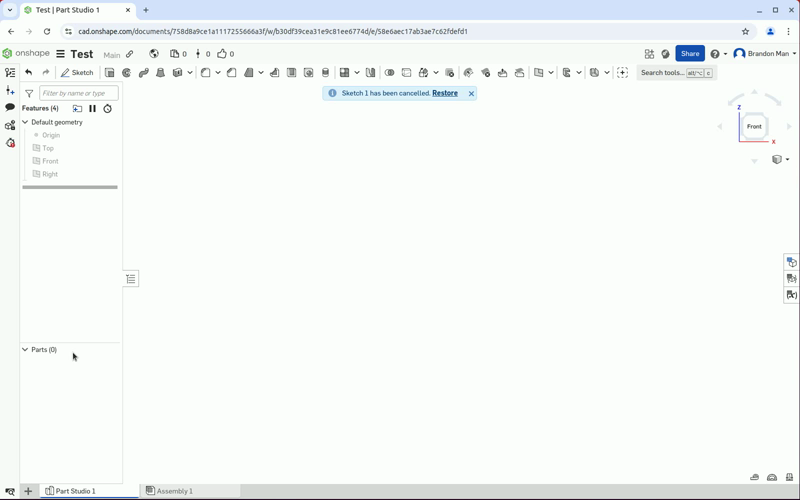
key(space)
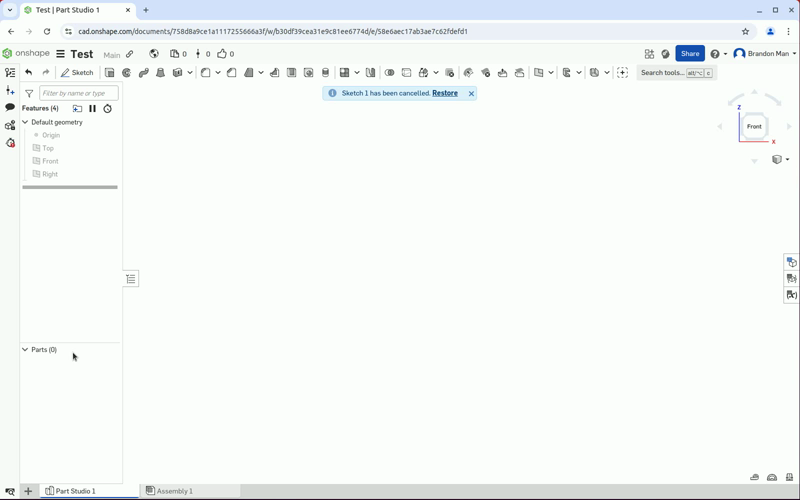
key_down(shift)
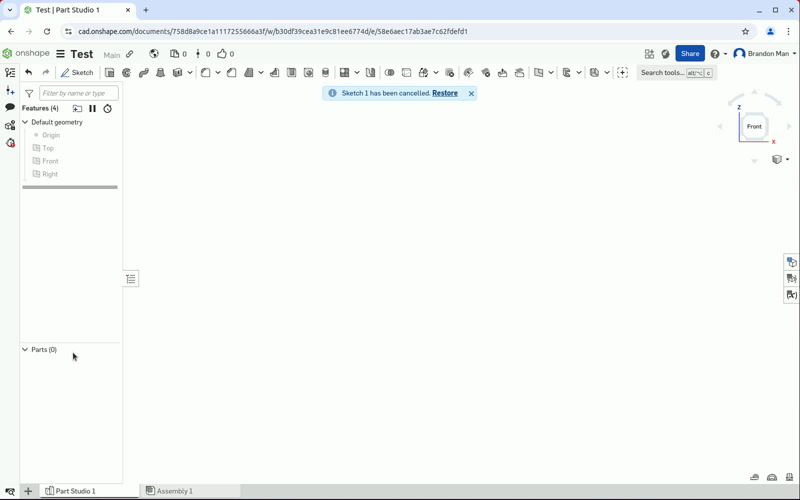
key(left)
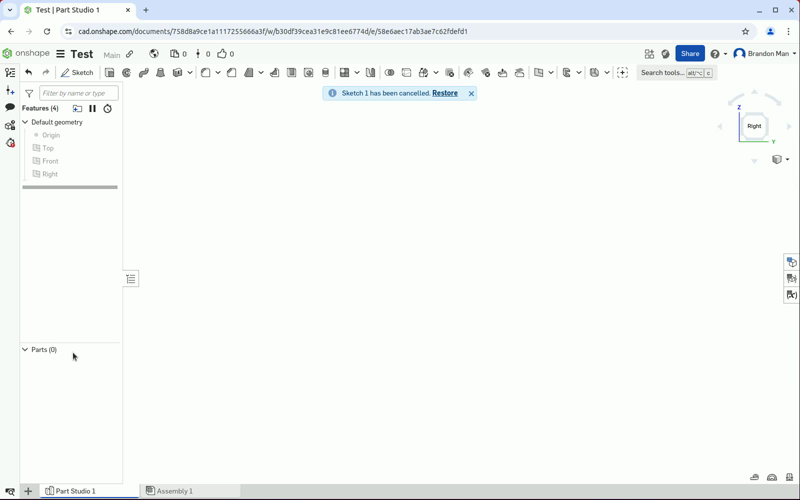
key_up(shift)
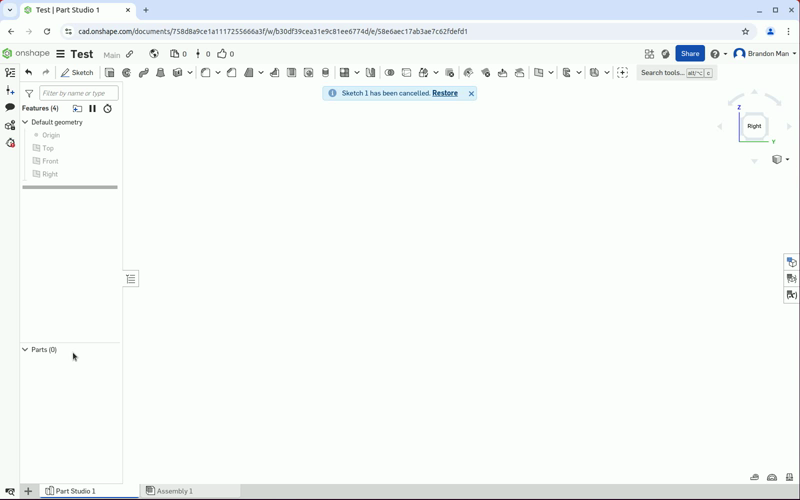
mouse_move(73, 352)
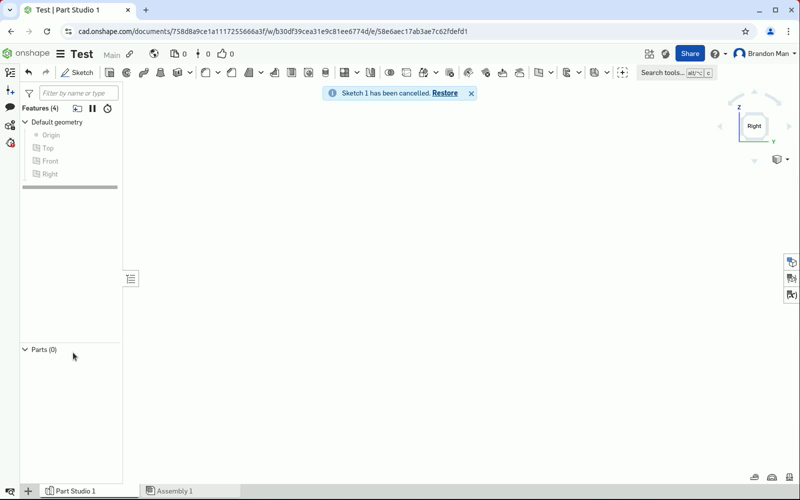
key(shift+y)
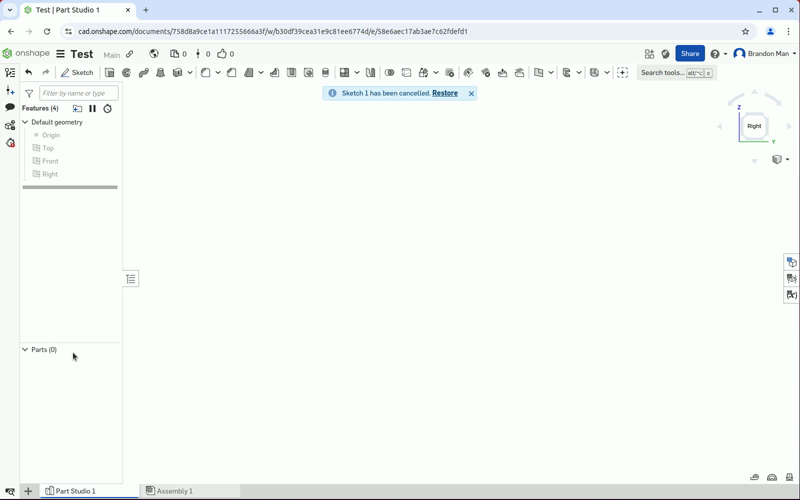
key(shift+s)
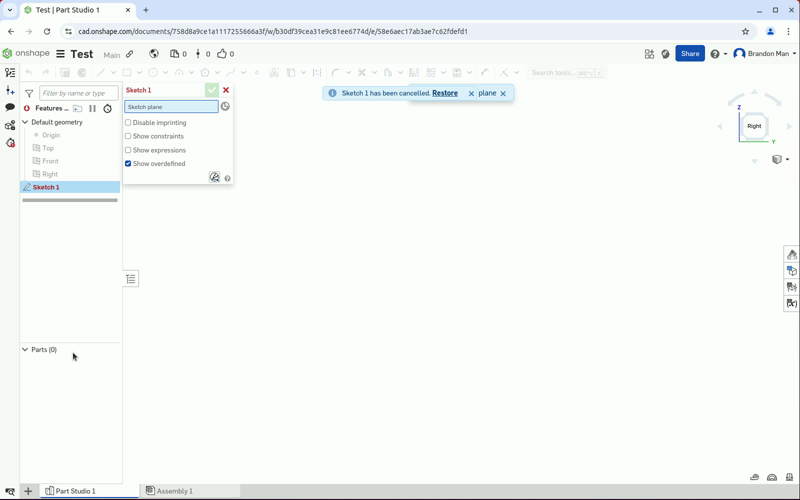
mouse_move(73, 176)
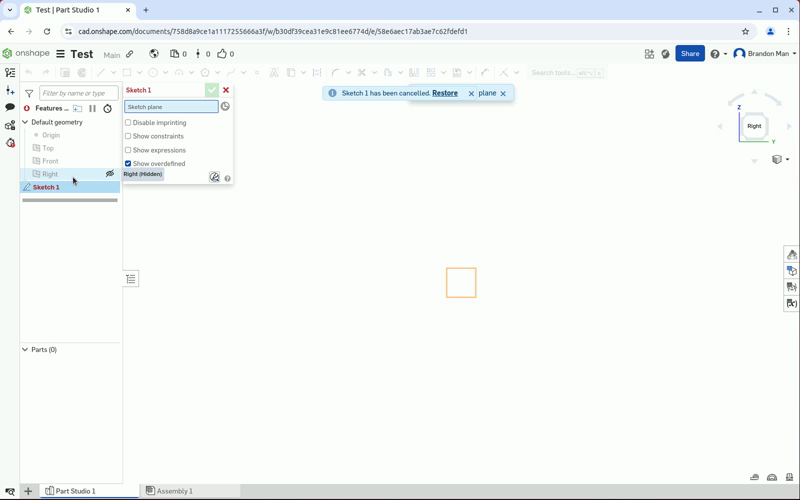
click(73, 176)
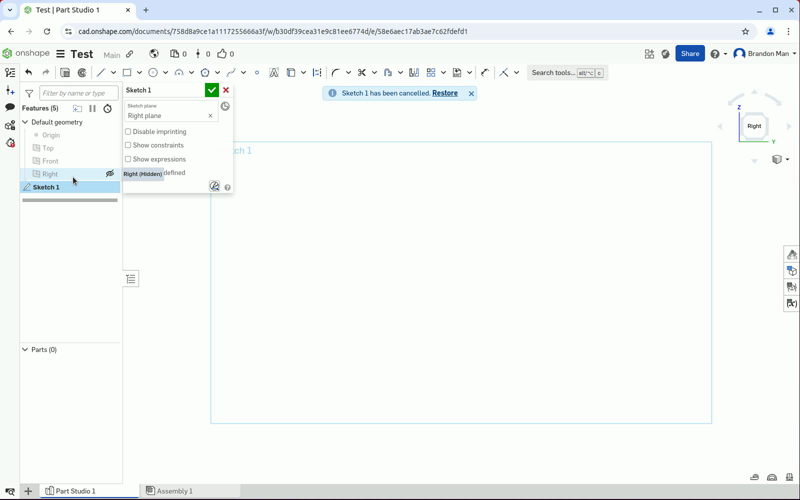
mouse_move(73, 352)
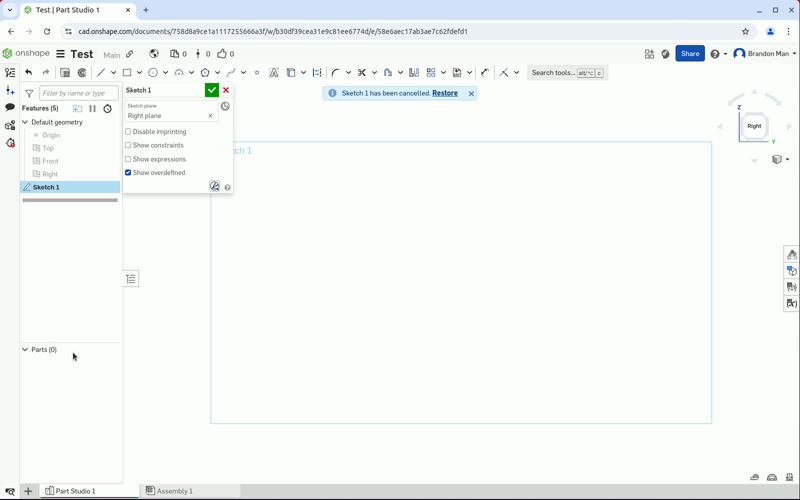
key(y)
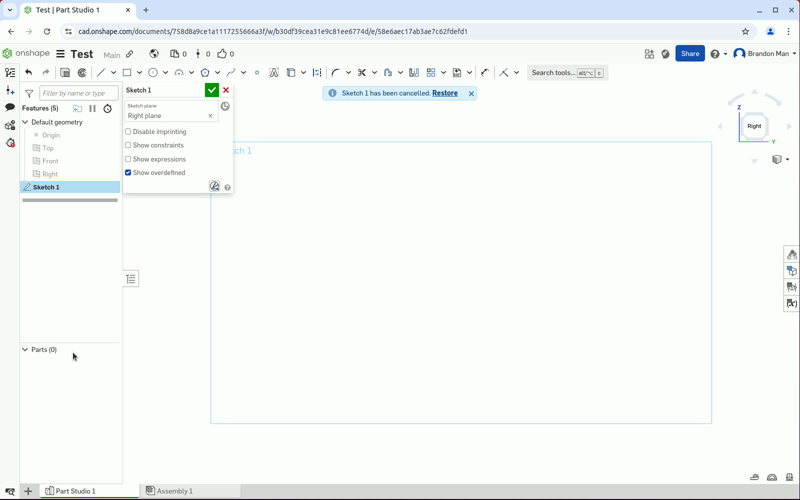
key(l)
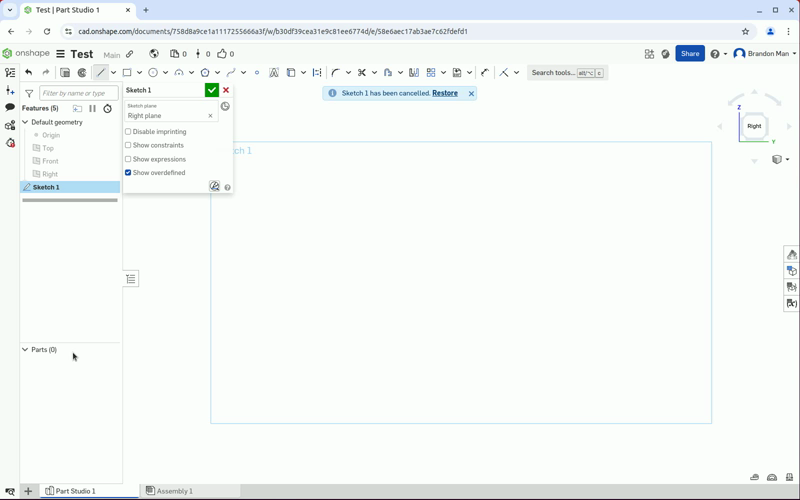
key_down(shift)
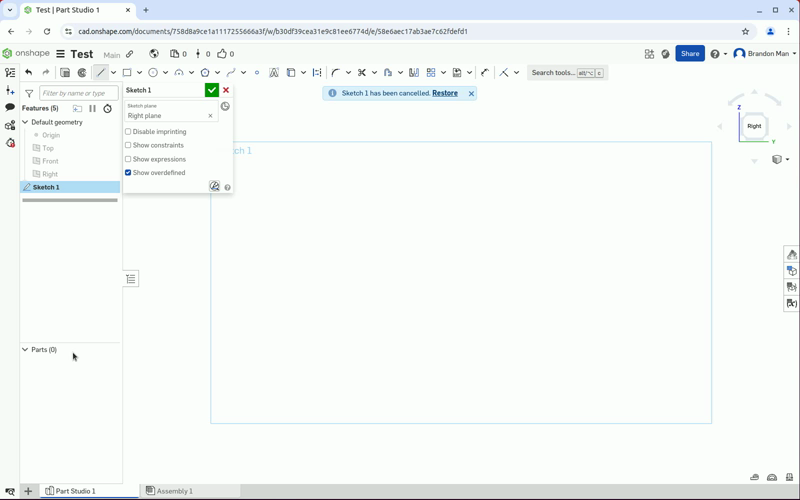
mouse_move(369, 321)
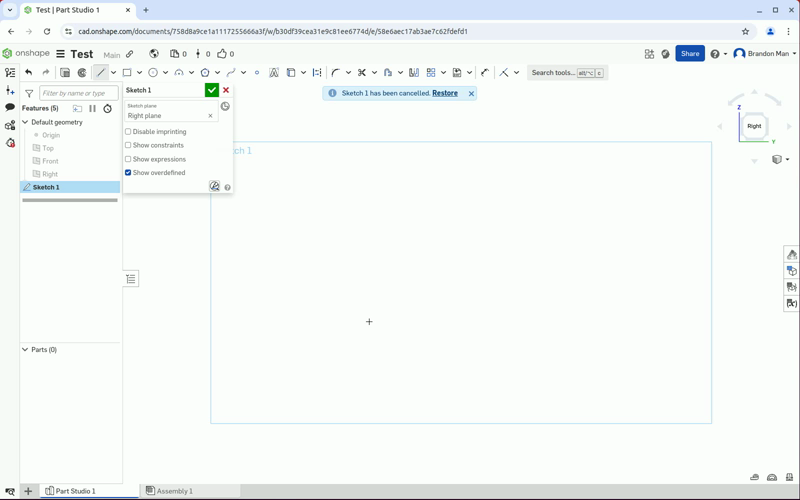
click(369, 321)
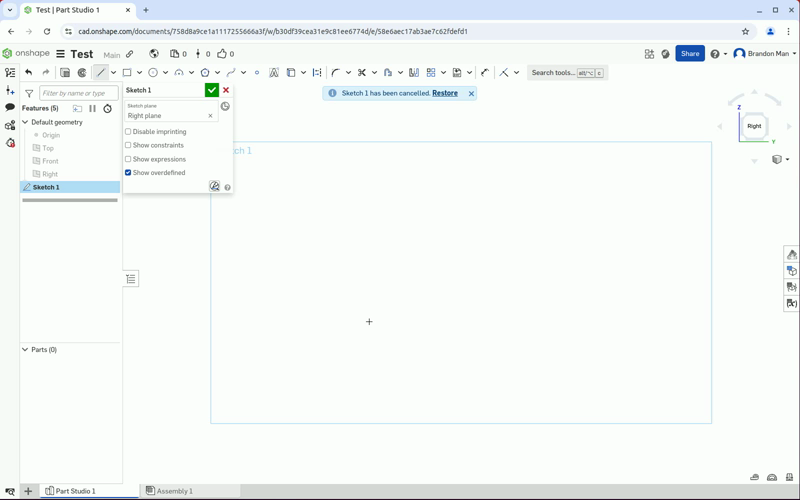
key_up(shift)
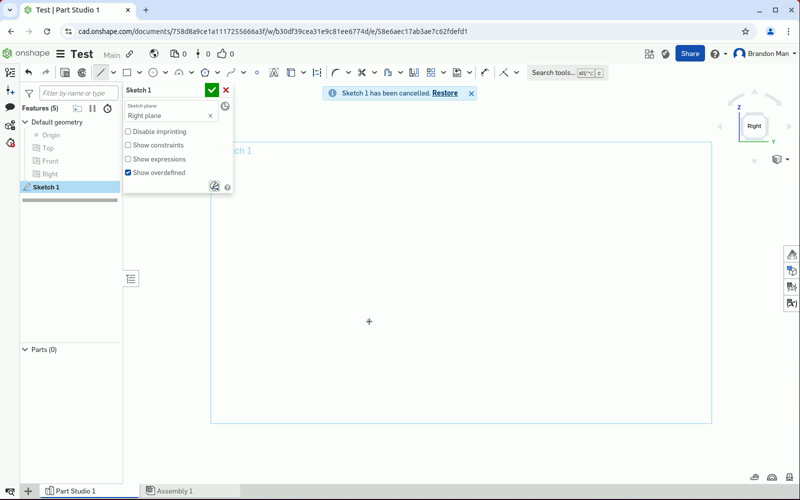
key_down(shift)
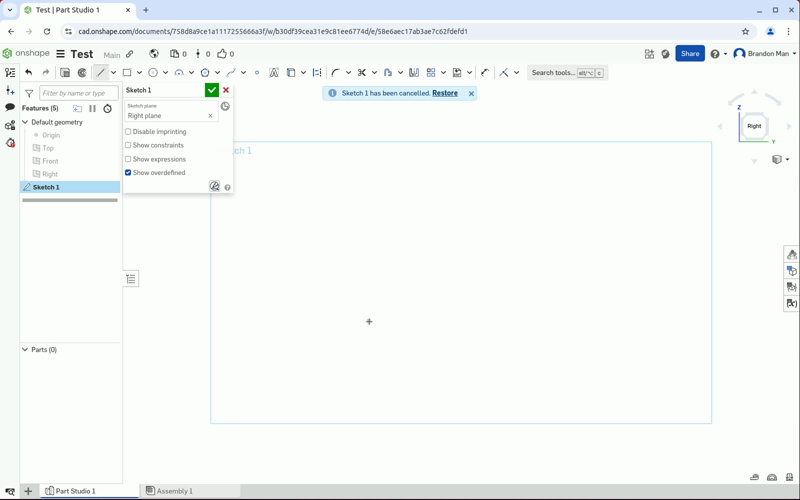
mouse_move(551, 321)
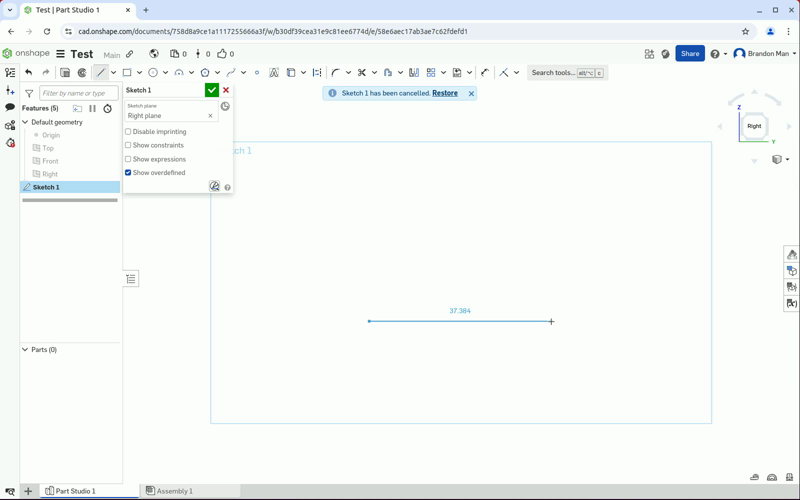
click(551, 321)
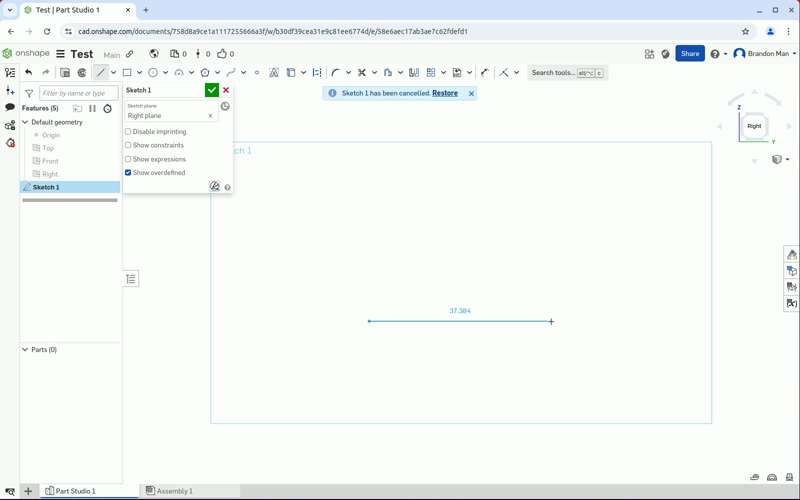
key_up(shift)
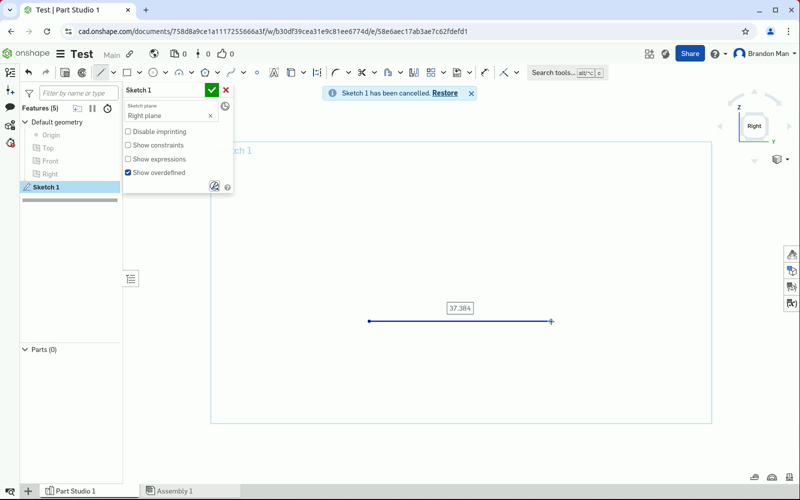
key_down(shift)
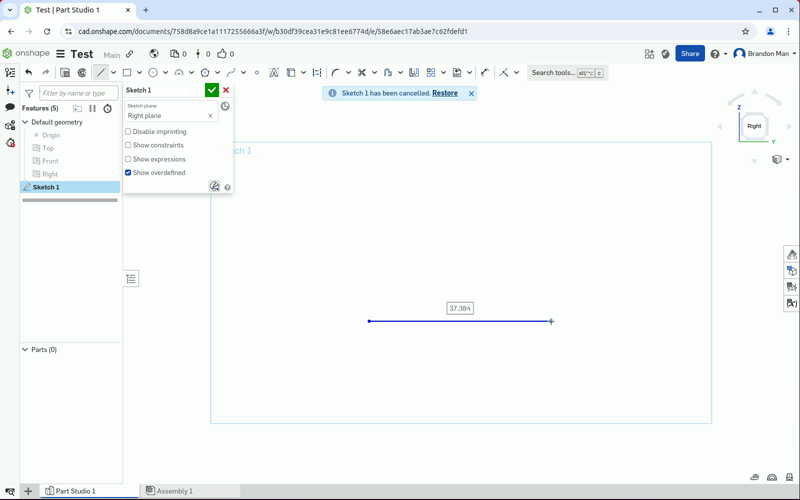
mouse_move(581, 321)
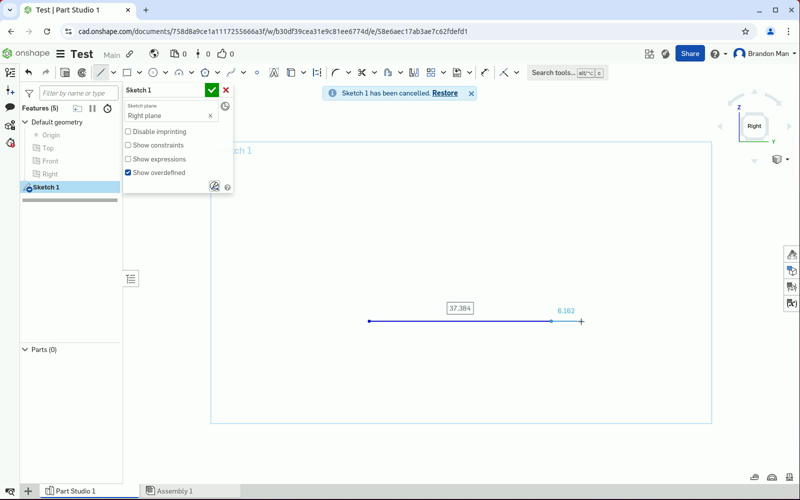
mouse_move(551, 282)
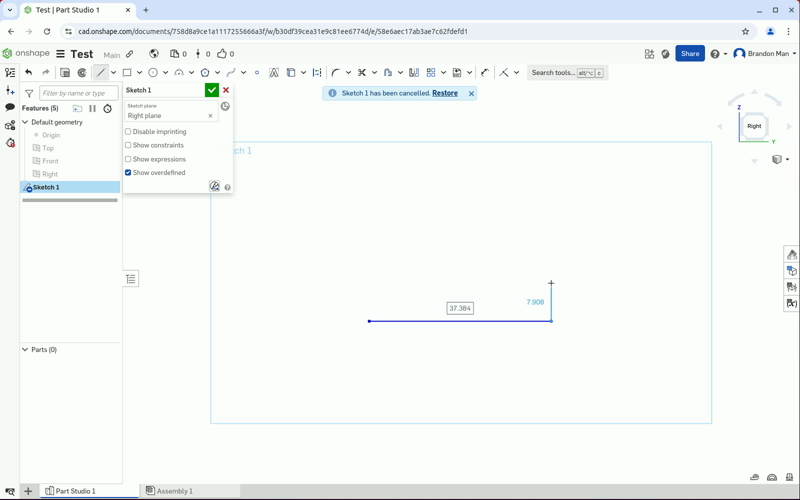
click(551, 282)
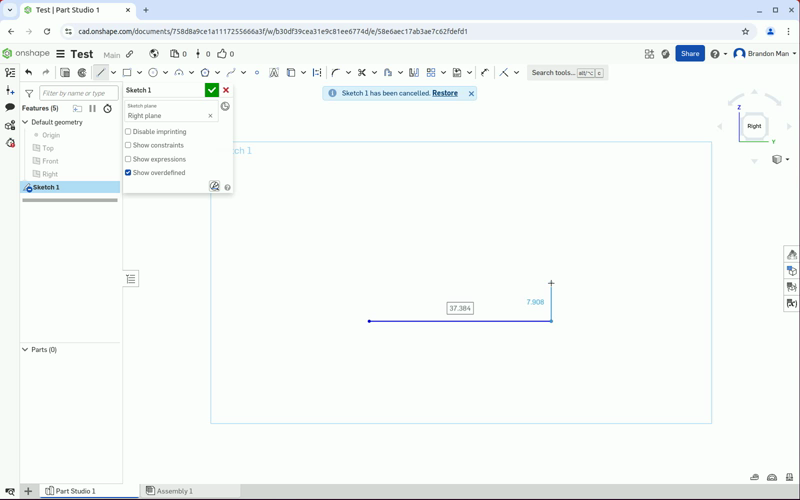
key_up(shift)
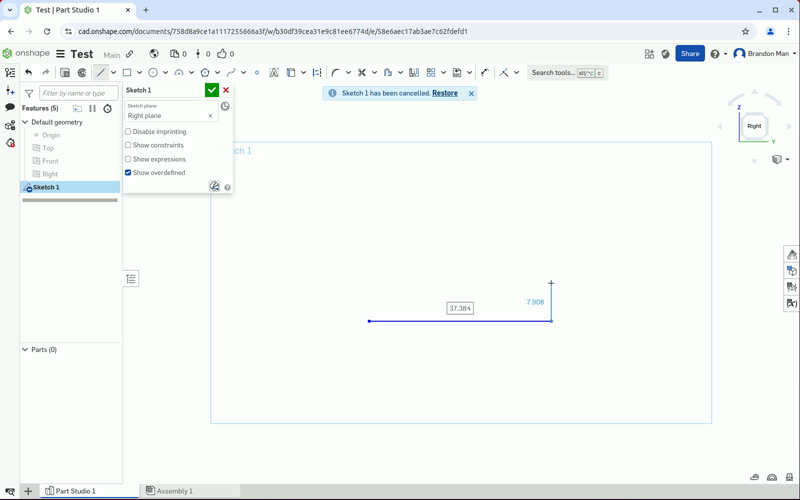
key_down(shift)
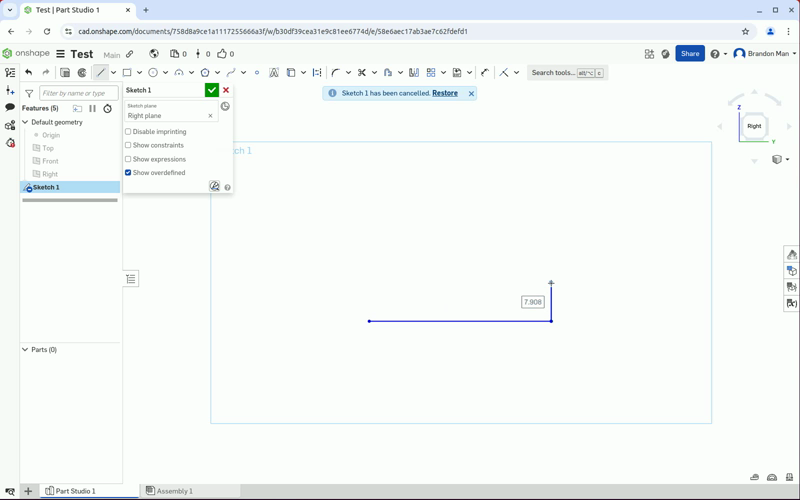
mouse_move(369, 282)
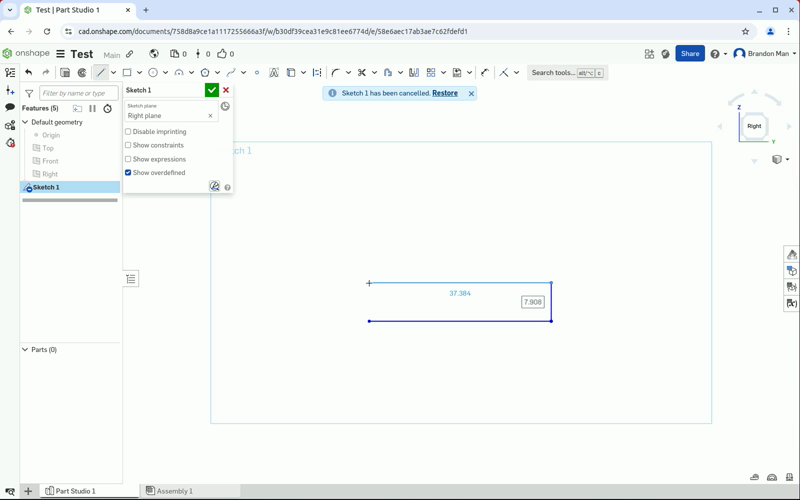
click(369, 282)
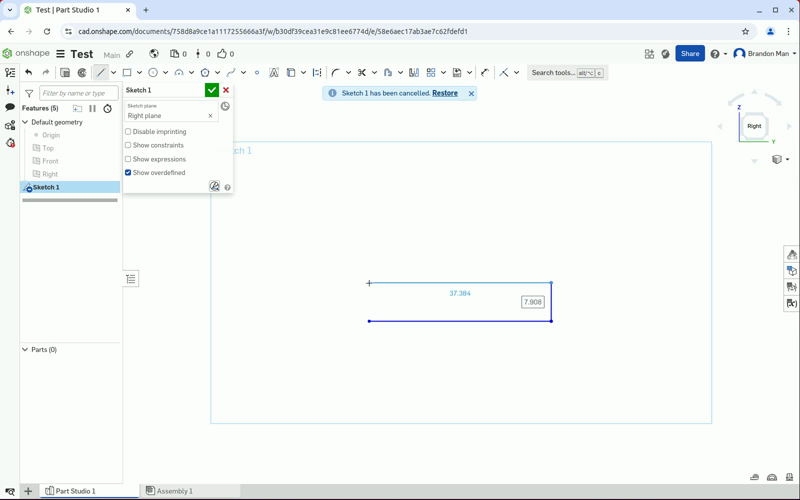
key_up(shift)
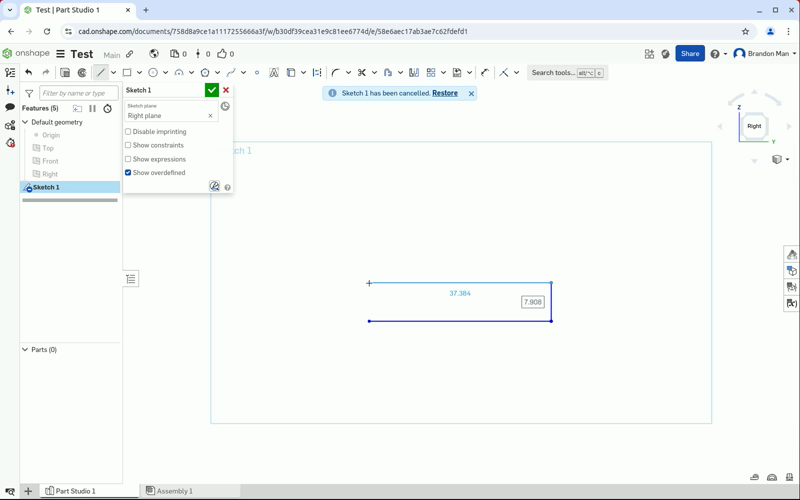
mouse_move(399, 282)
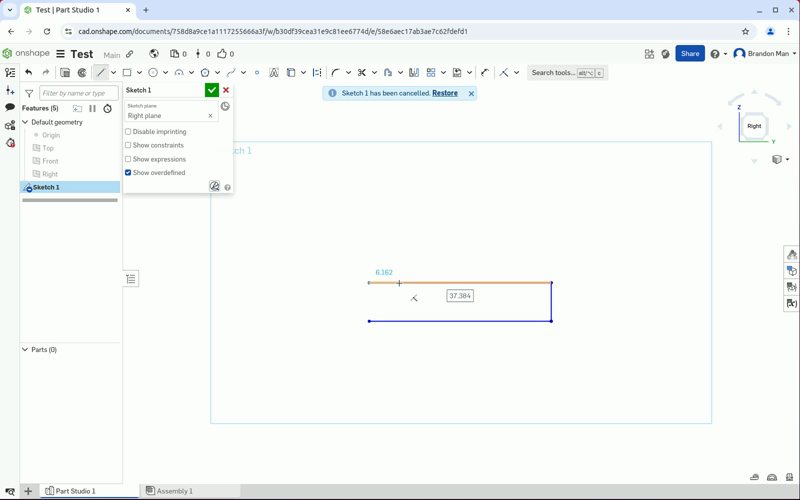
key_down(shift)
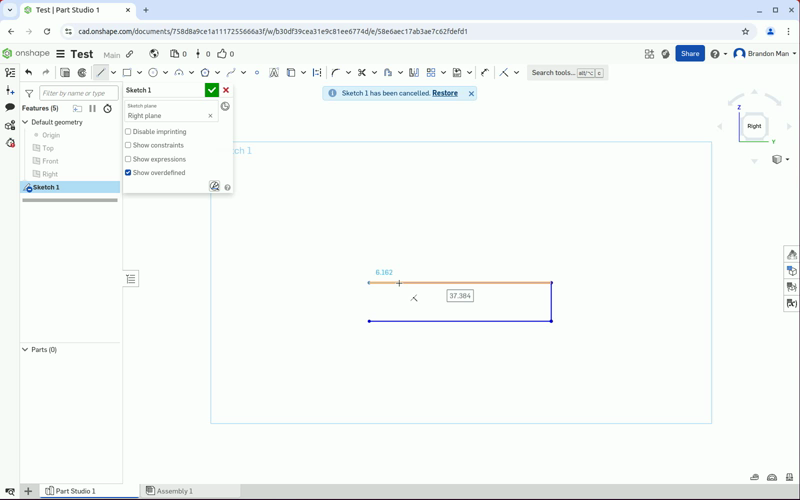
mouse_move(369, 321)
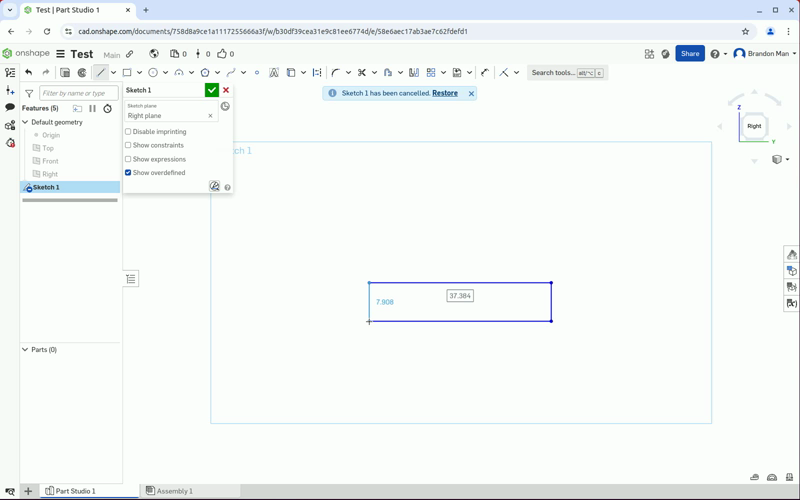
key_up(shift)
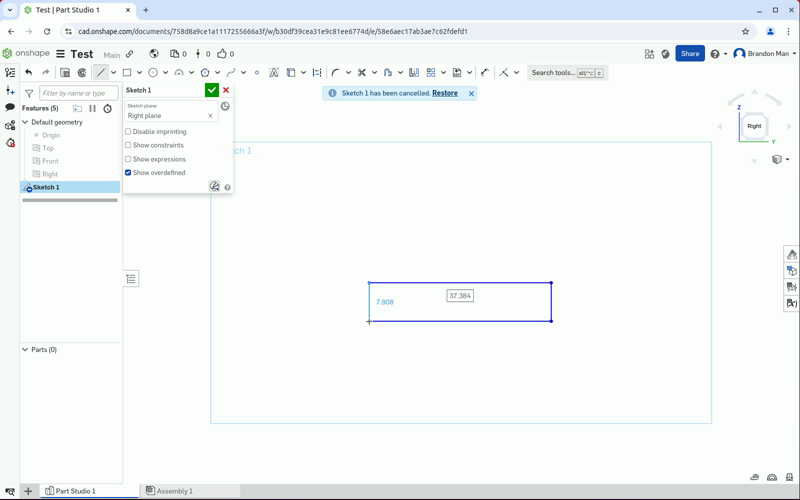
click(369, 321)
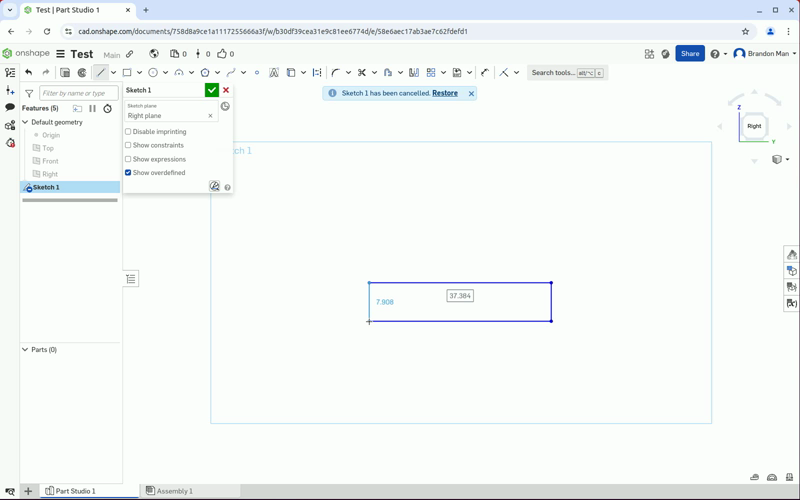
key(esc)
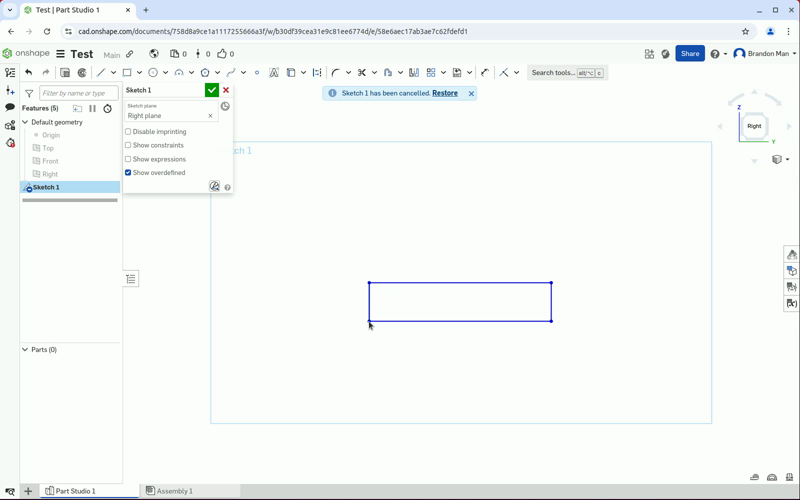
mouse_move(398, 299)
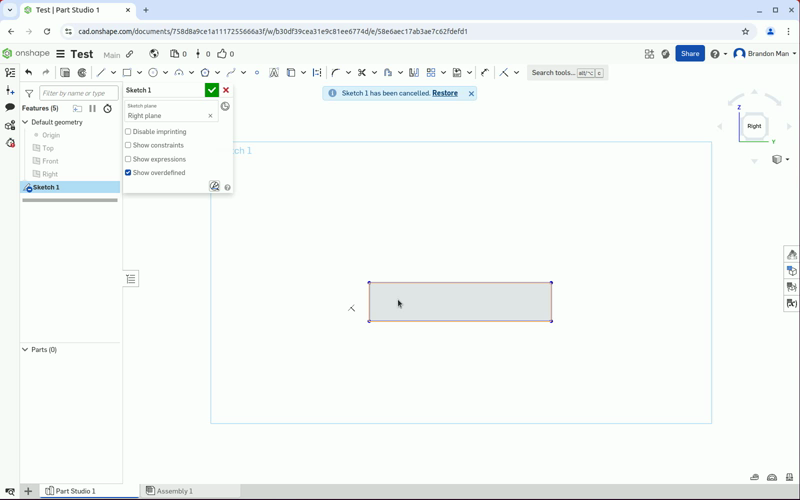
click(398, 299)
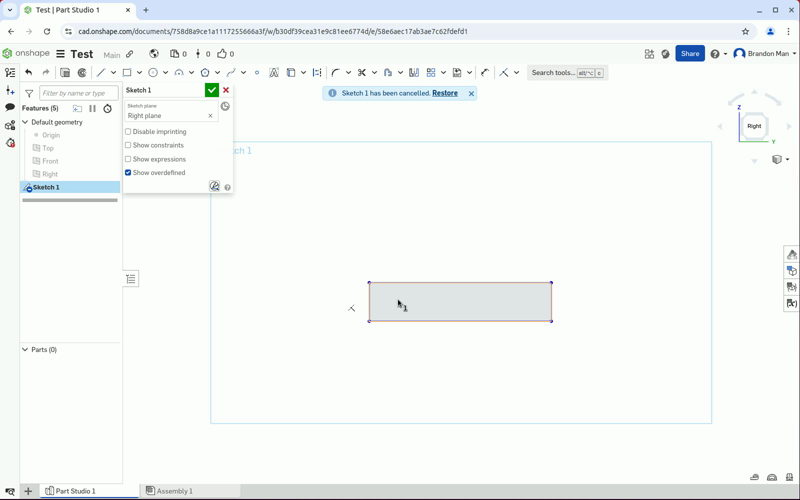
mouse_move(73, 352)
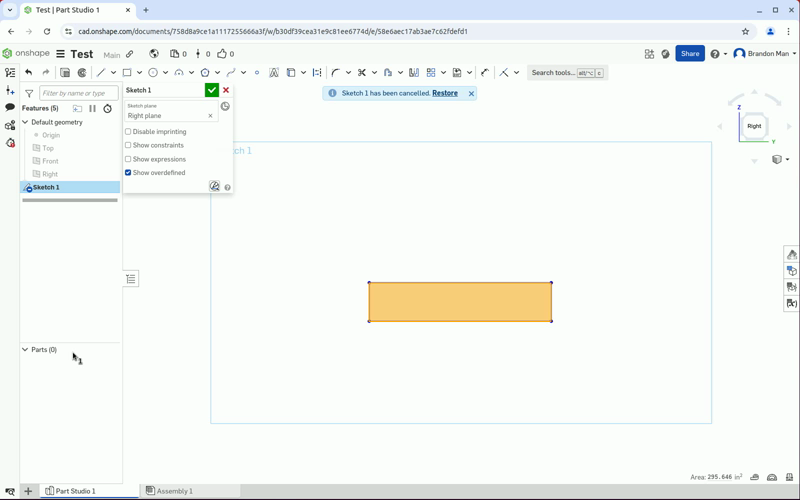
key(shift+y)
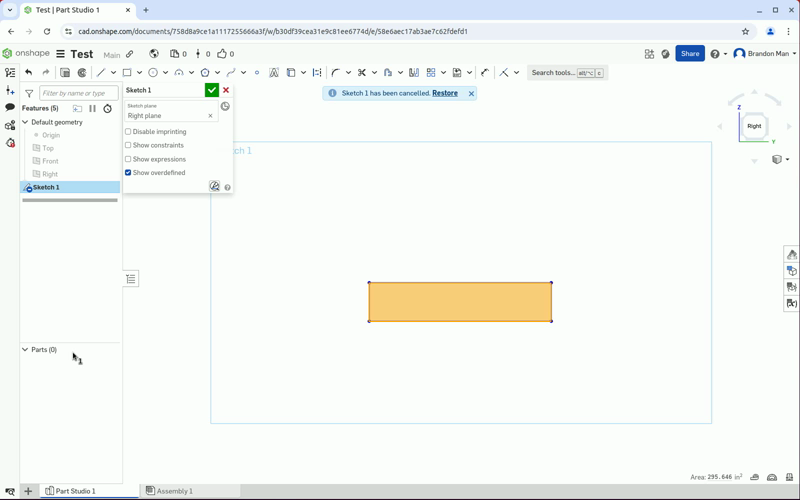
key(shift+e)
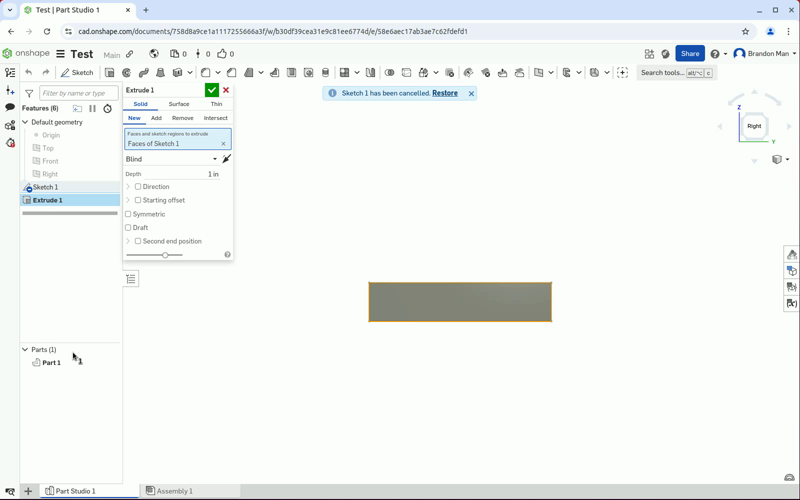
mouse_move(143, 106)
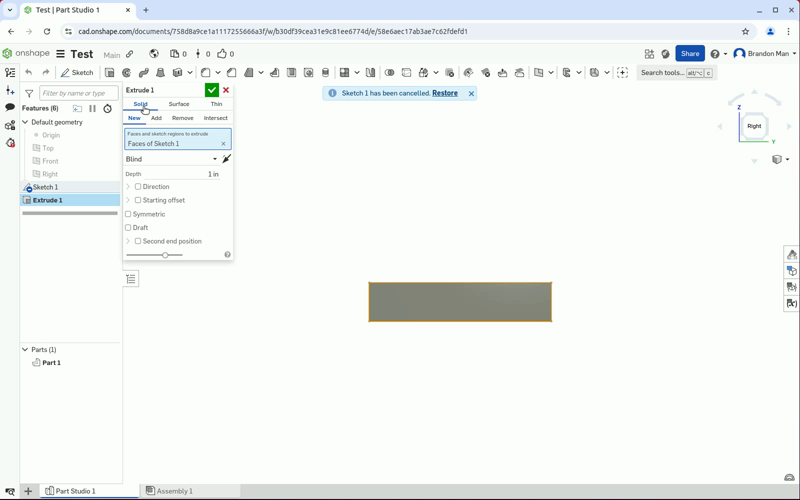
click(143, 106)
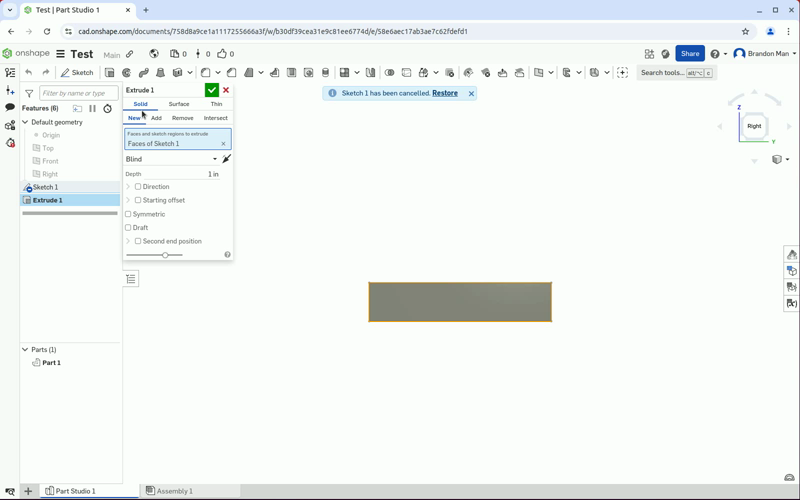
mouse_move(137, 120)
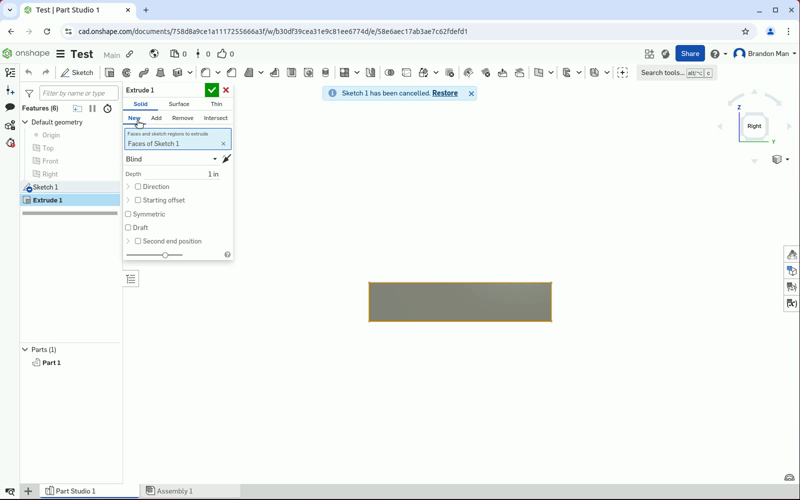
click(137, 120)
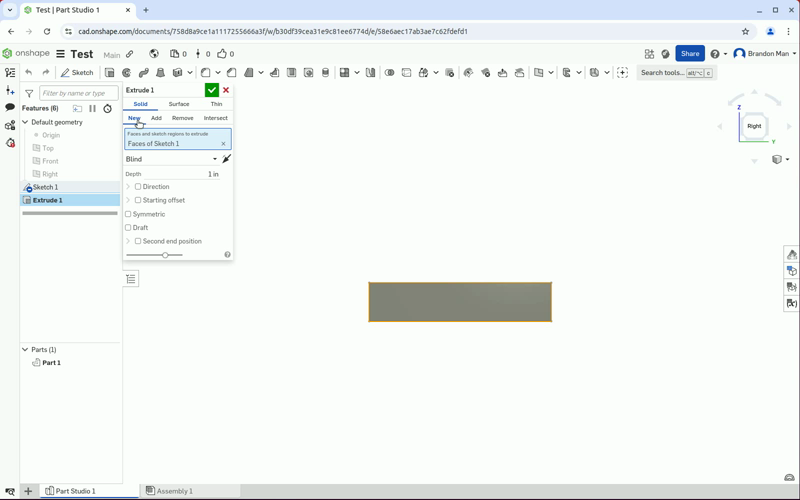
key(tab, 4)
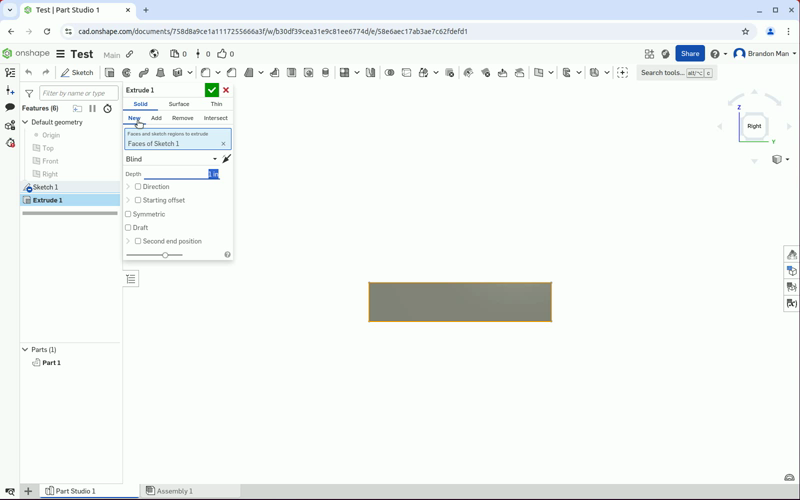
text(1.926)
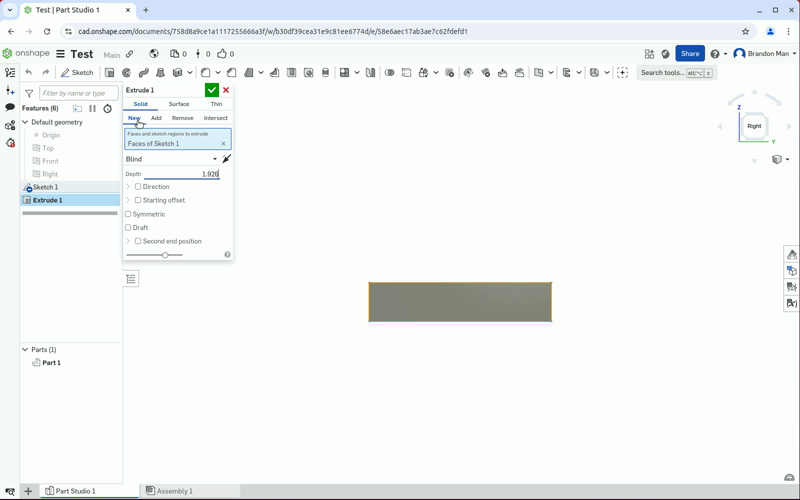
key(enter)
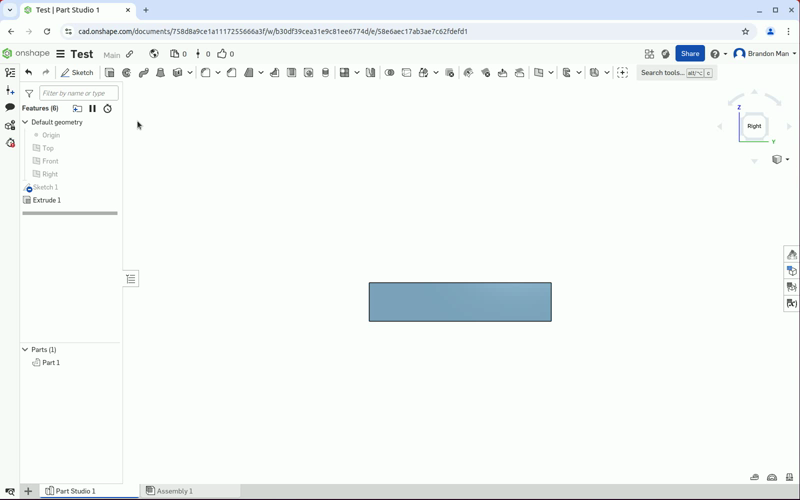
key(shift+h)
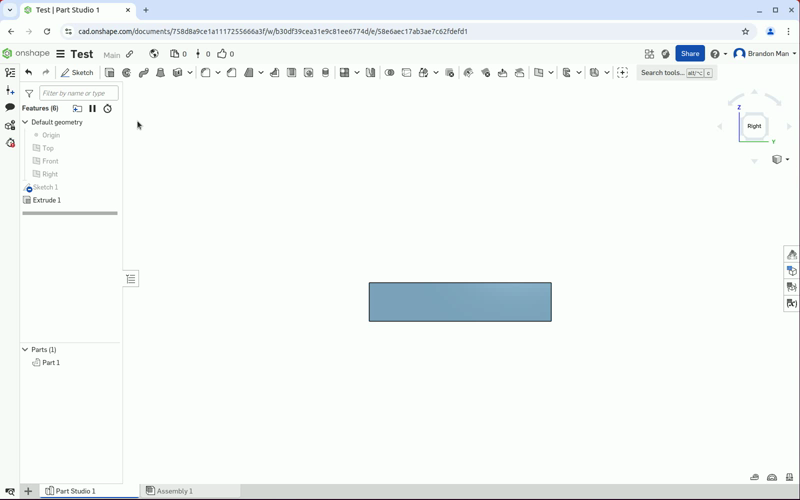
key(shift+h)
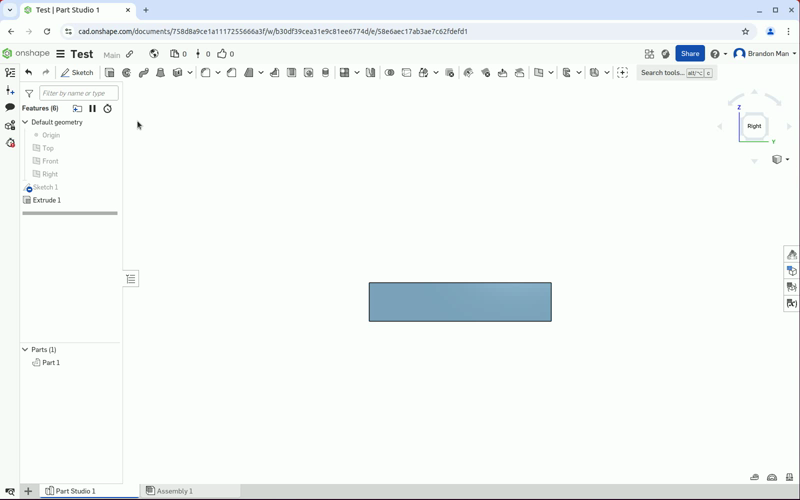
mouse_move(73, 189)
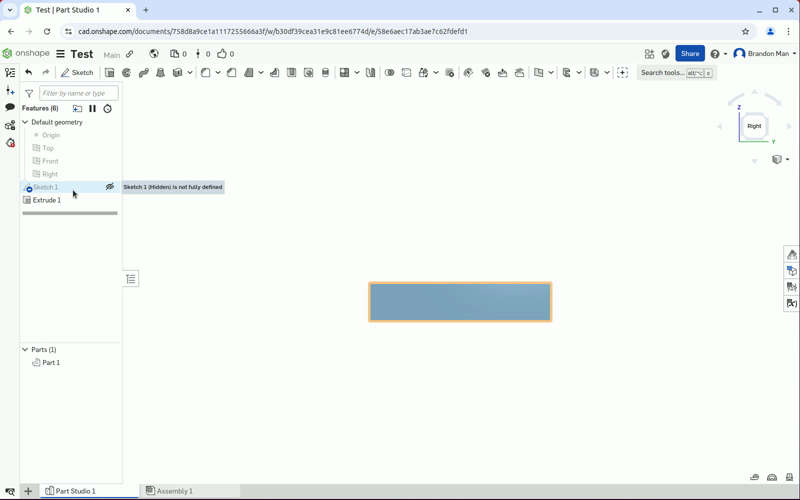
click(73, 189)
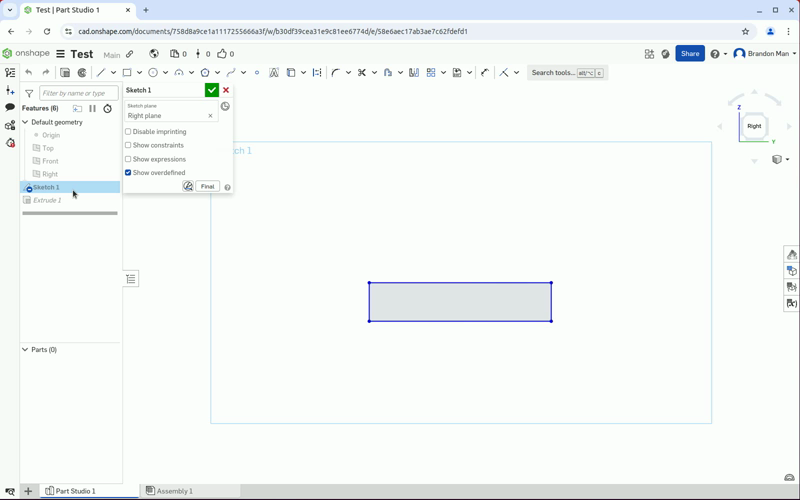
mouse_move(229, 92)
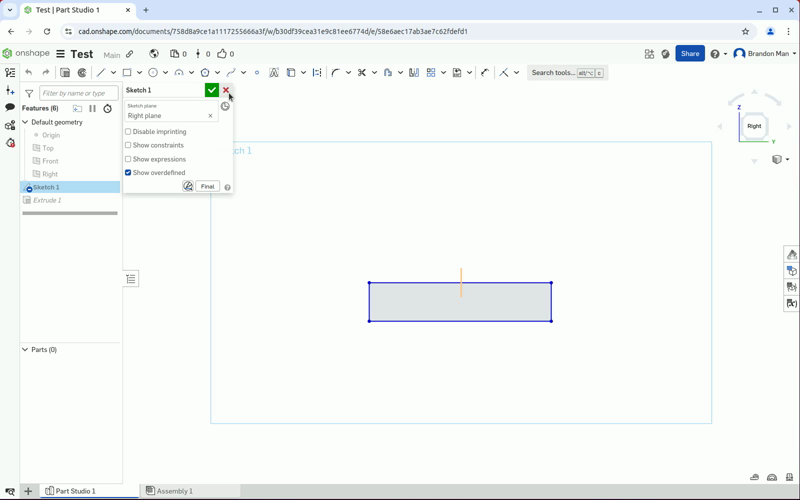
click(229, 92)
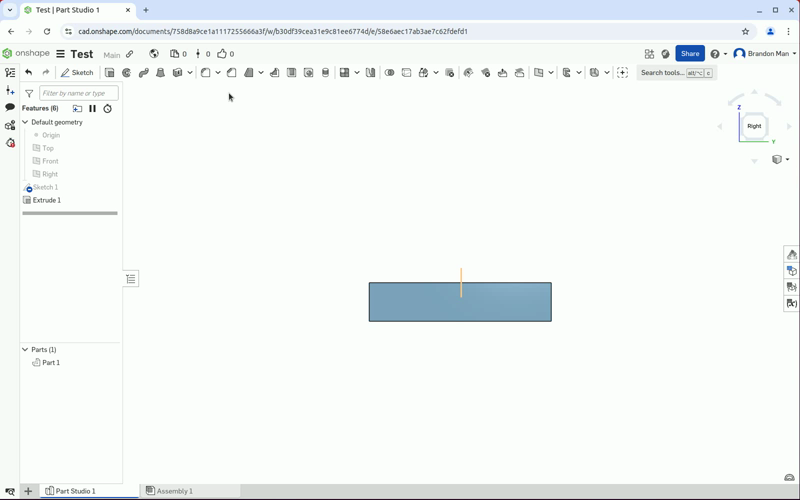
mouse_move(73, 352)
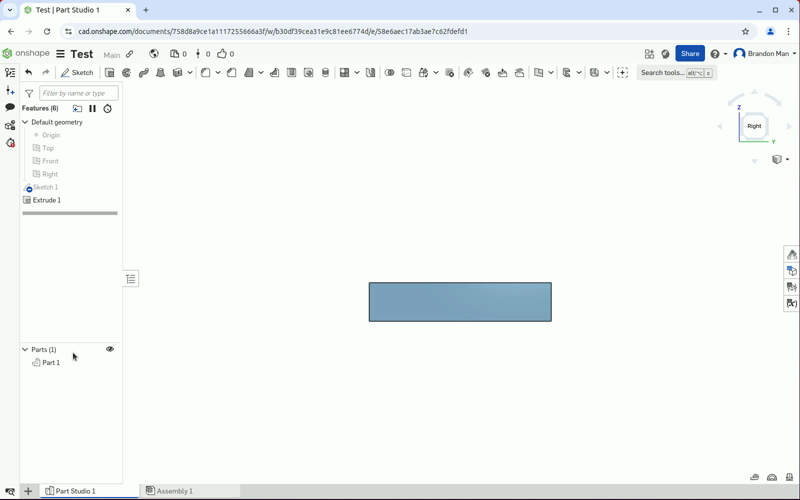
key(y)
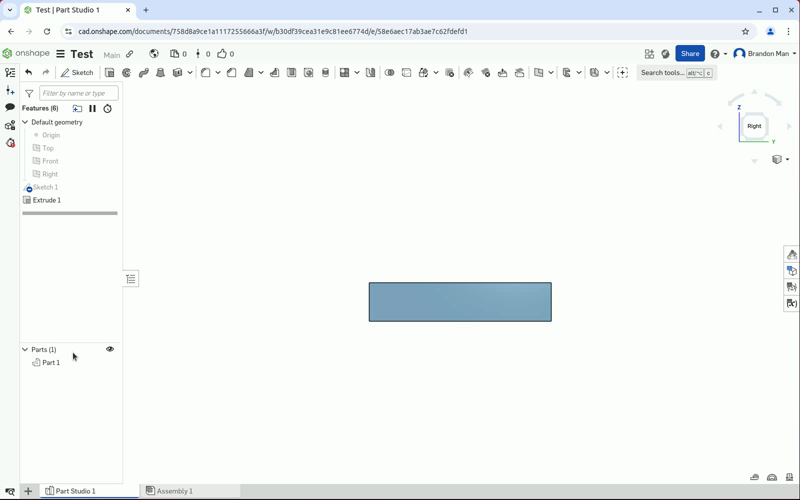
key(shift+p)
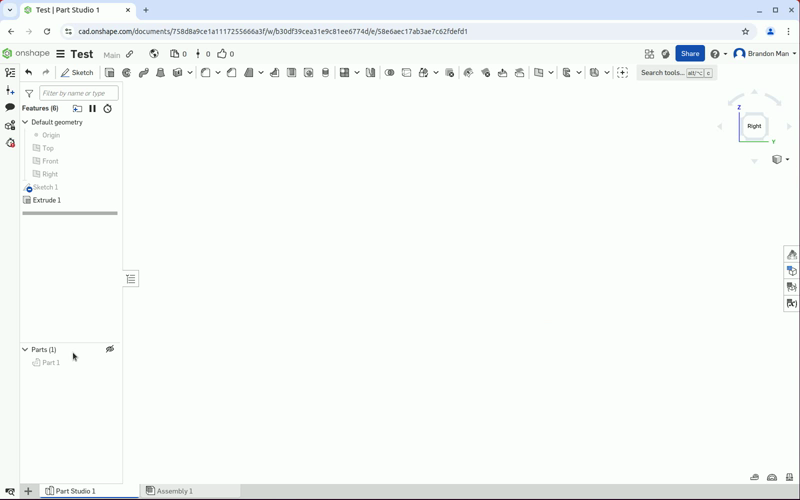
key(space)
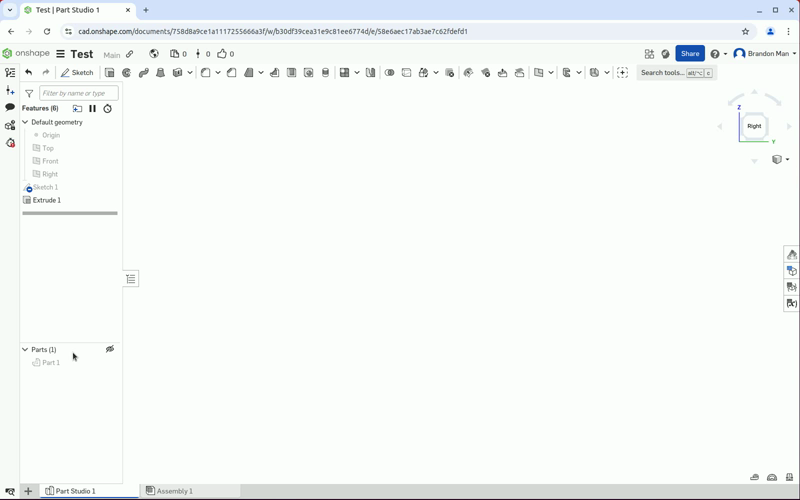
key_down(shift)
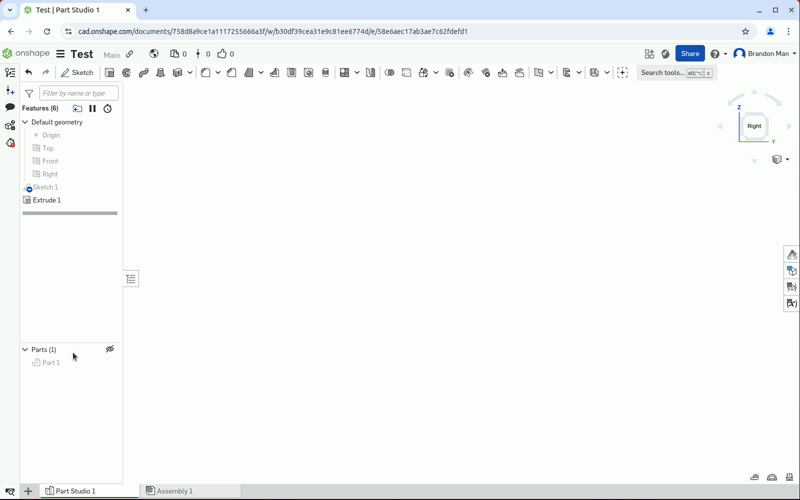
key(right)
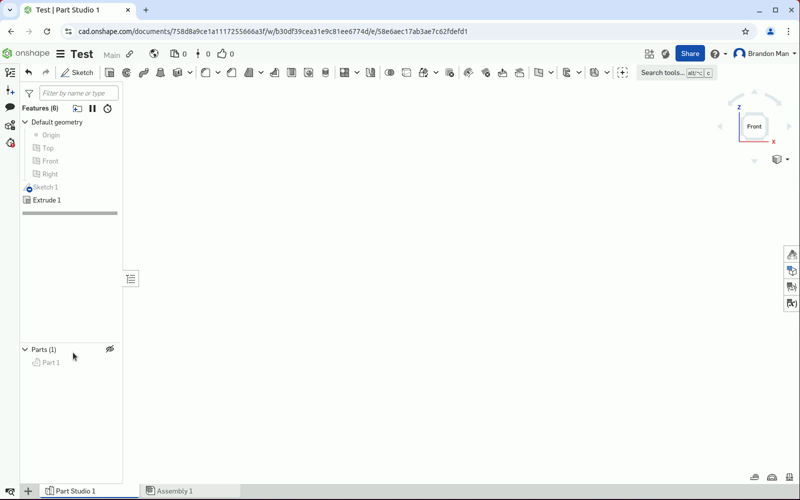
key_up(shift)
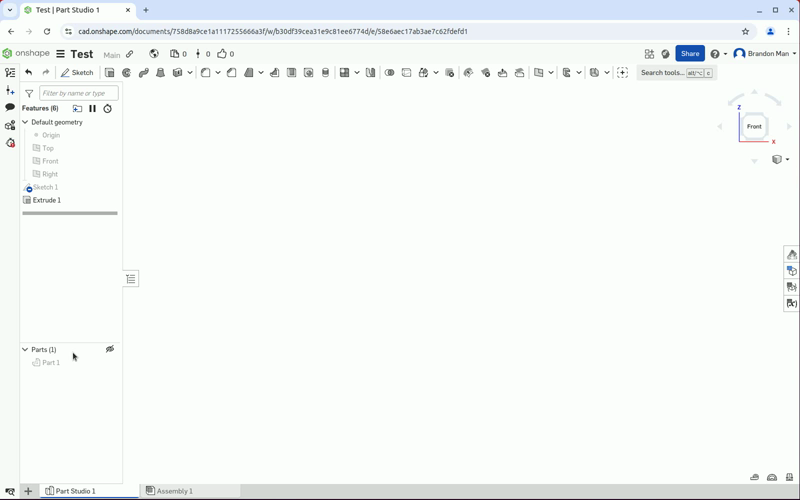
key(space)
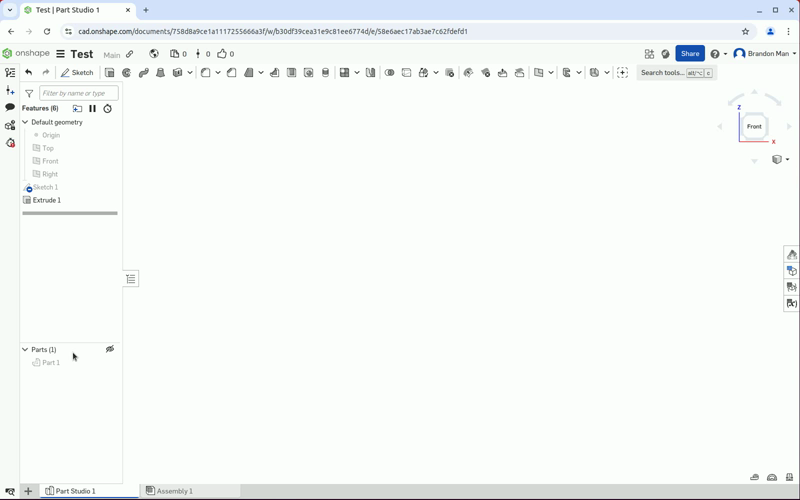
key_down(shift)
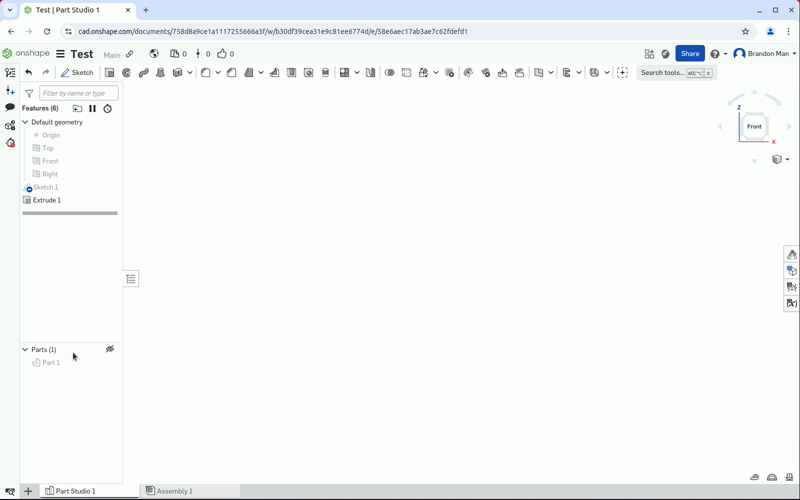
key(down)
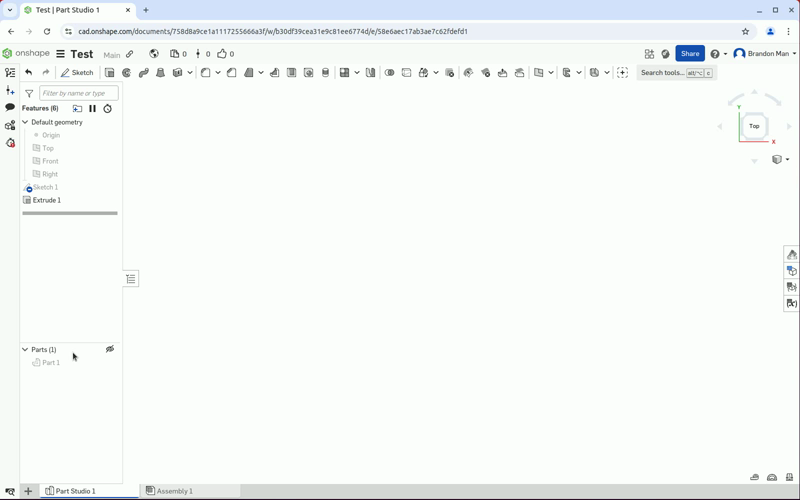
key_up(shift)
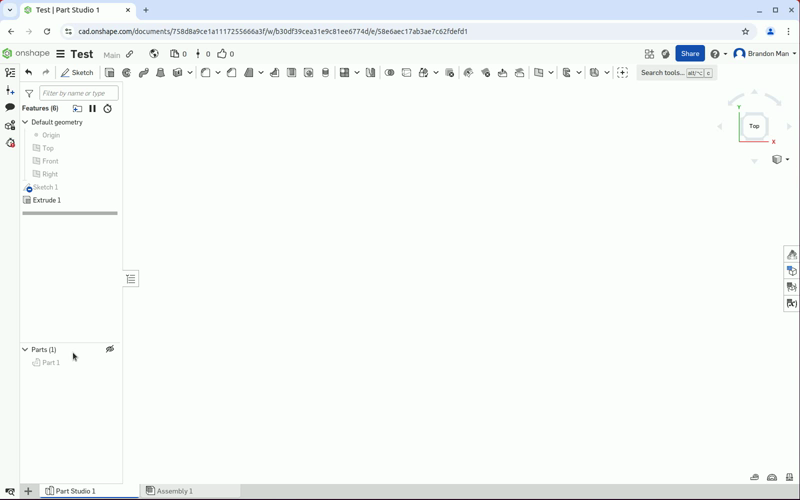
mouse_move(73, 352)
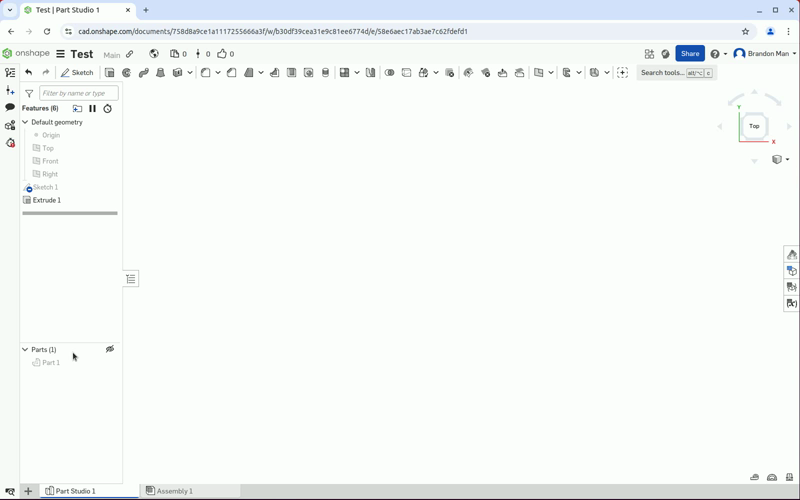
key(shift+y)
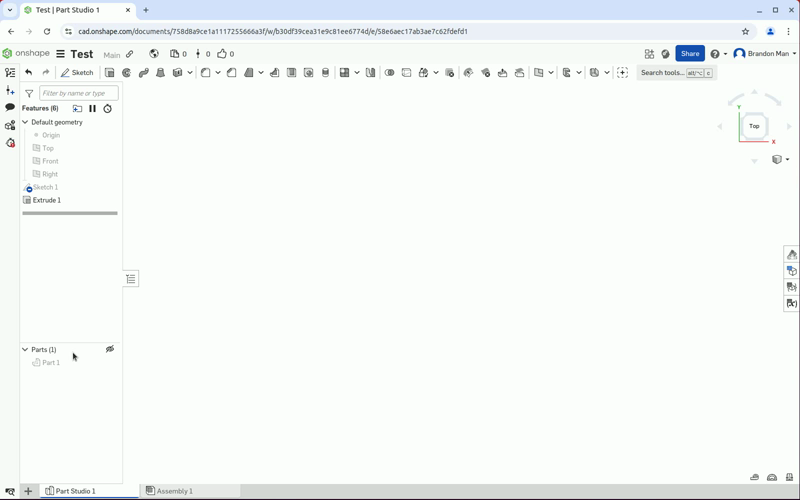
key(shift+s)
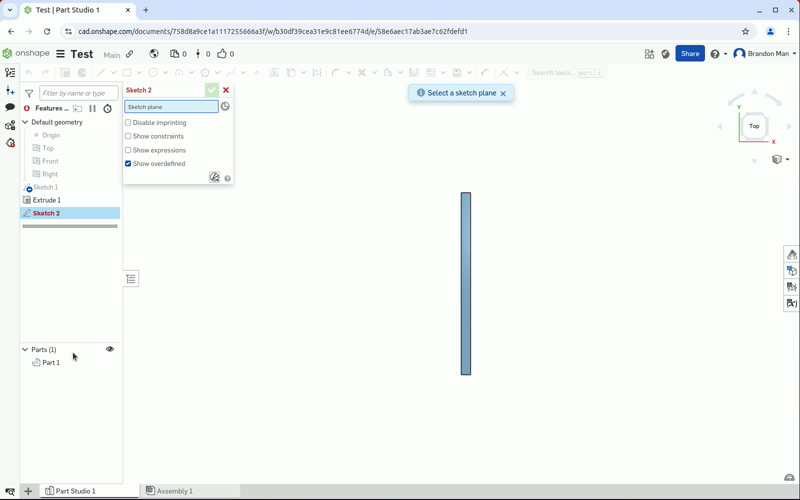
mouse_move(73, 150)
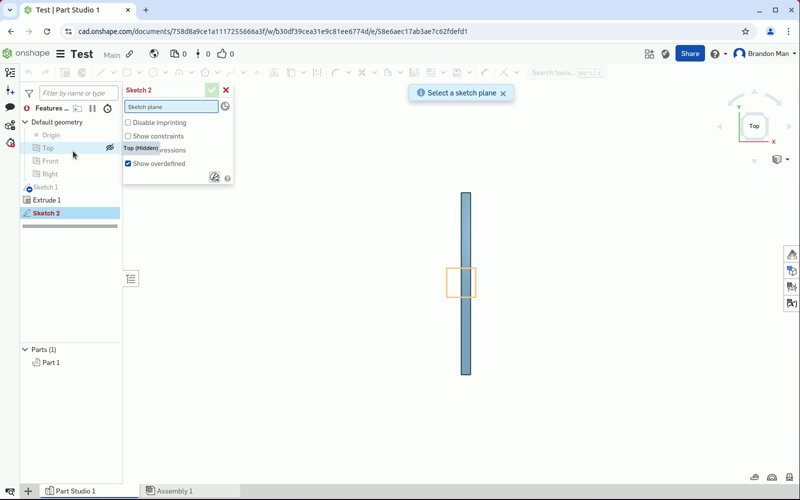
click(73, 150)
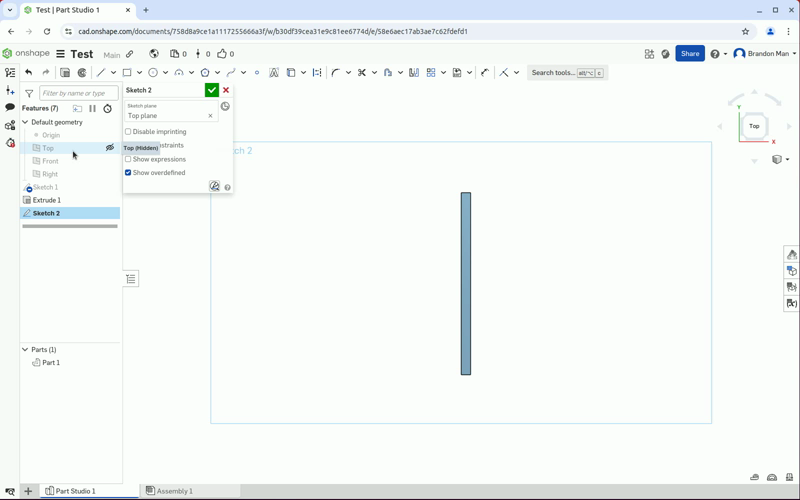
mouse_move(73, 352)
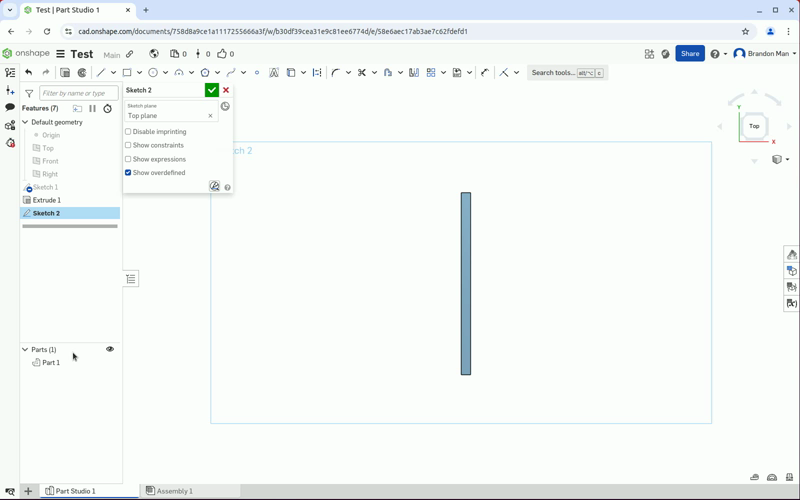
key(y)
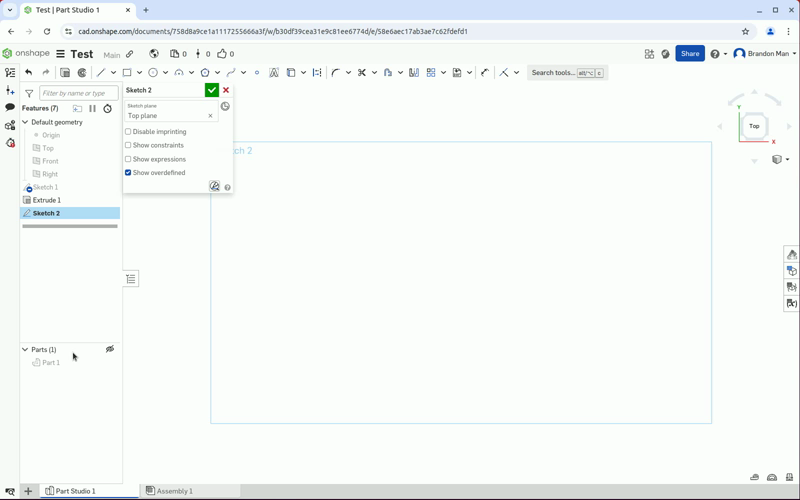
key(l)
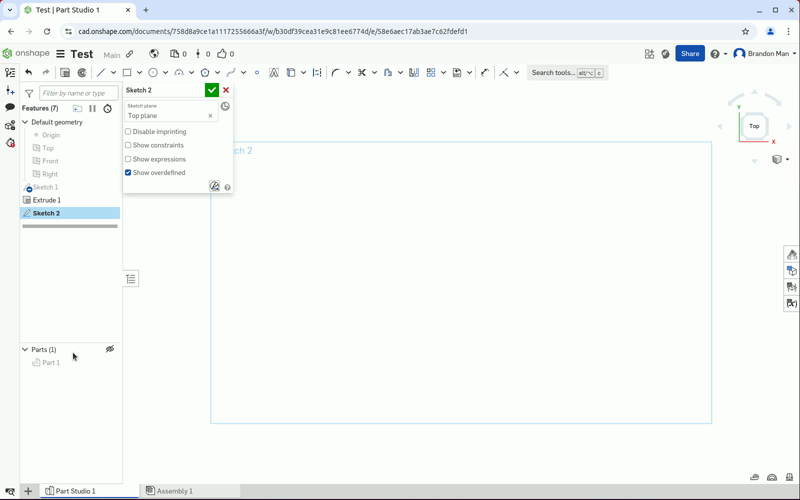
key_down(shift)
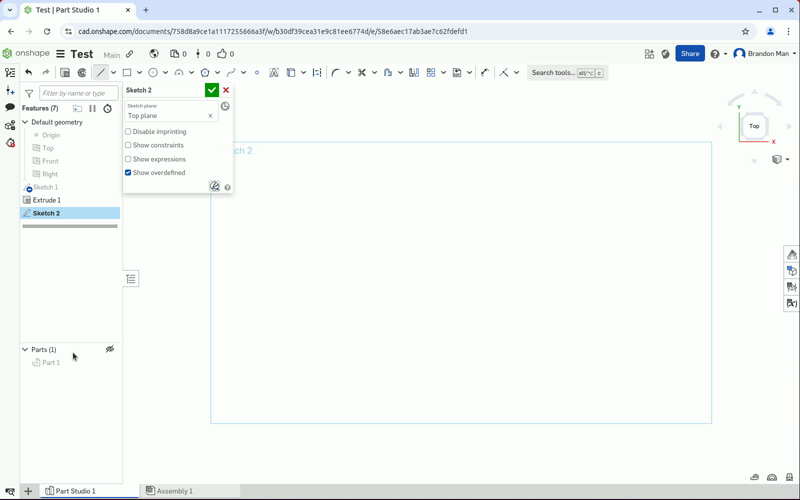
mouse_move(460, 374)
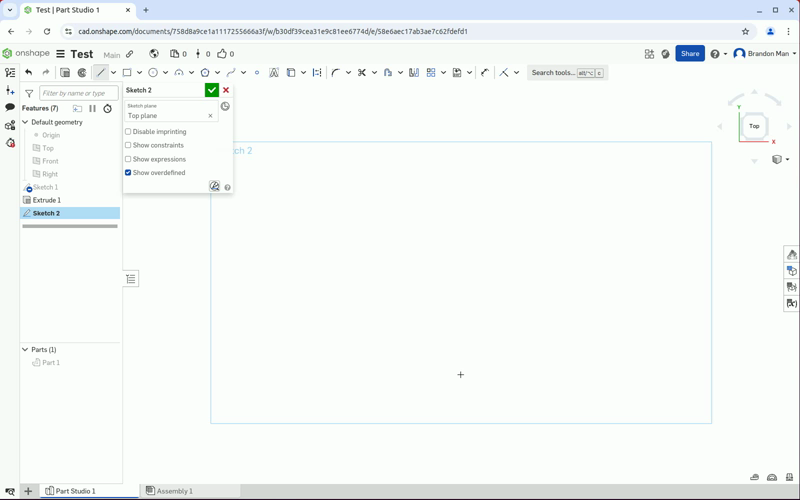
click(460, 374)
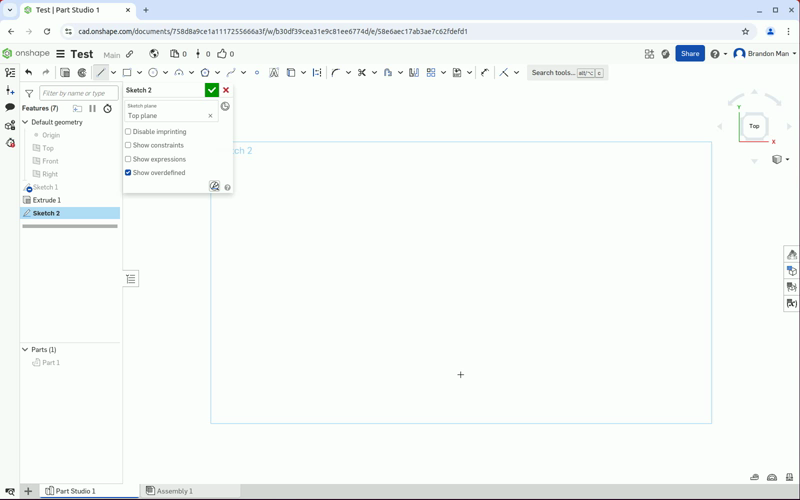
key_up(shift)
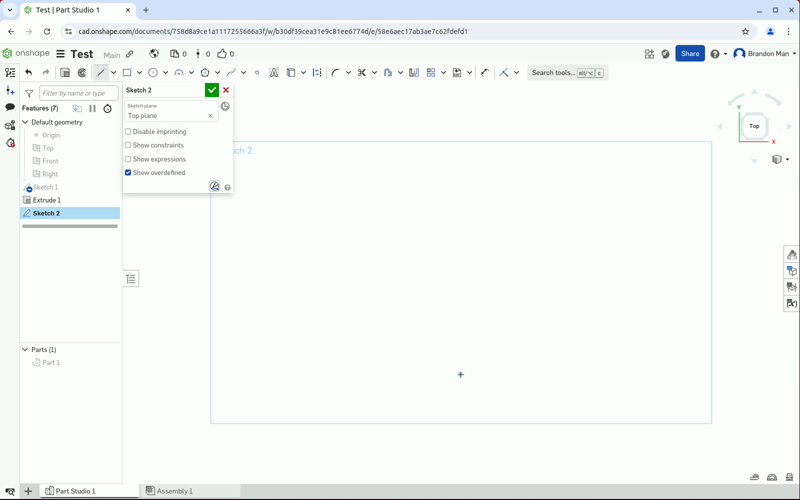
key_down(shift)
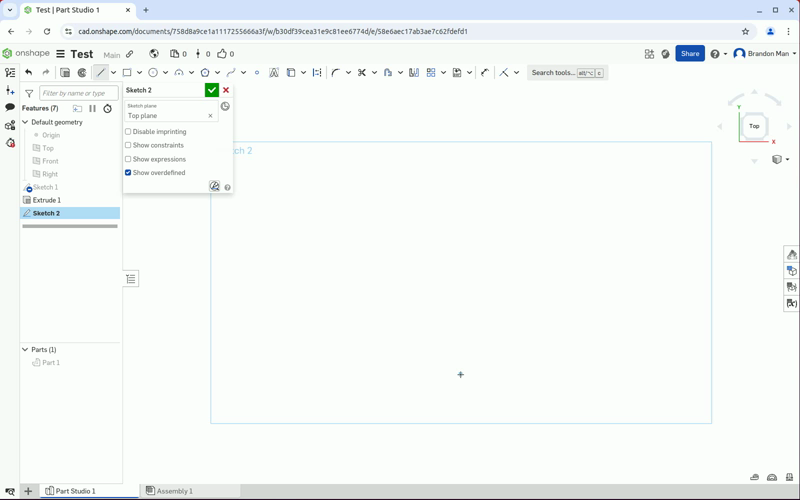
mouse_move(490, 374)
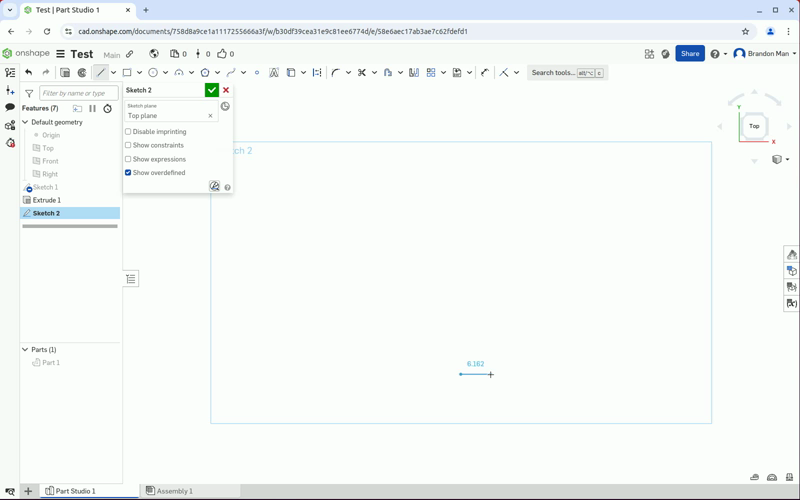
mouse_move(470, 374)
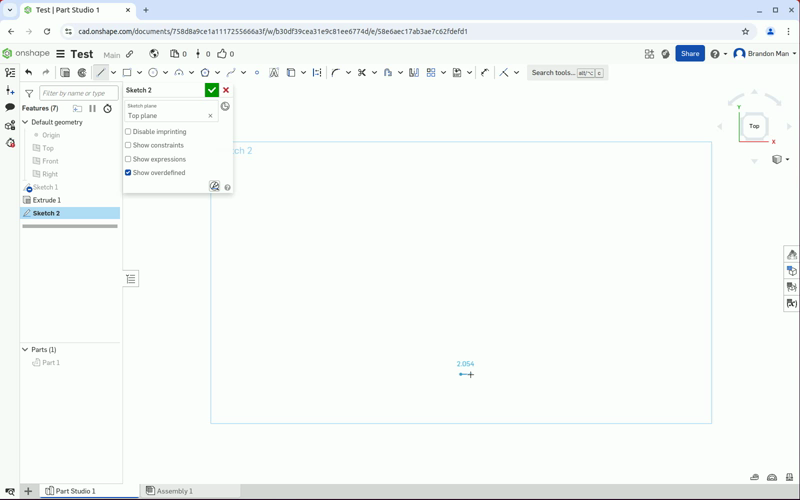
click(470, 374)
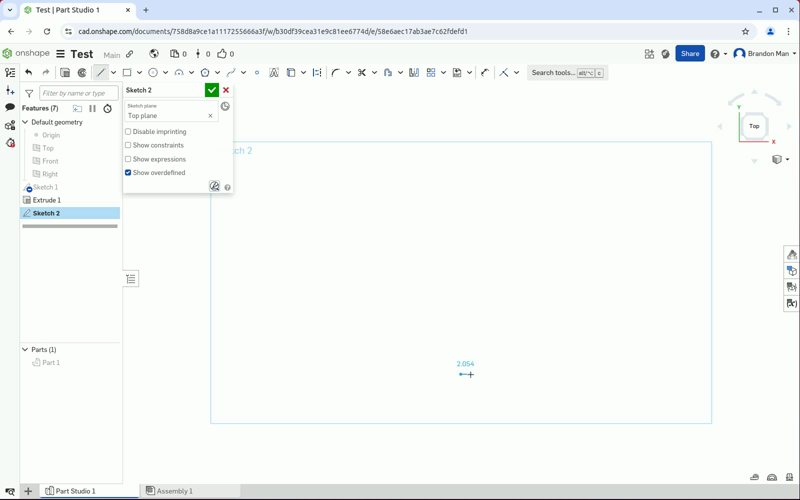
key_up(shift)
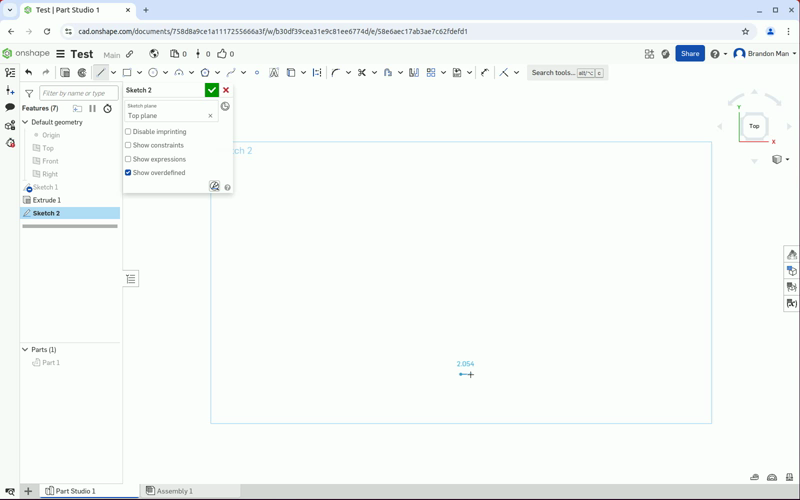
key_down(shift)
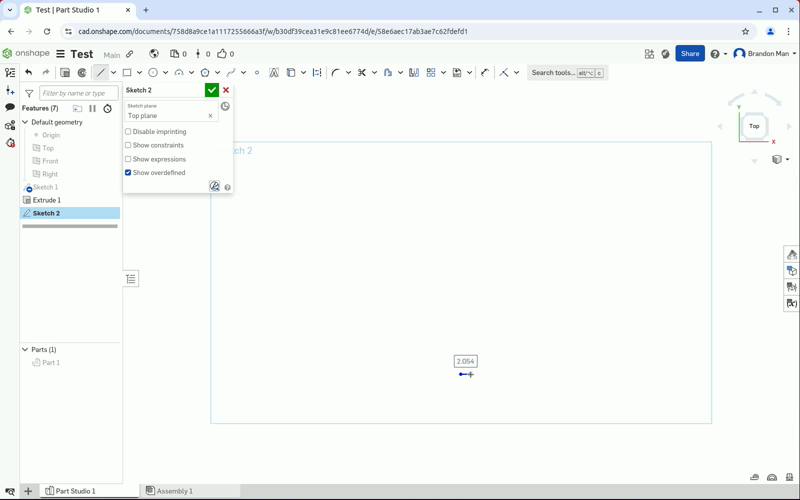
mouse_move(501, 374)
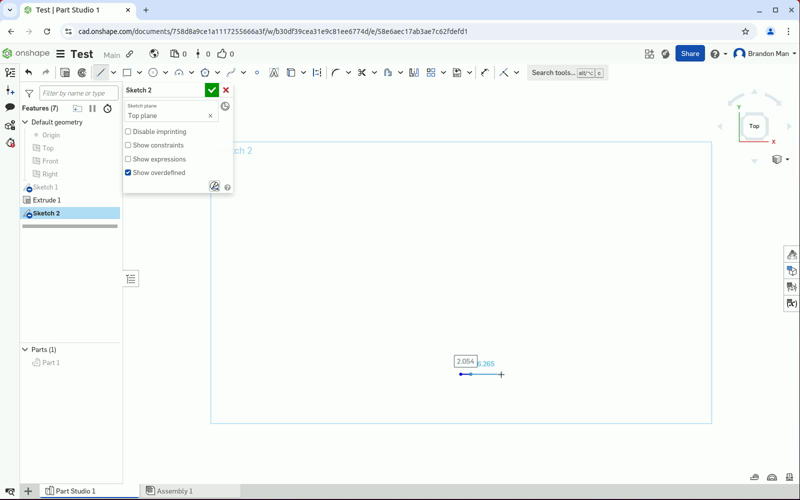
mouse_move(470, 361)
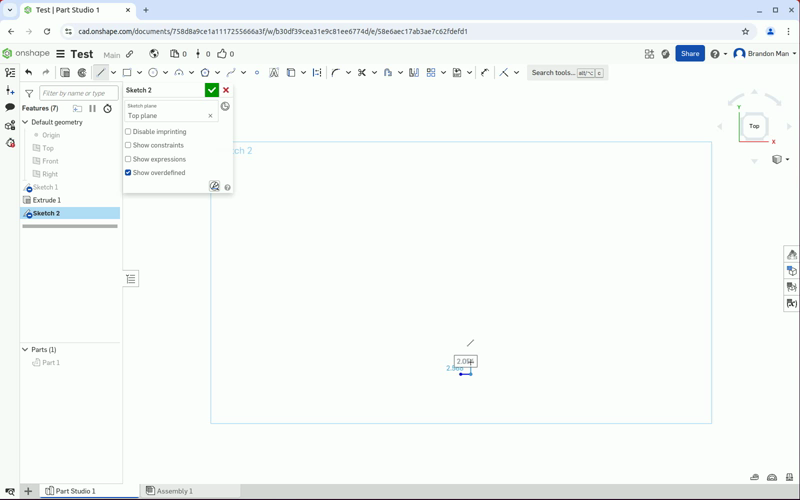
click(470, 361)
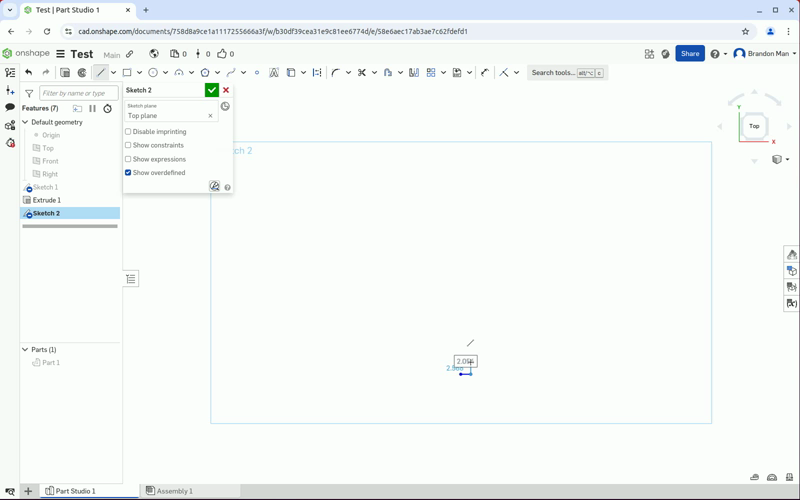
key_up(shift)
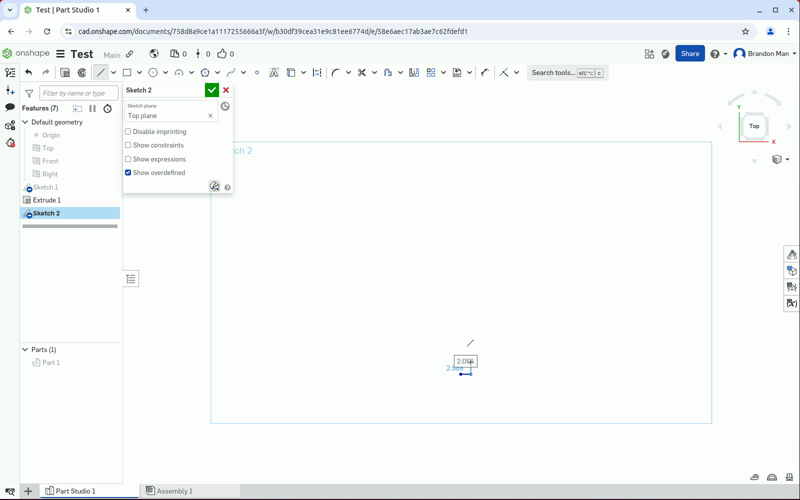
key_down(shift)
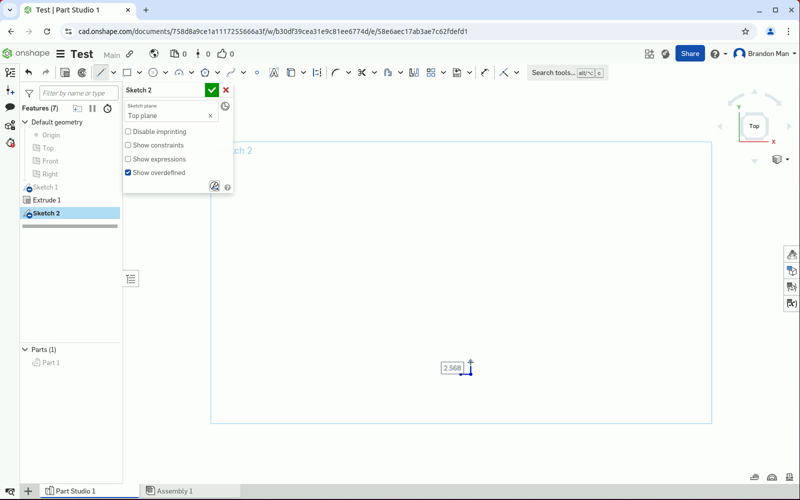
mouse_move(501, 361)
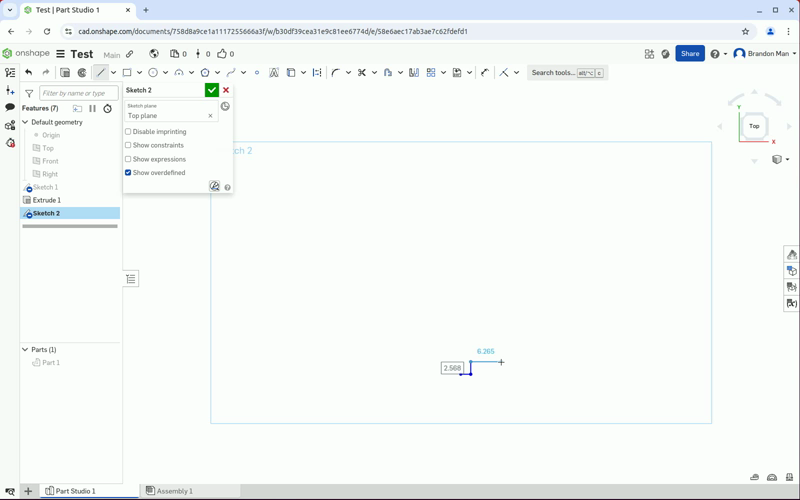
mouse_move(460, 361)
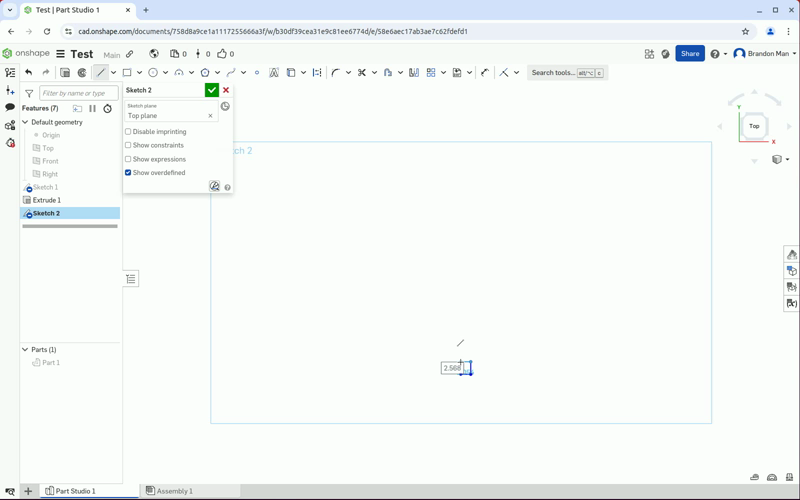
click(460, 361)
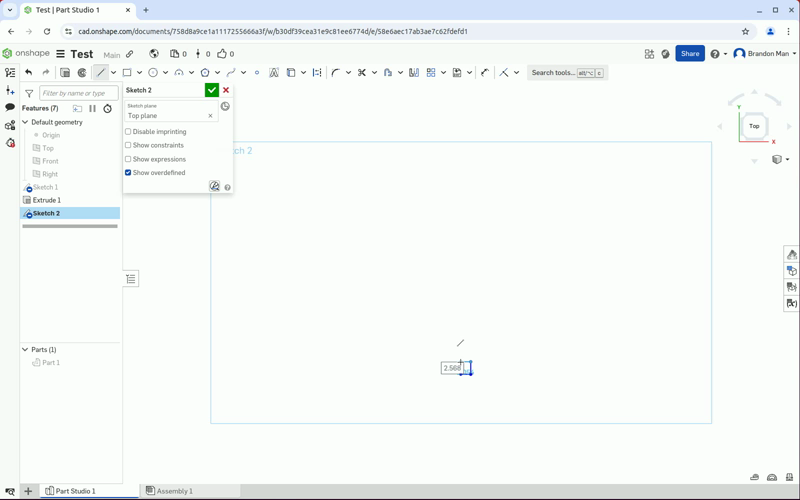
key_up(shift)
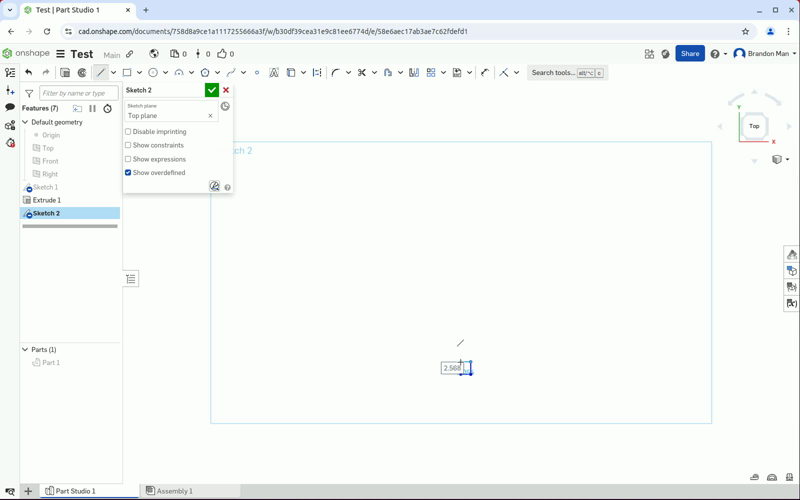
mouse_move(490, 361)
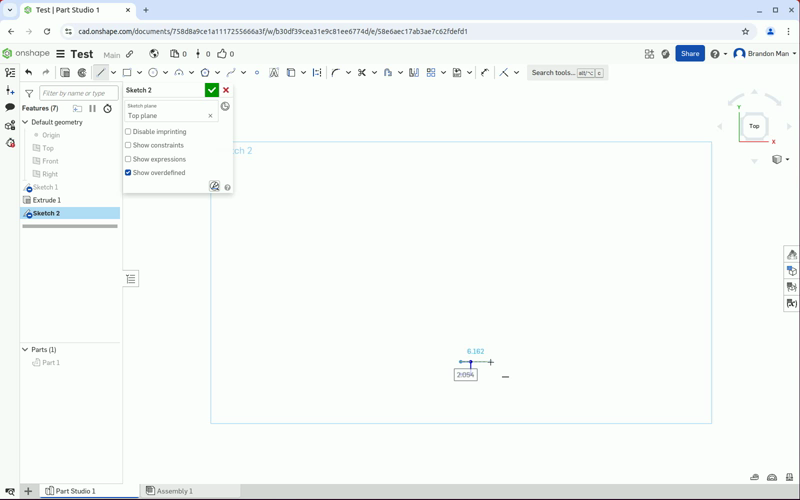
key_down(shift)
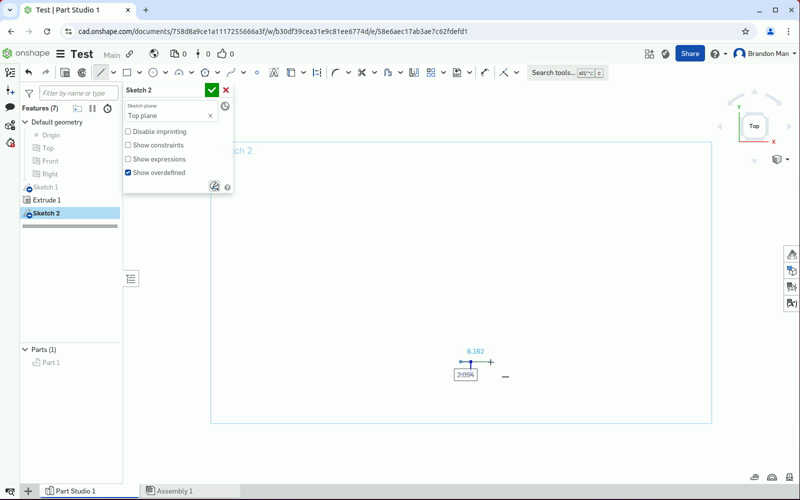
mouse_move(460, 374)
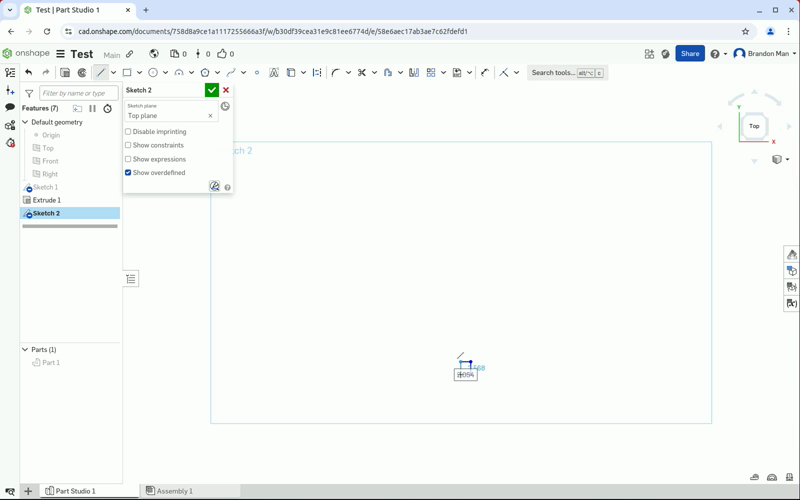
key_up(shift)
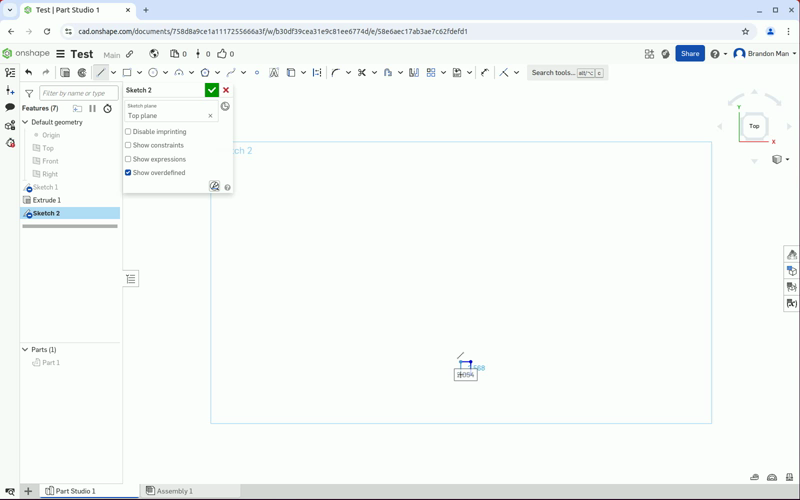
click(460, 374)
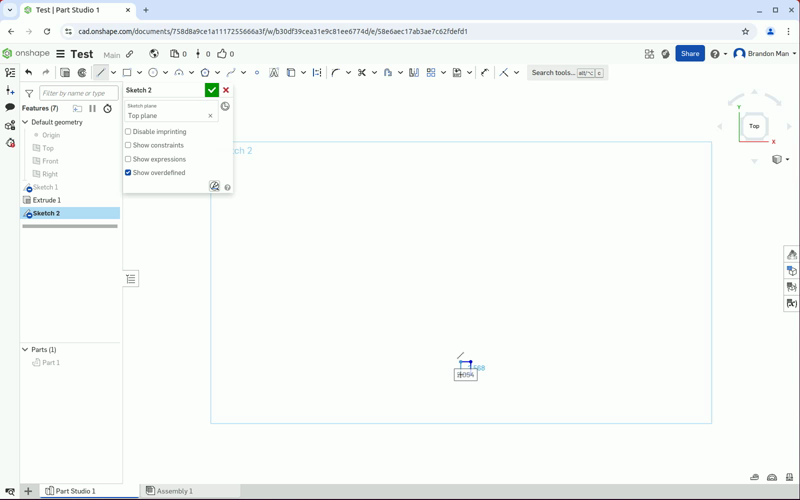
key(esc)
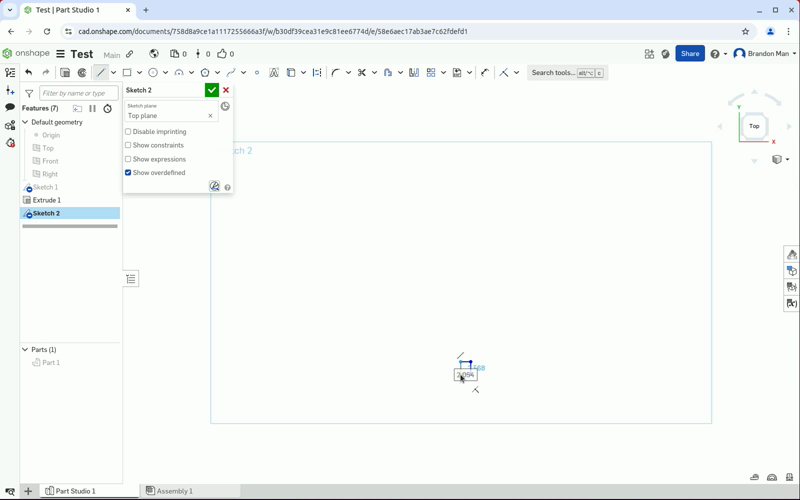
mouse_move(464, 366)
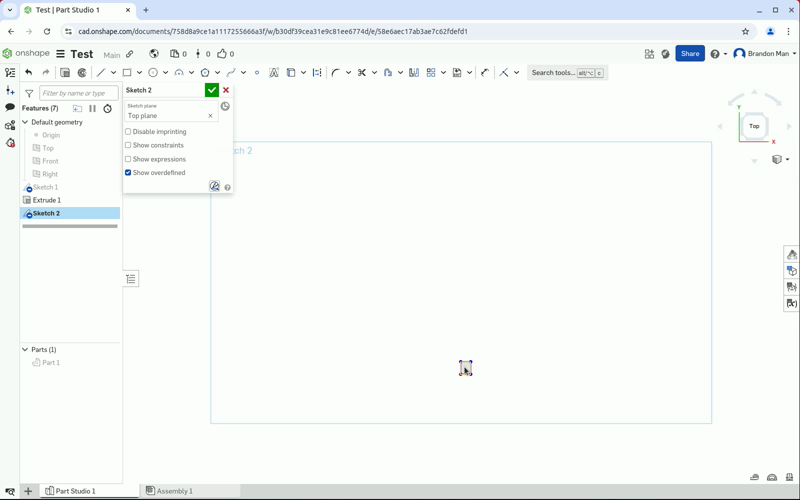
scroll(6)
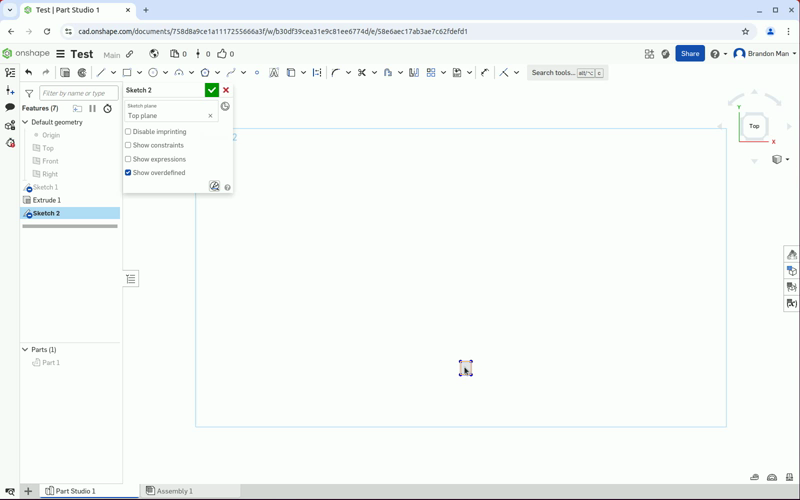
scroll(6)
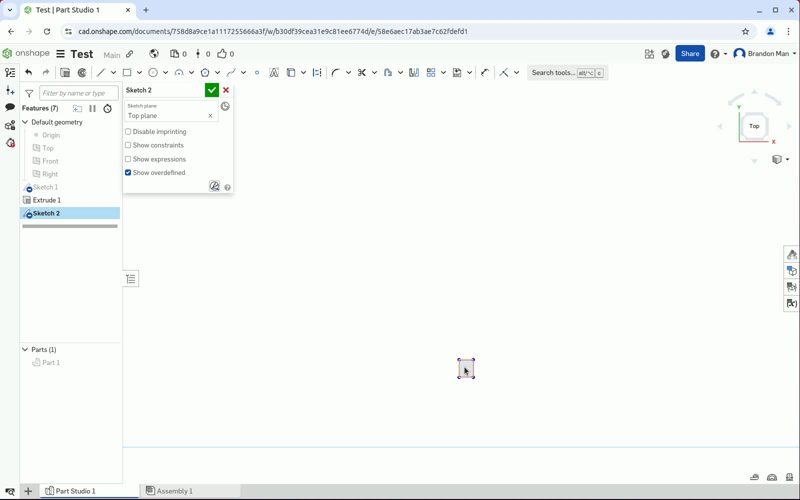
scroll(6)
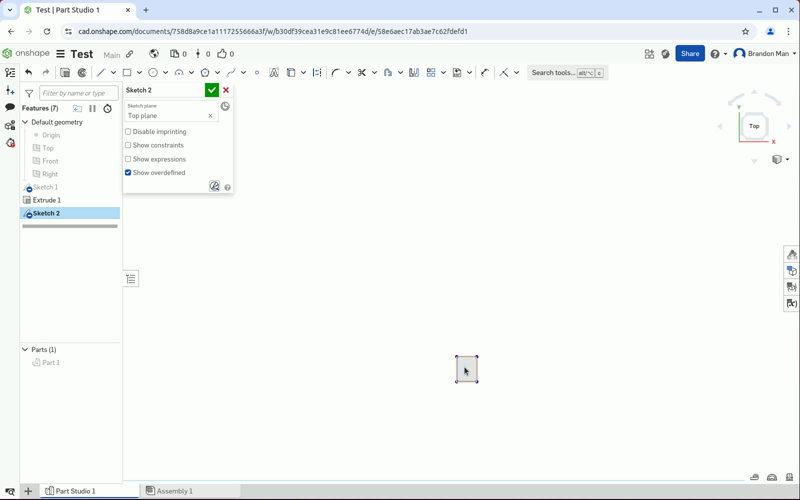
scroll(6)
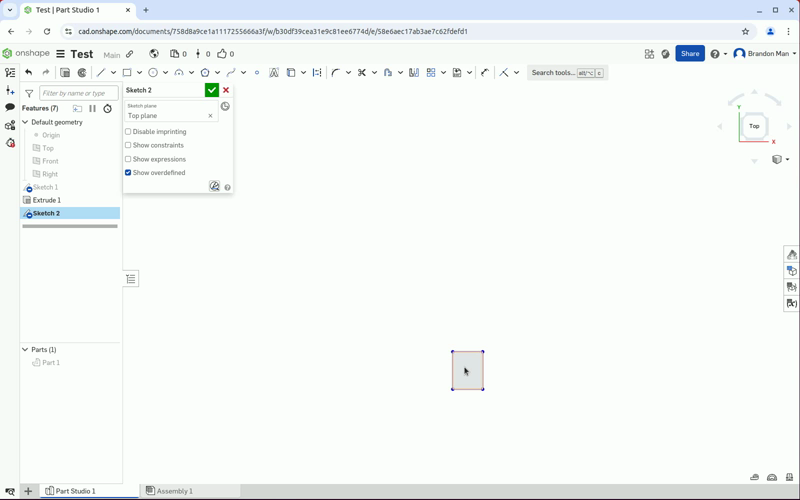
scroll(6)
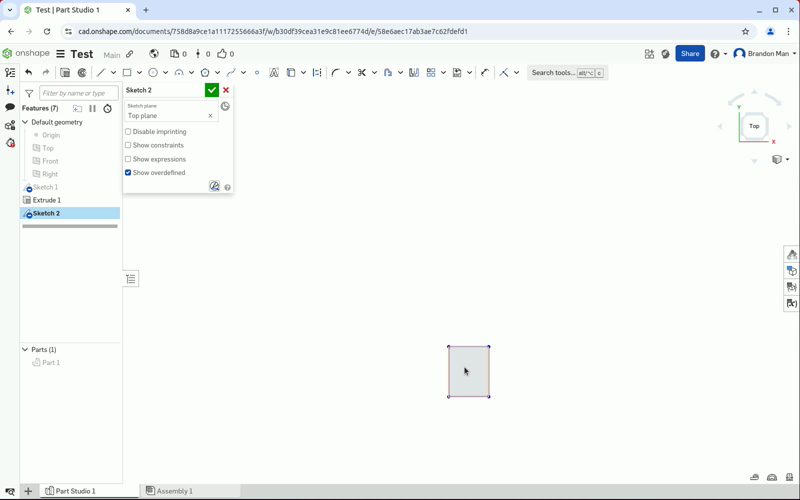
scroll(6)
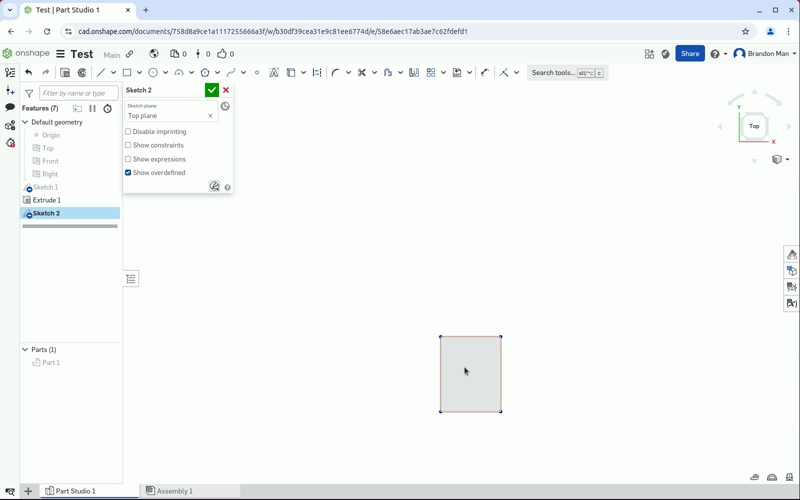
scroll(6)
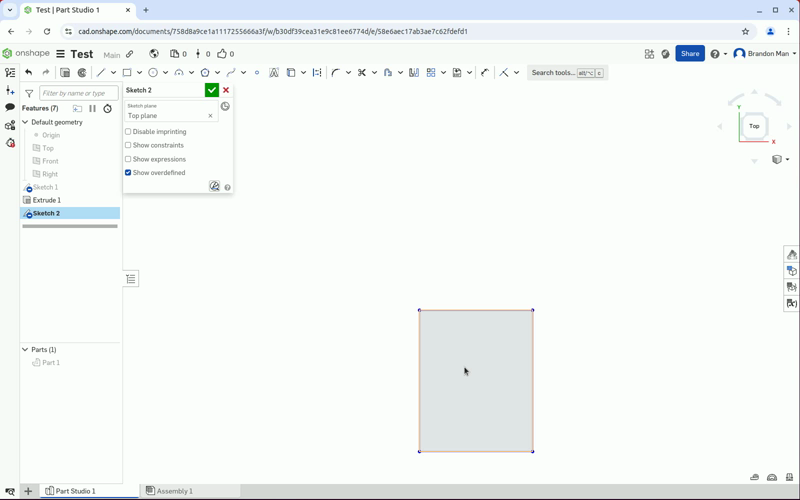
click(464, 366)
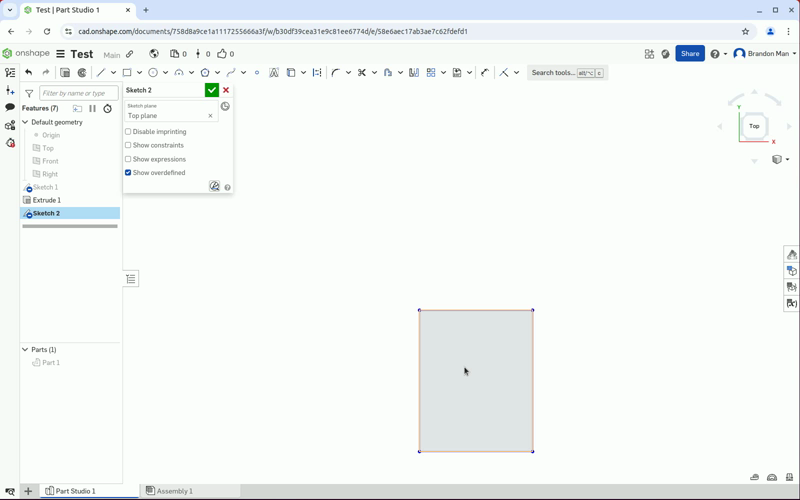
scroll(-6)
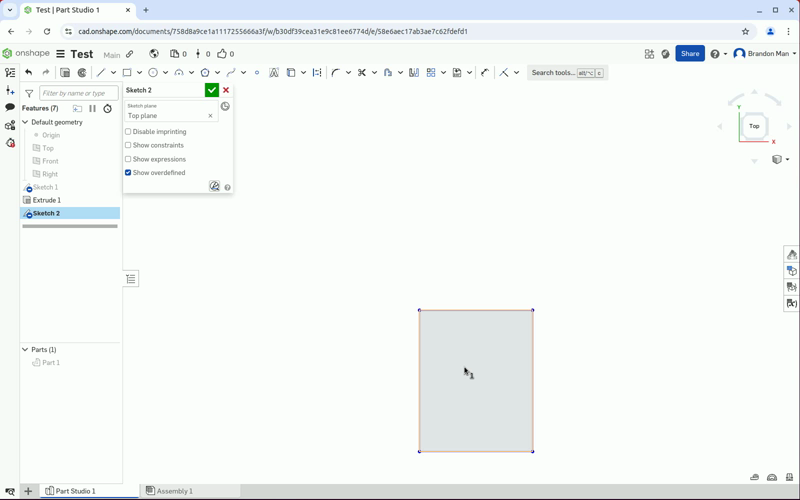
scroll(-6)
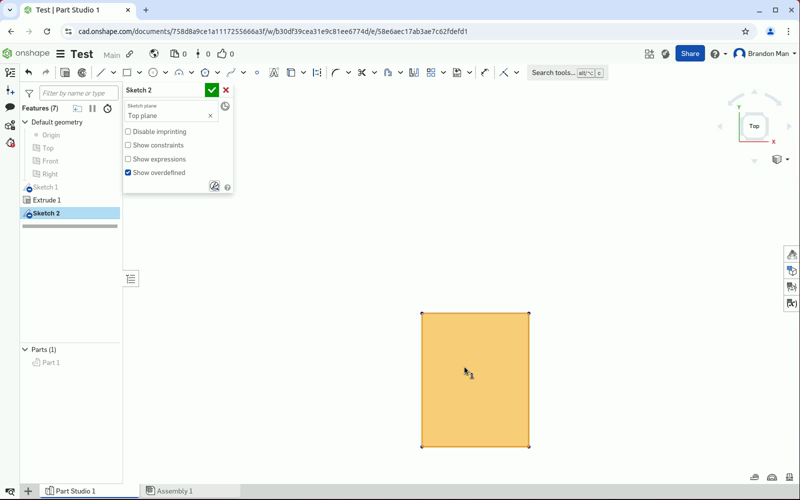
scroll(-6)
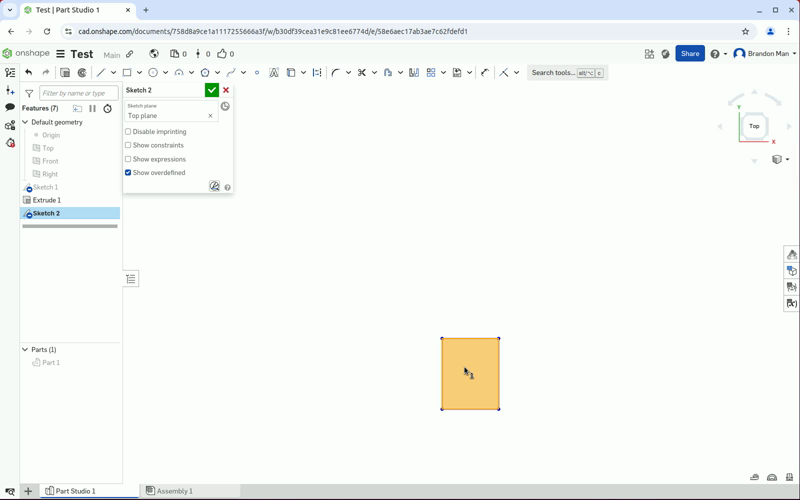
scroll(-6)
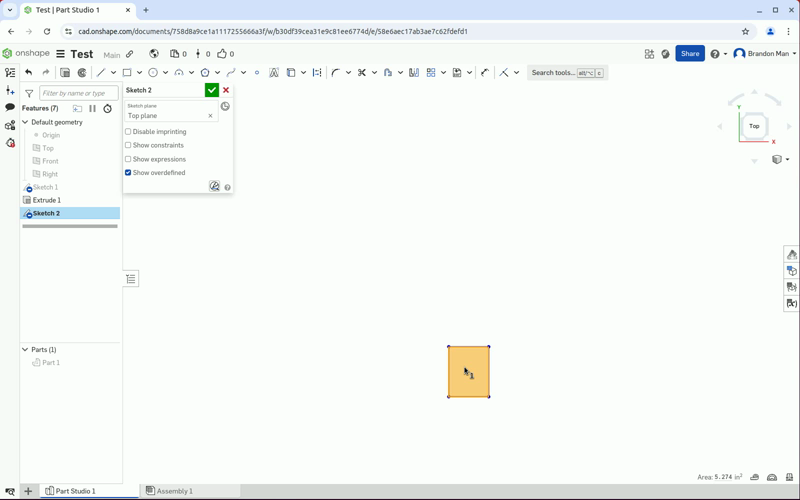
scroll(-6)
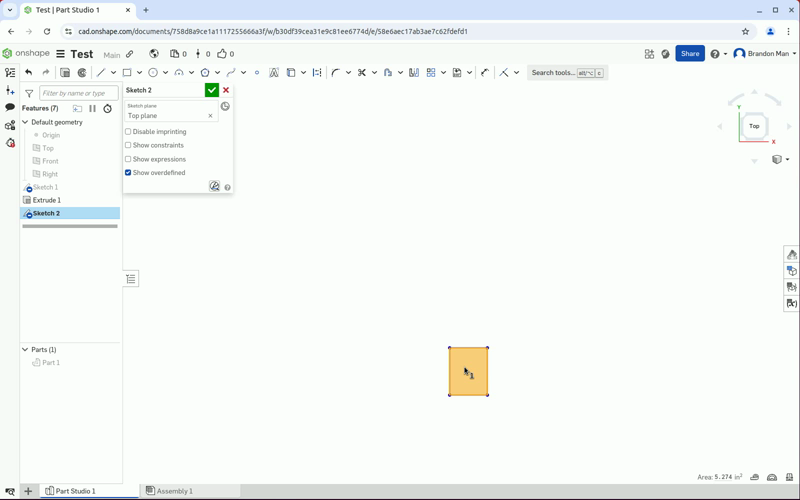
scroll(-6)
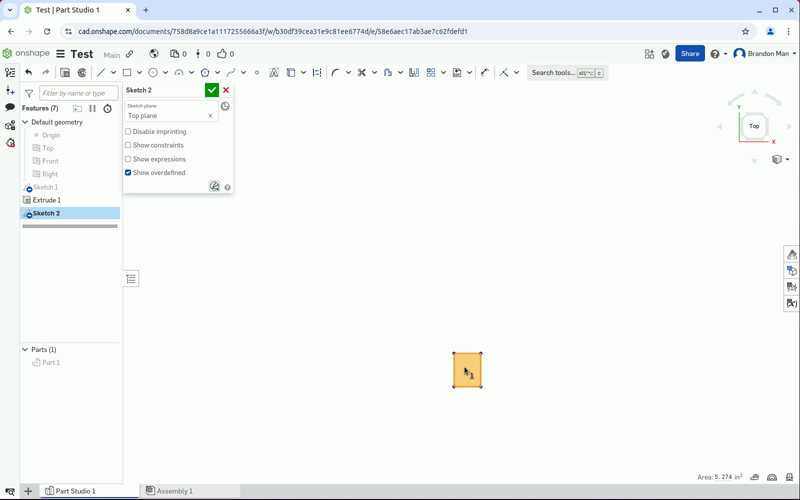
scroll(-6)
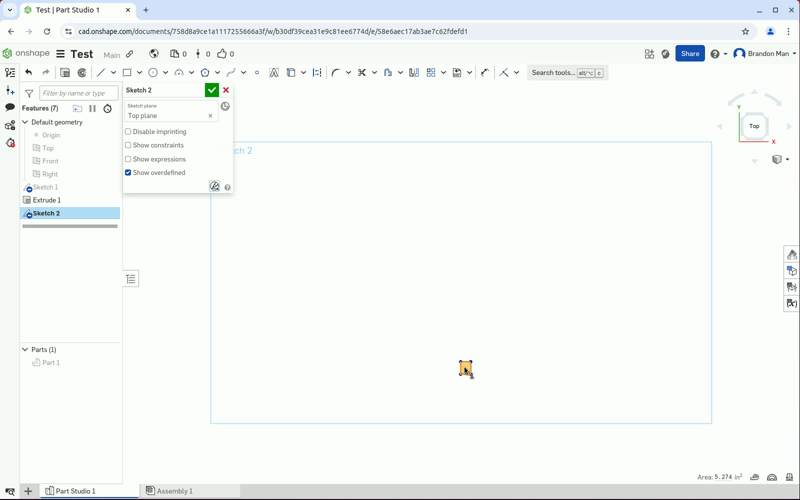
mouse_move(73, 352)
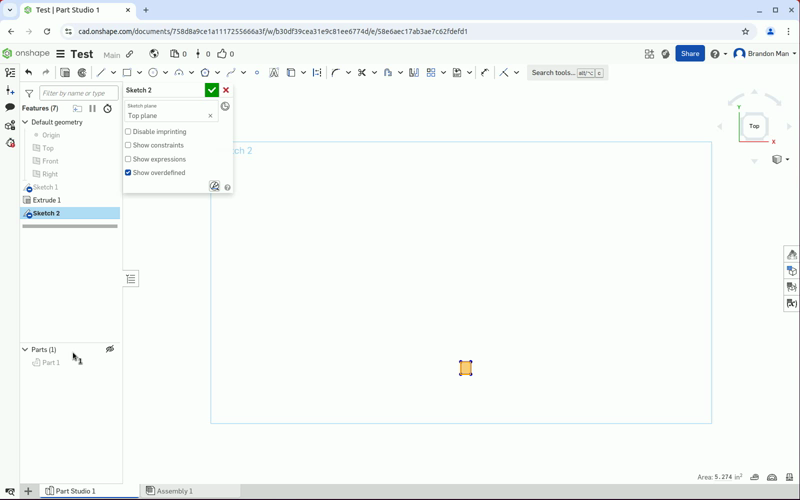
key(shift+y)
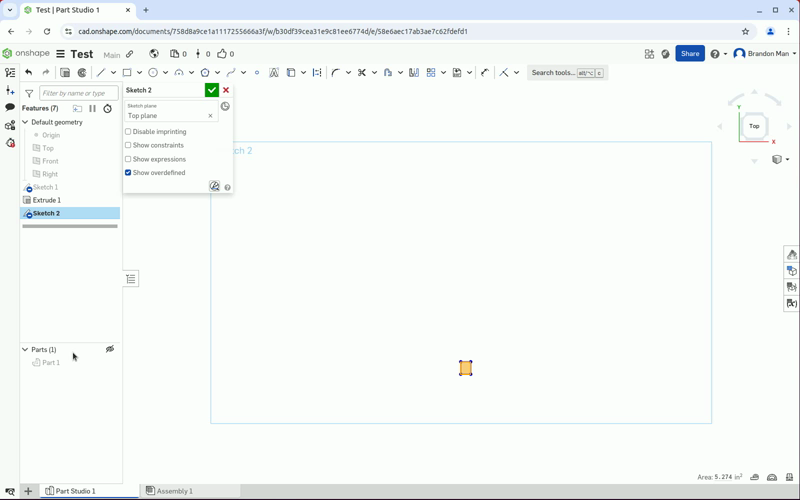
key(shift+e)
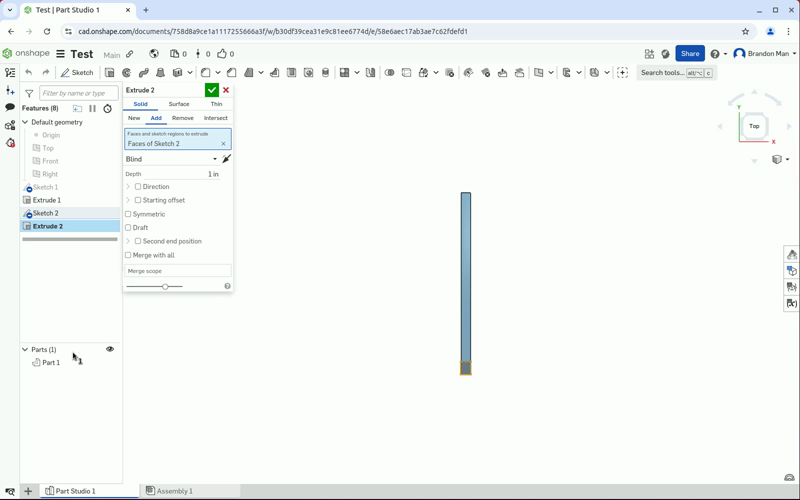
mouse_move(143, 106)
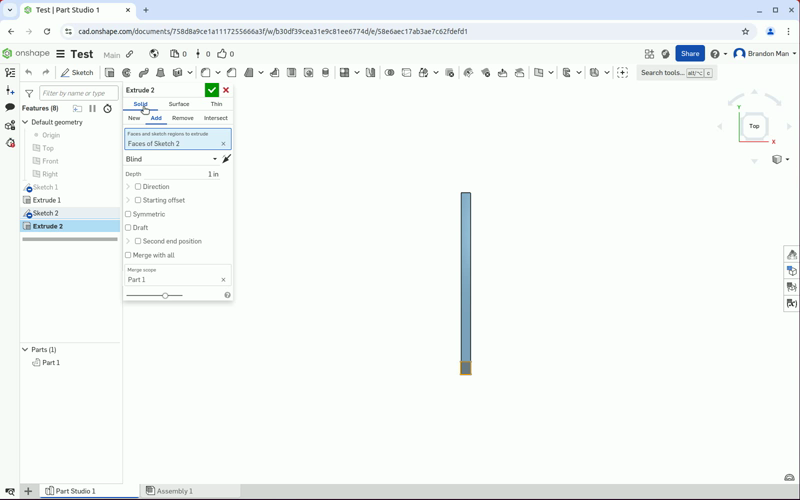
click(143, 106)
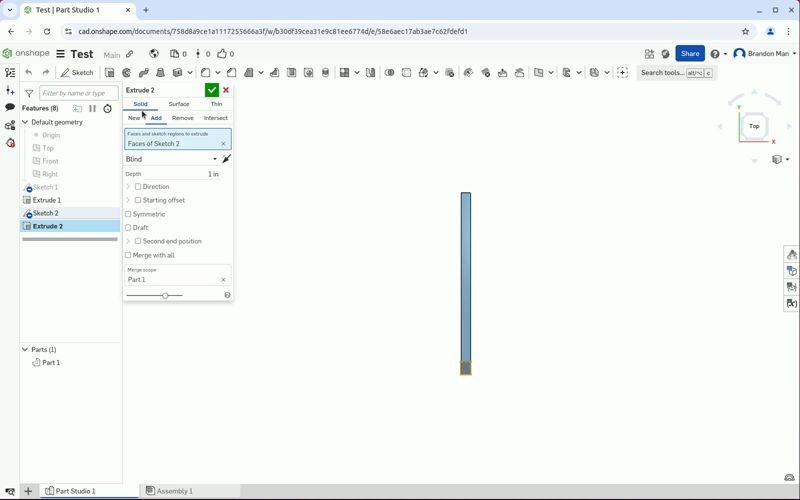
mouse_move(137, 120)
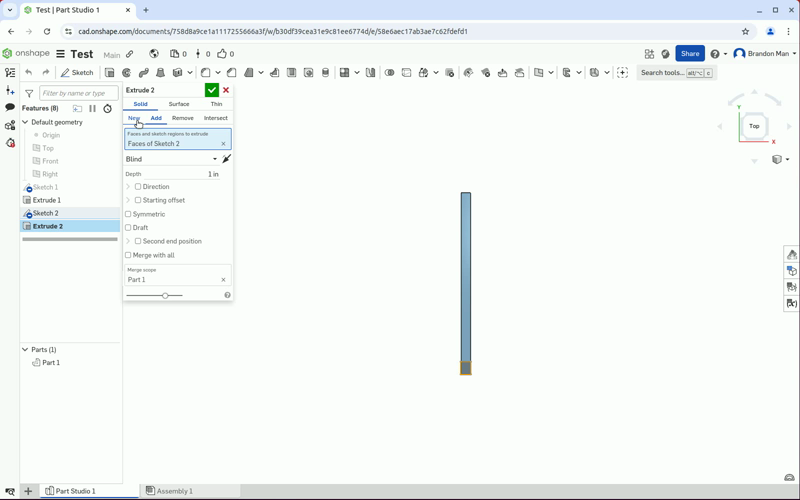
click(137, 120)
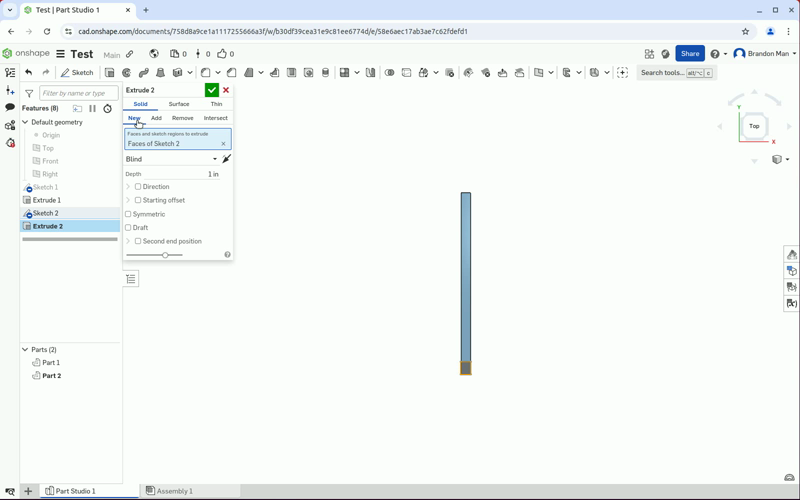
key(tab, 4)
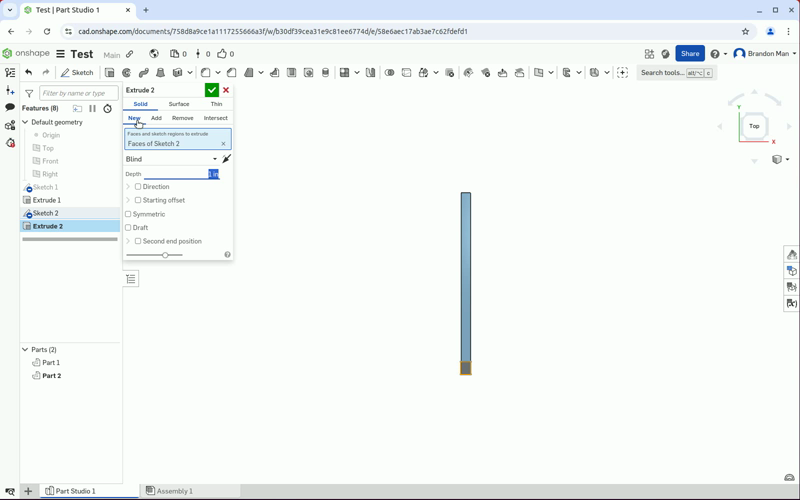
text(23.108)
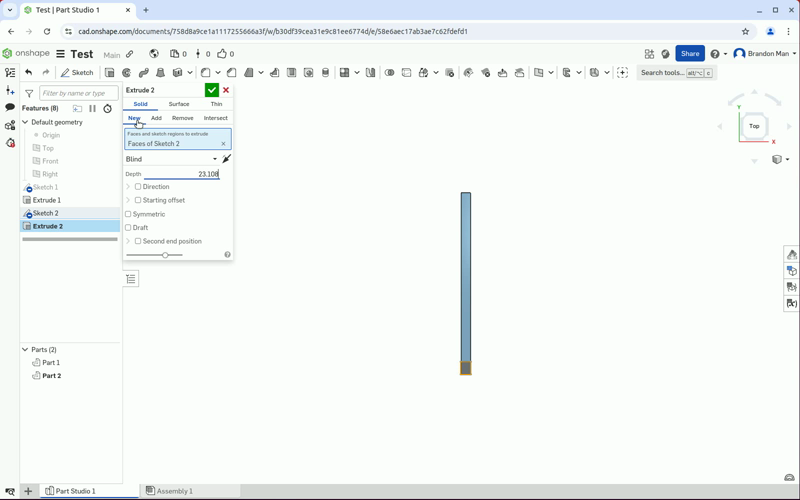
key(enter)
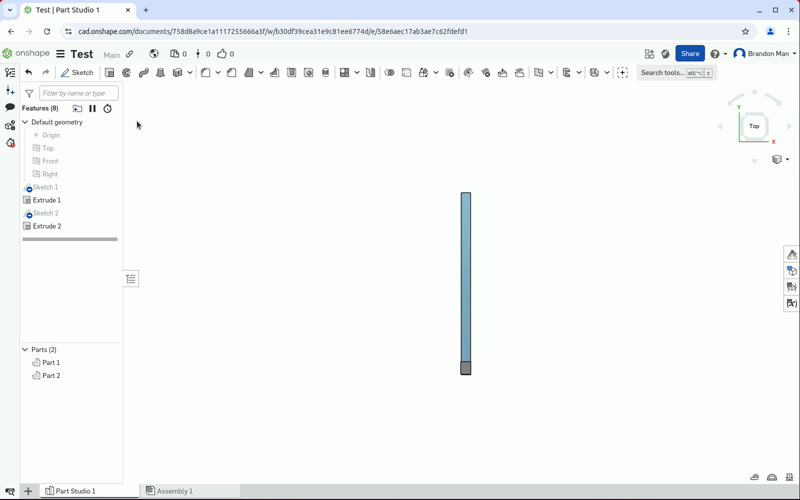
key(shift+h)
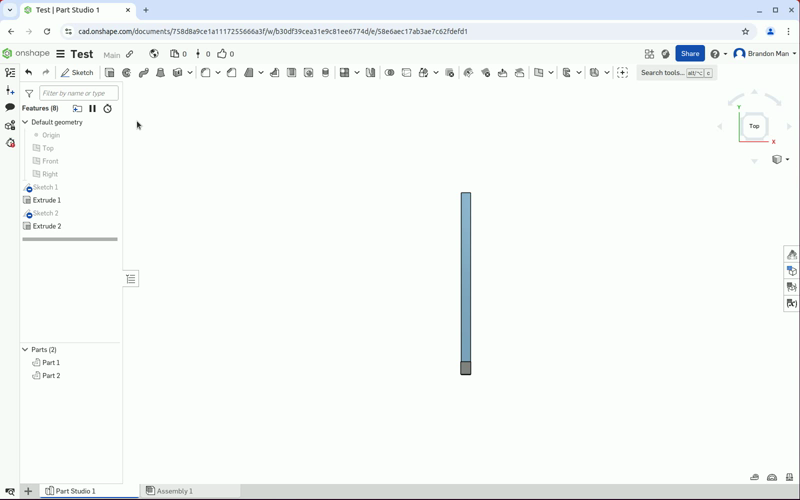
key(shift+h)
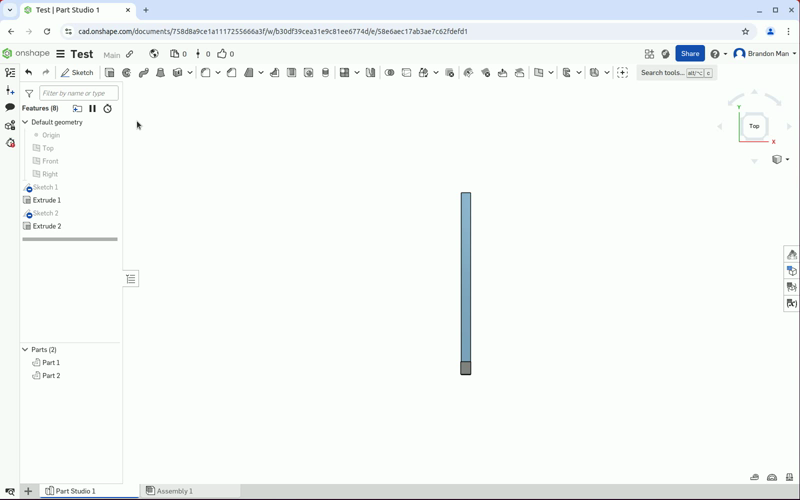
mouse_move(73, 189)
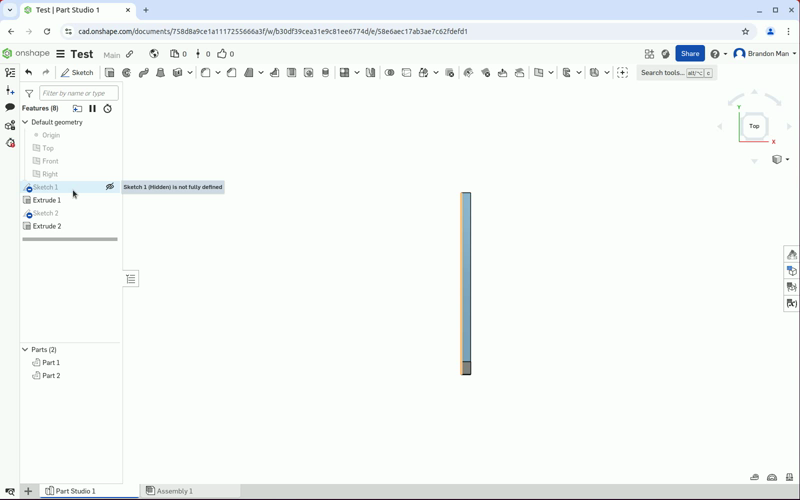
click(73, 189)
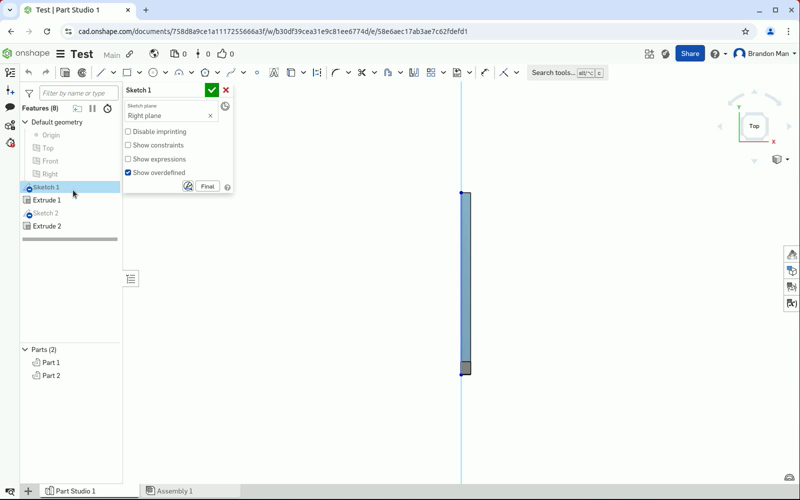
mouse_move(229, 92)
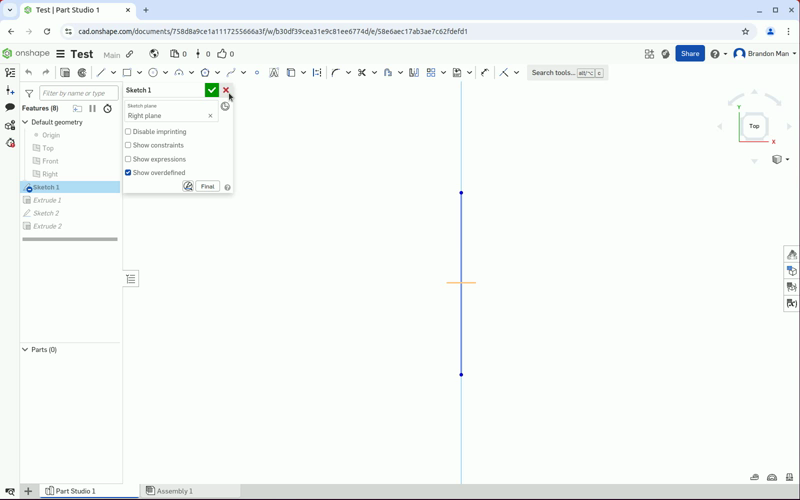
click(229, 92)
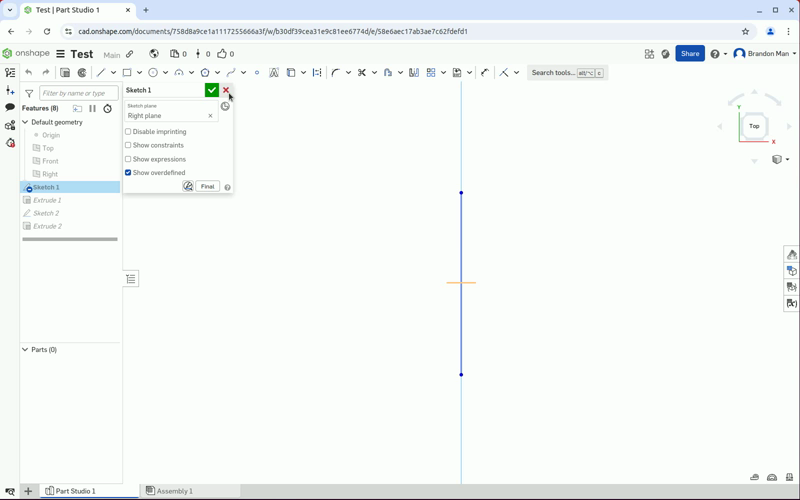
key(shift+s)
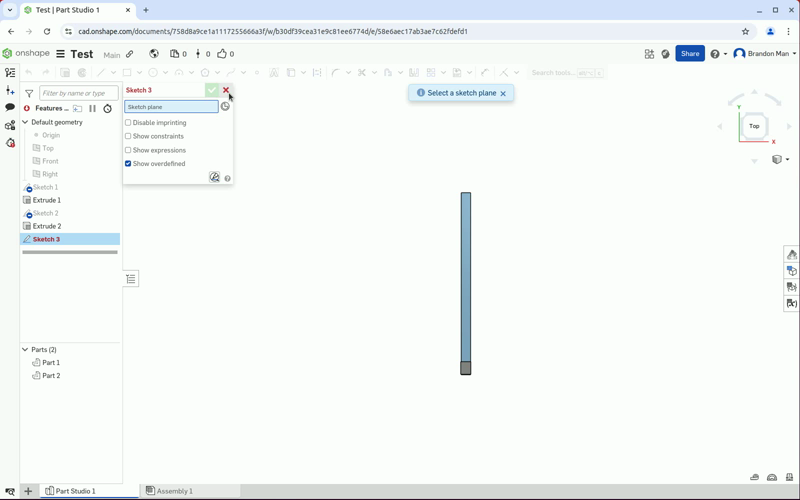
mouse_move(73, 150)
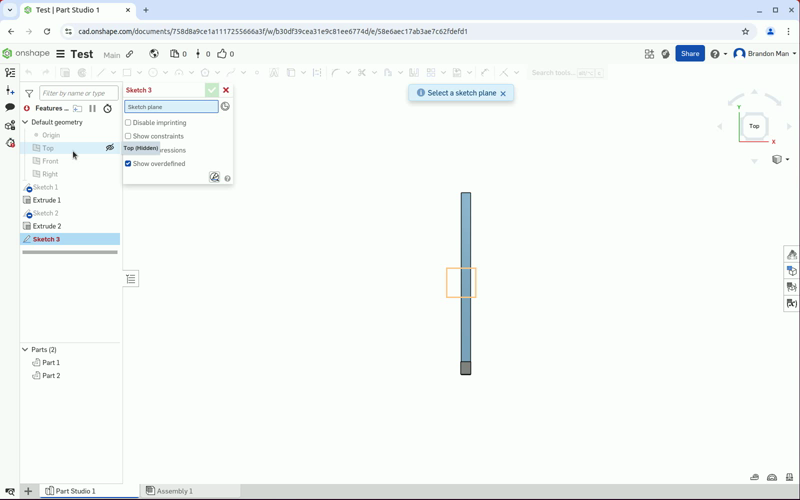
click(73, 150)
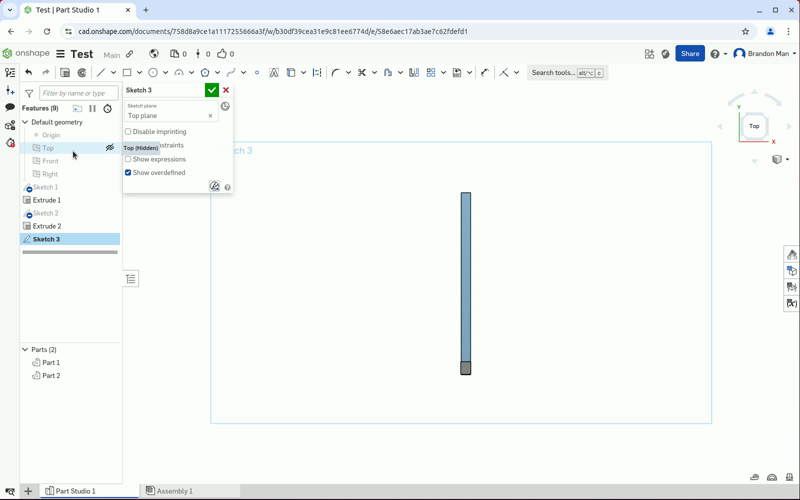
mouse_move(73, 352)
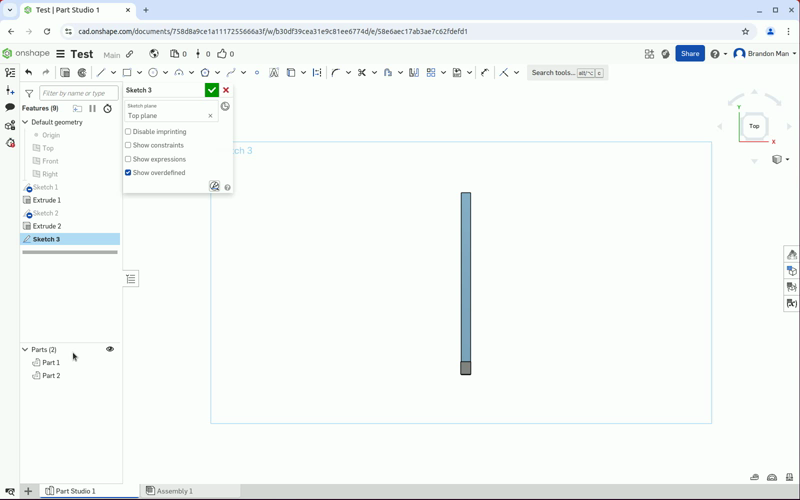
key(y)
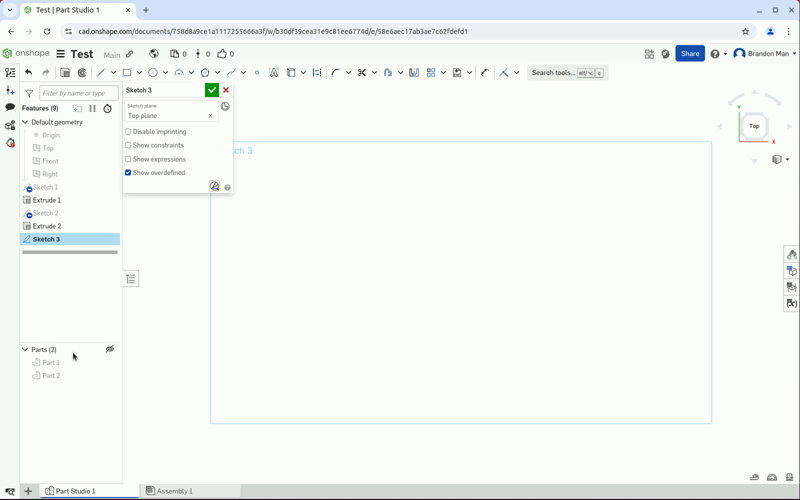
key(l)
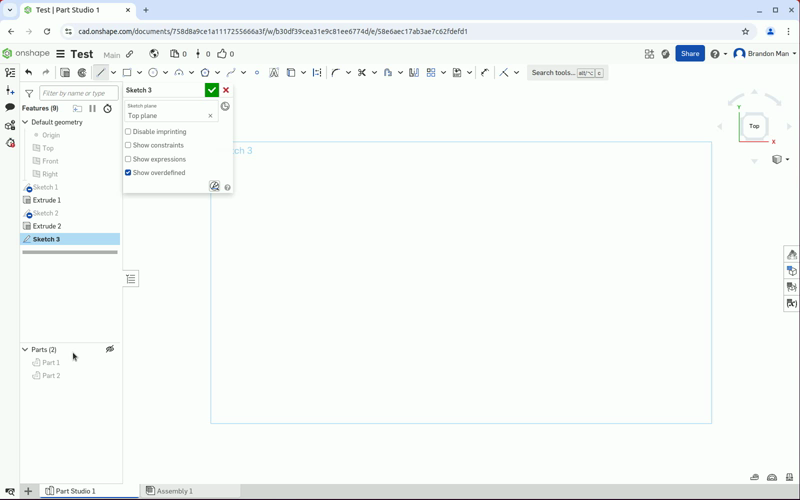
key_down(shift)
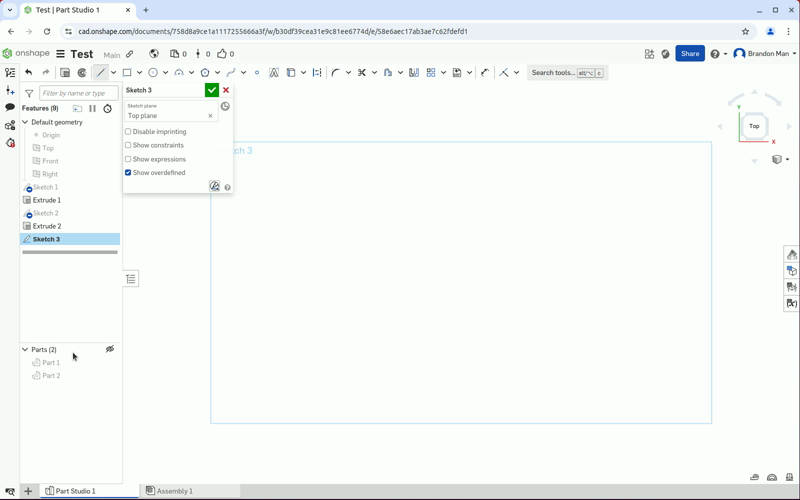
mouse_move(460, 205)
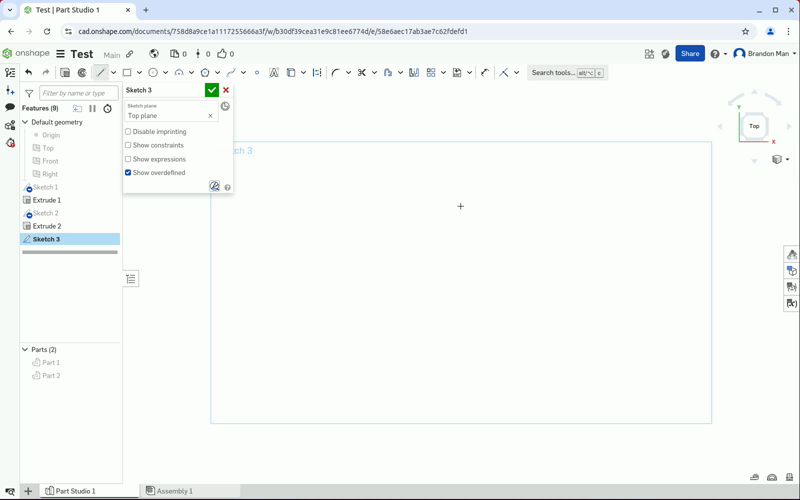
click(460, 205)
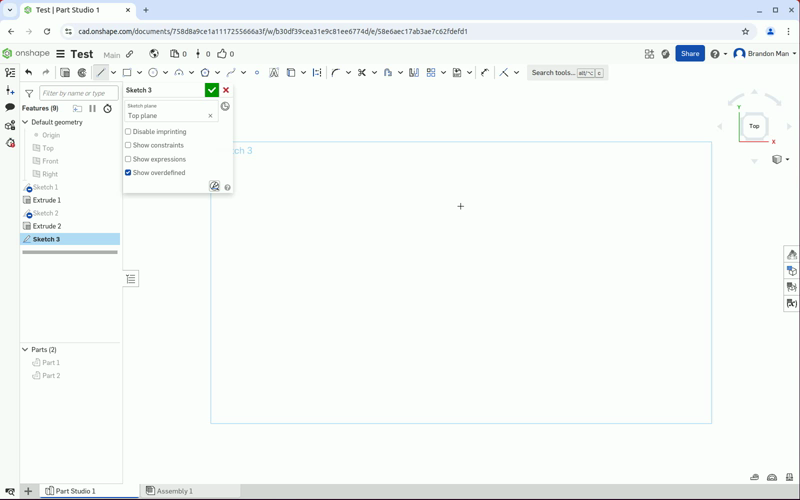
key_up(shift)
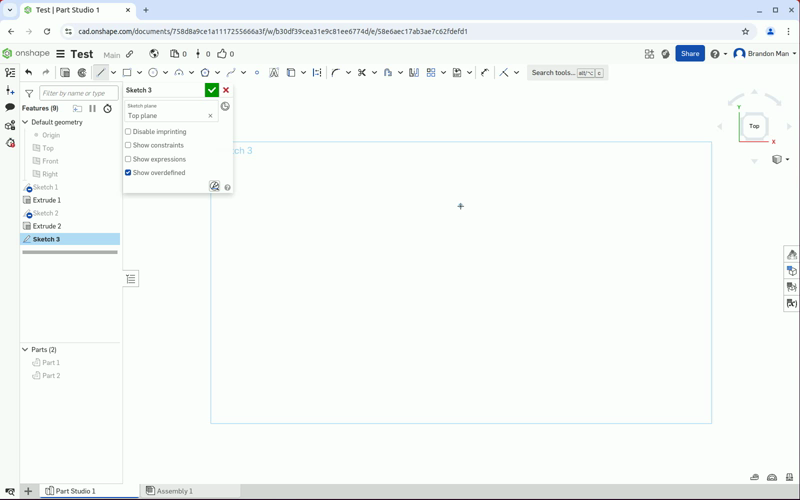
key_down(shift)
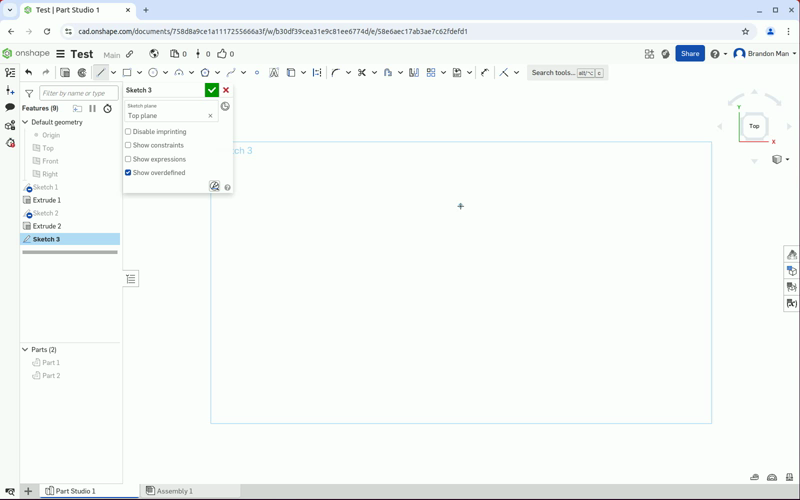
mouse_move(490, 205)
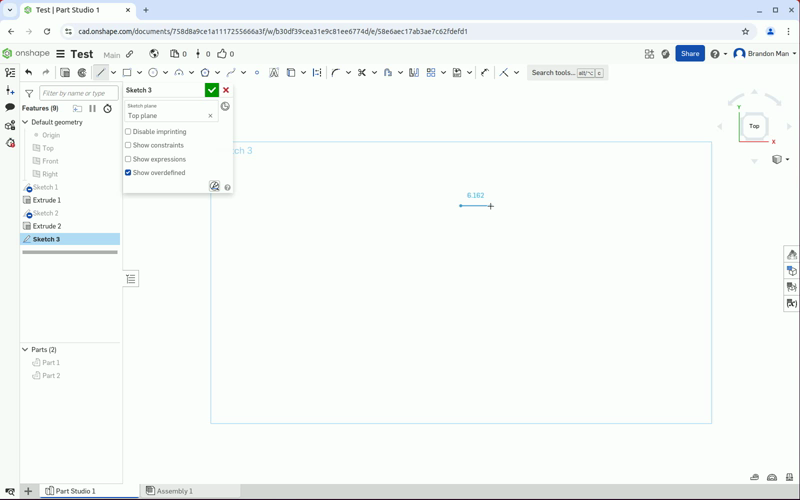
mouse_move(470, 205)
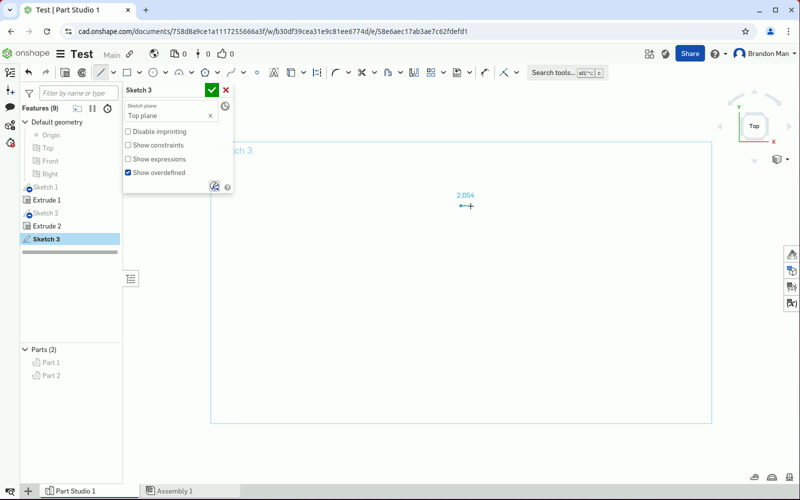
click(470, 205)
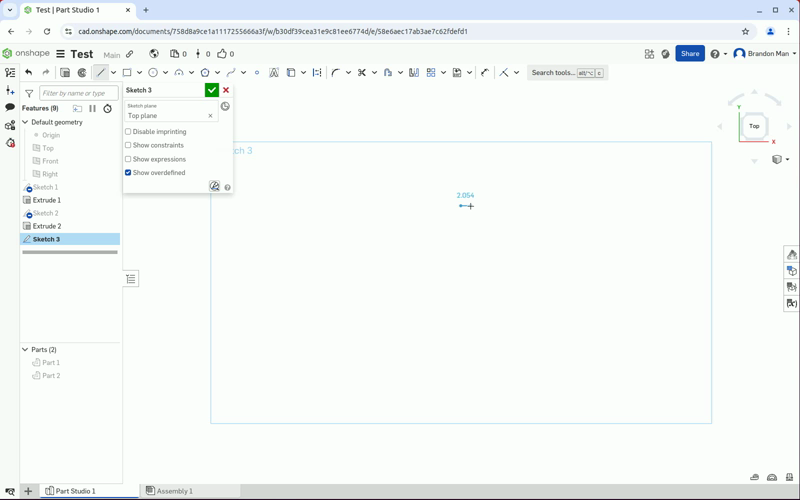
key_up(shift)
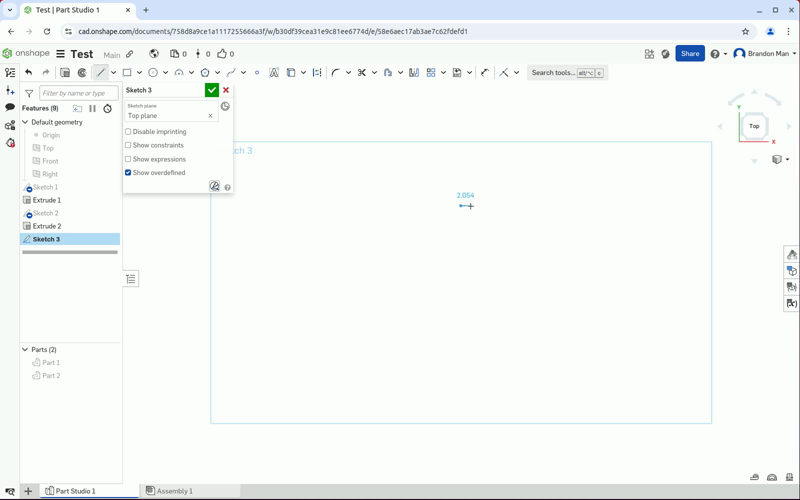
key_down(shift)
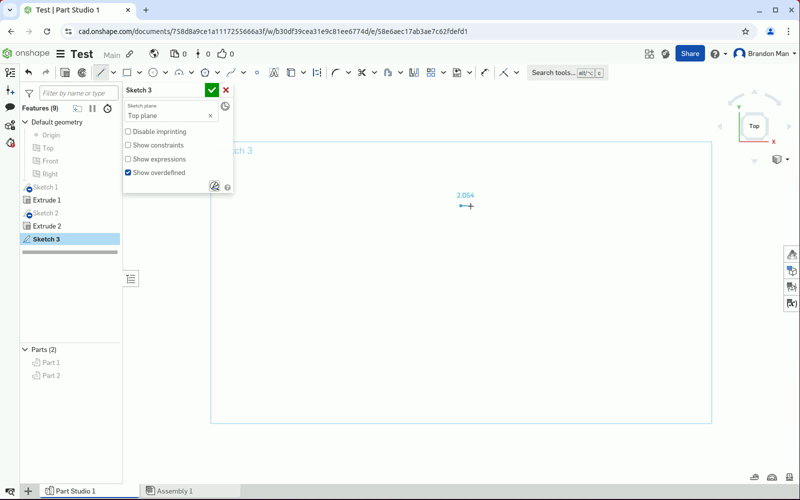
mouse_move(501, 205)
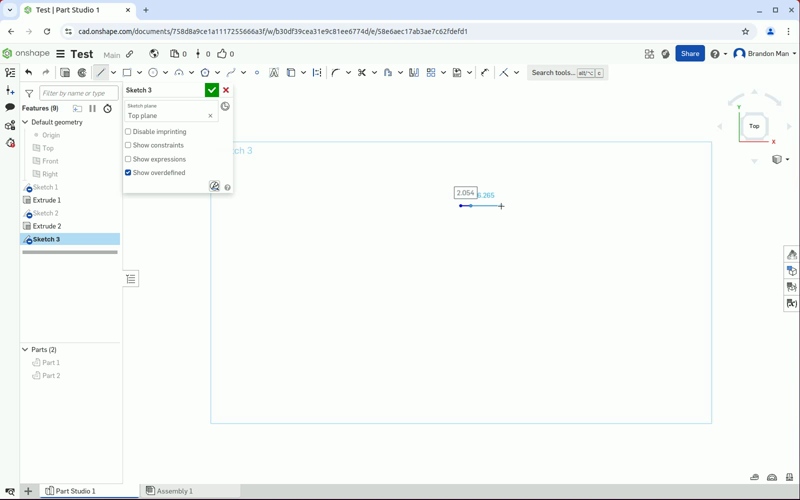
mouse_move(470, 191)
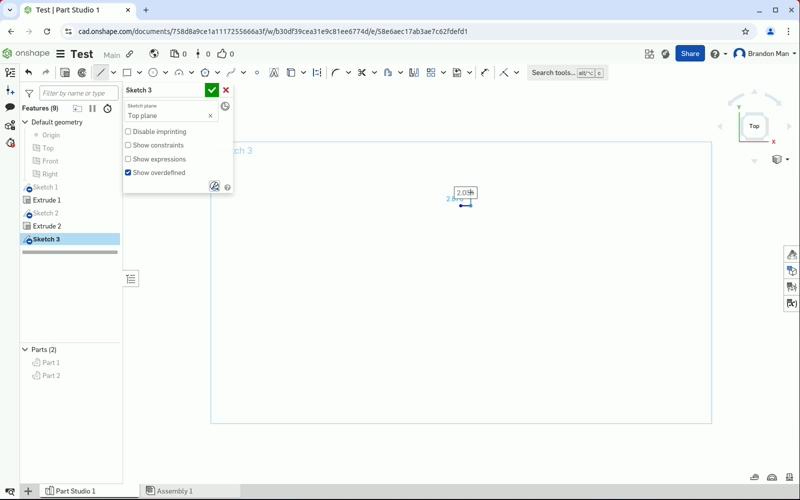
click(470, 191)
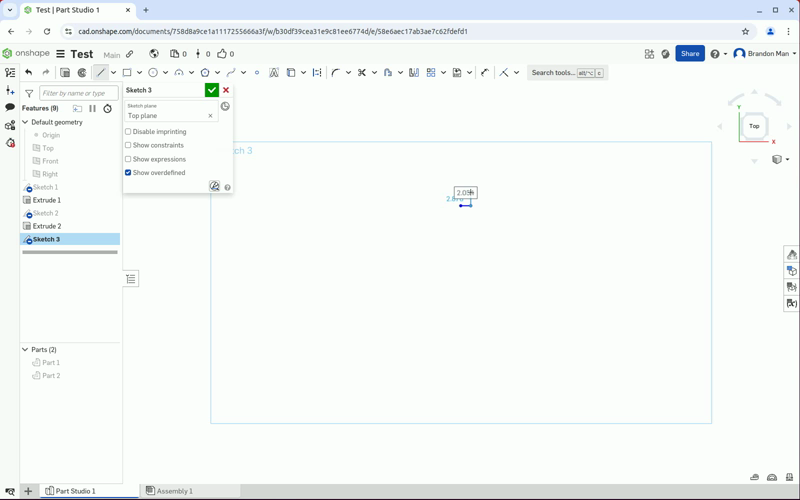
key_up(shift)
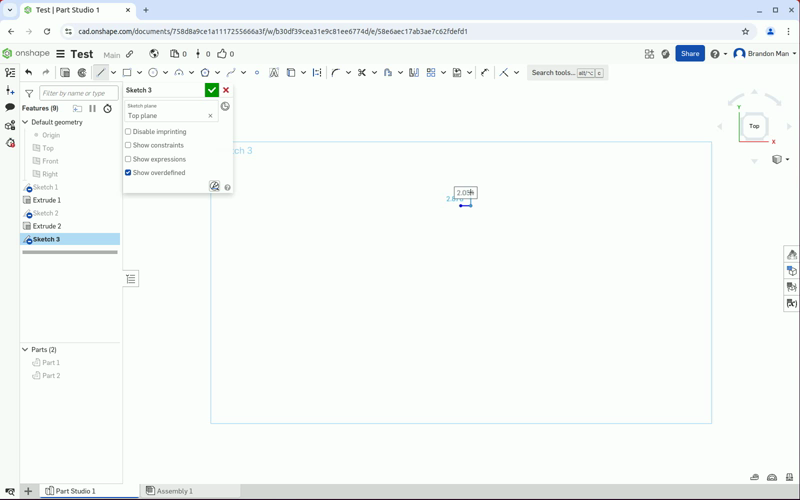
key_down(shift)
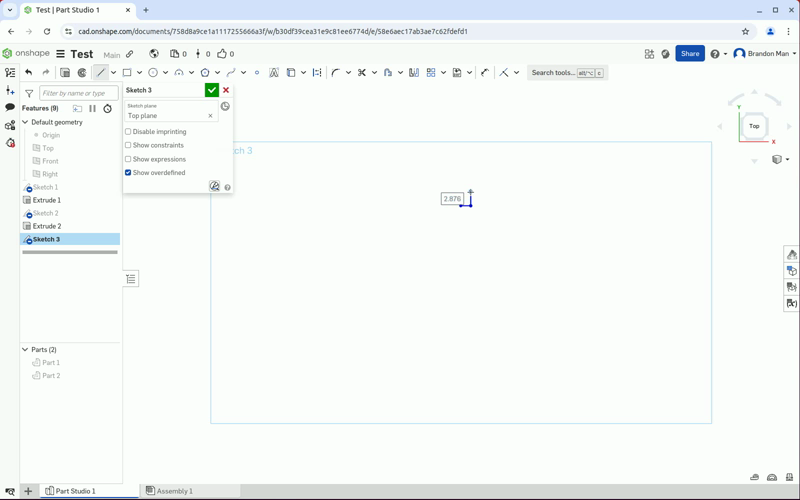
mouse_move(501, 191)
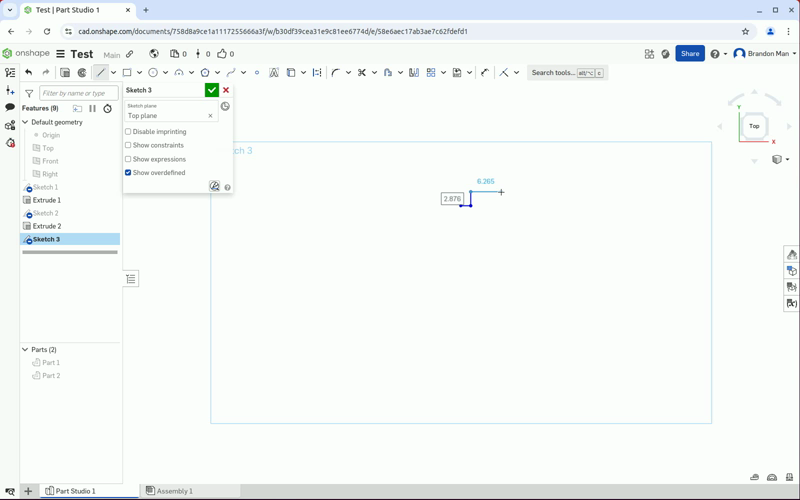
mouse_move(460, 191)
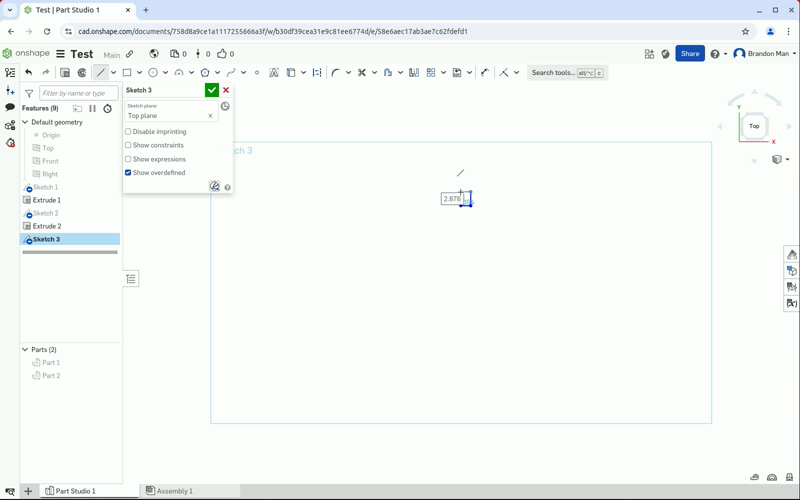
click(460, 191)
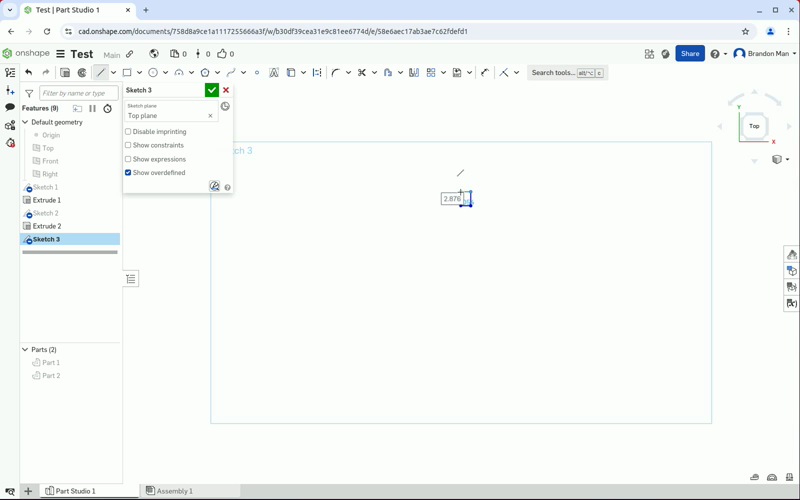
key_up(shift)
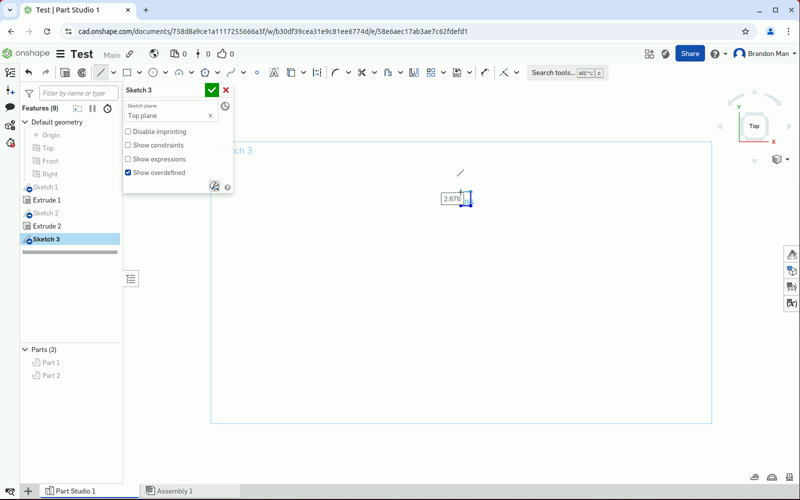
mouse_move(490, 191)
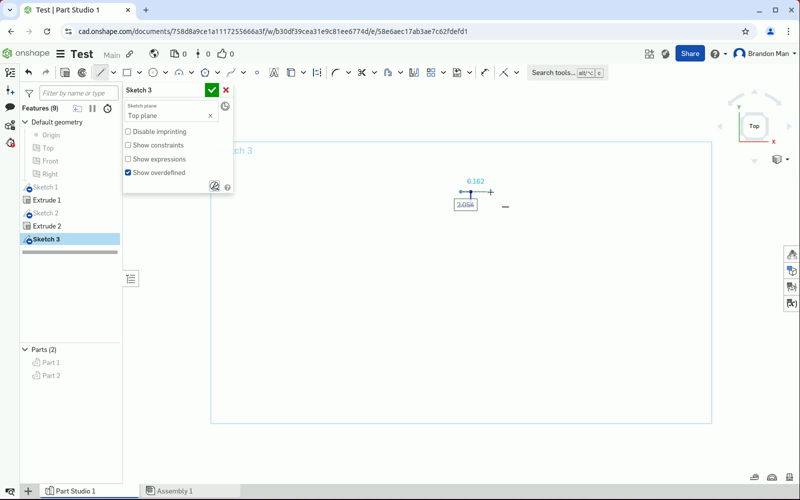
key_down(shift)
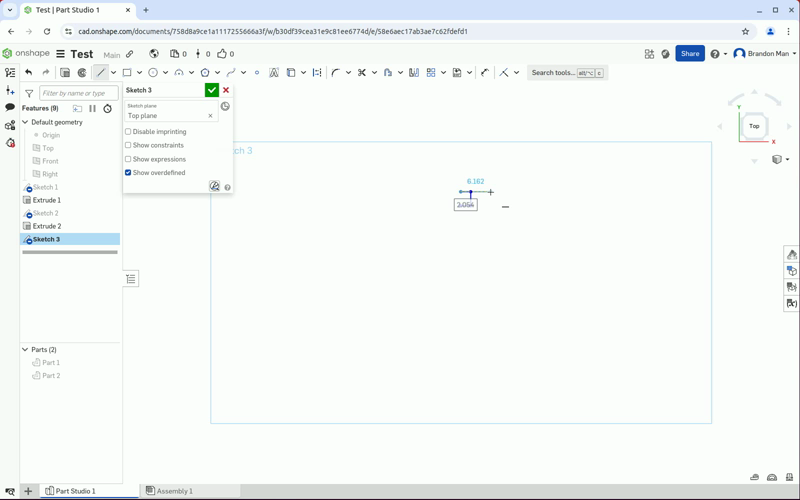
mouse_move(460, 205)
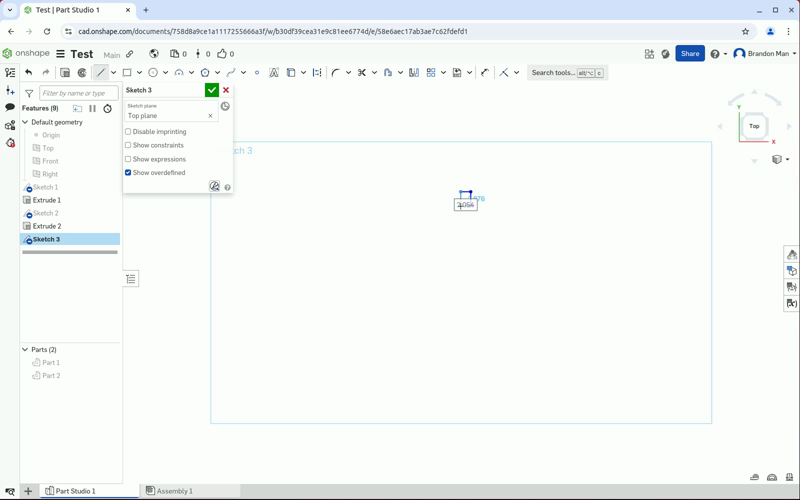
key_up(shift)
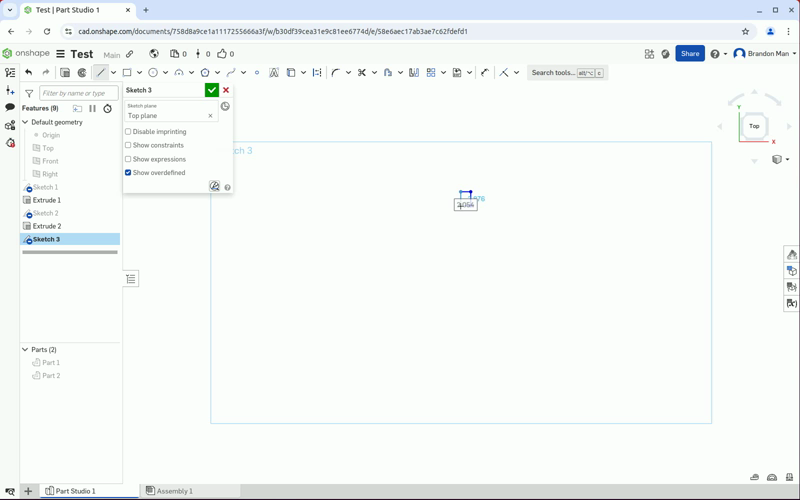
click(460, 205)
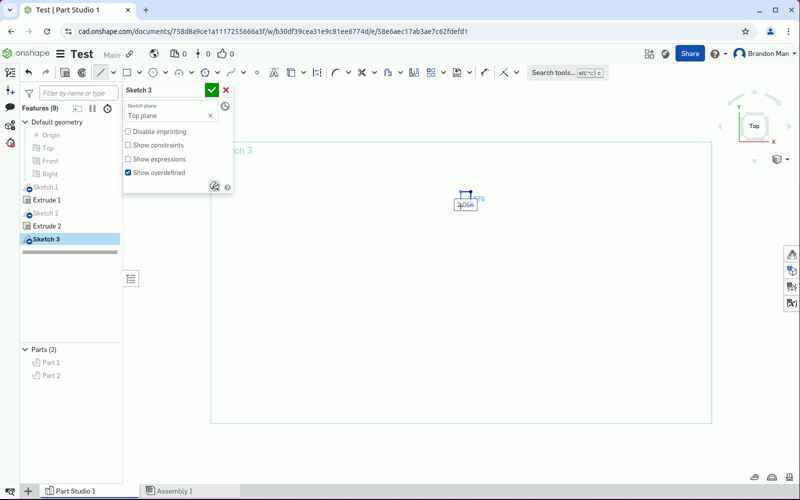
key(esc)
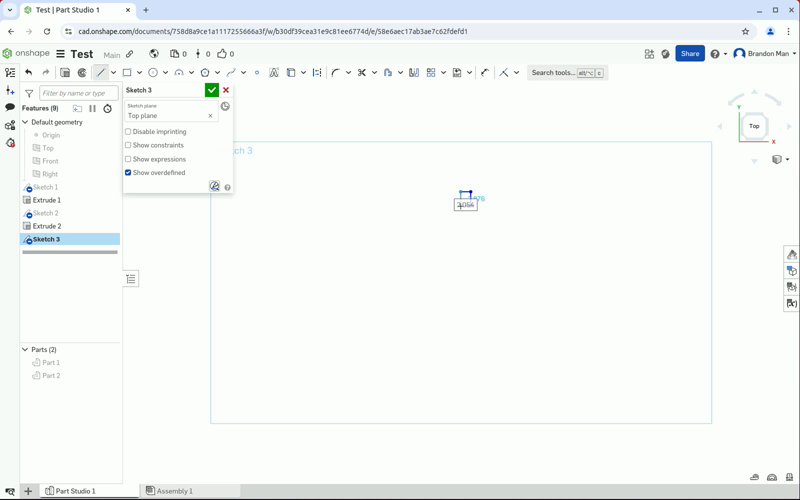
mouse_move(466, 192)
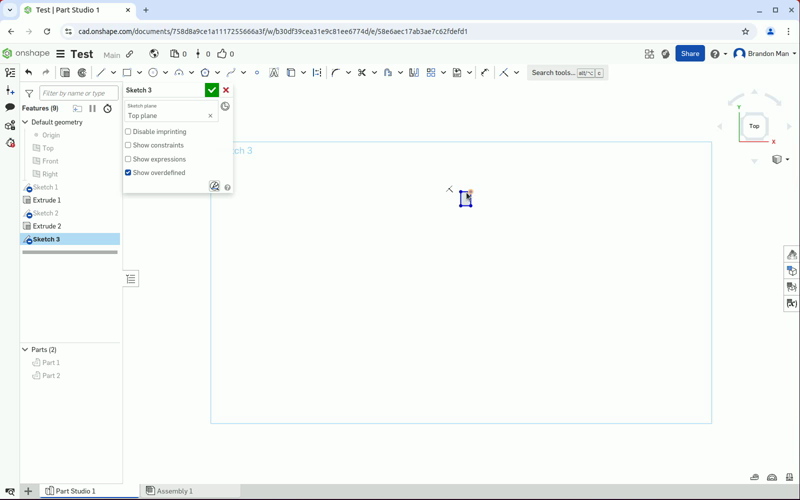
scroll(6)
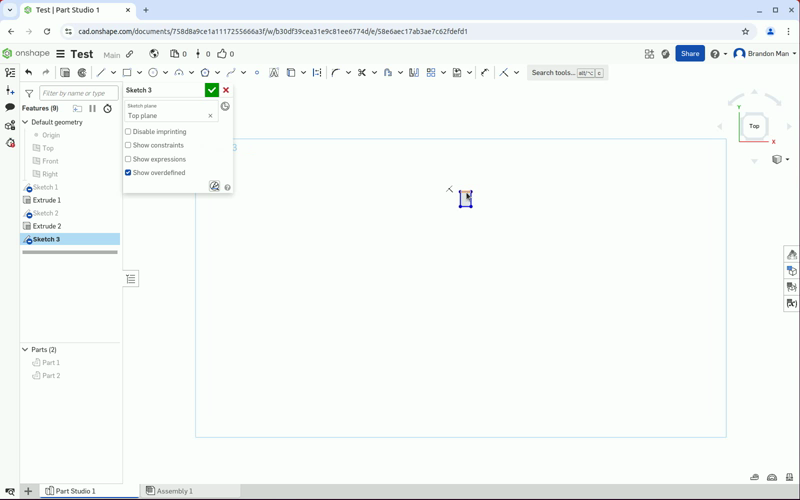
scroll(6)
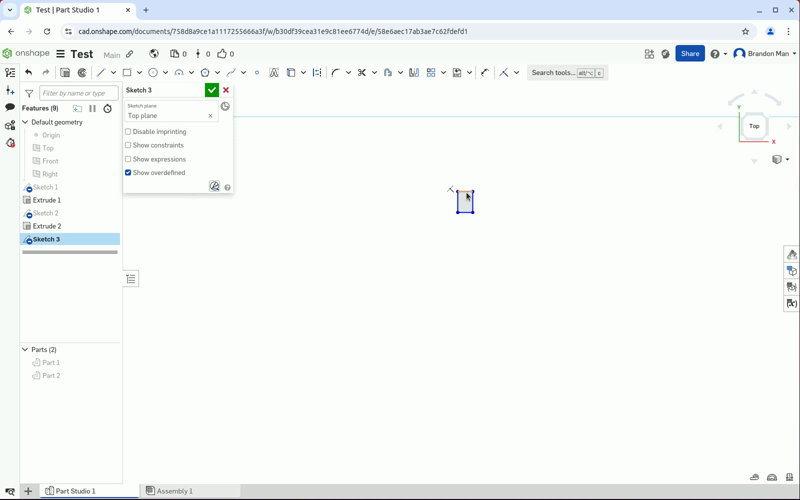
scroll(6)
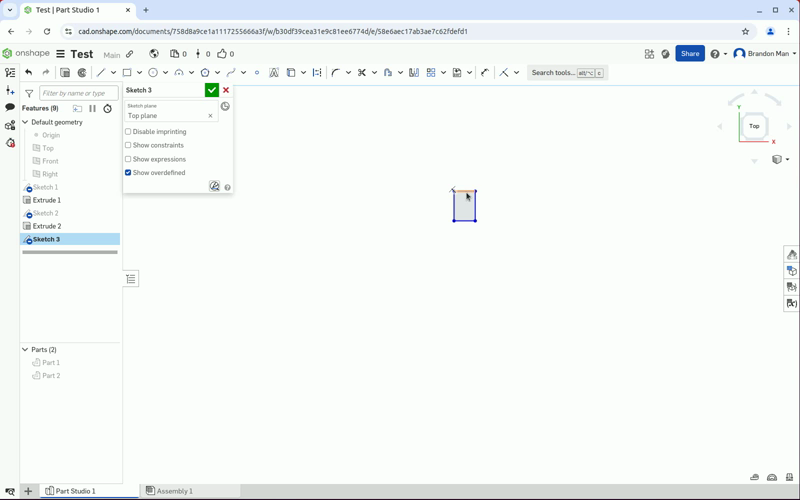
scroll(6)
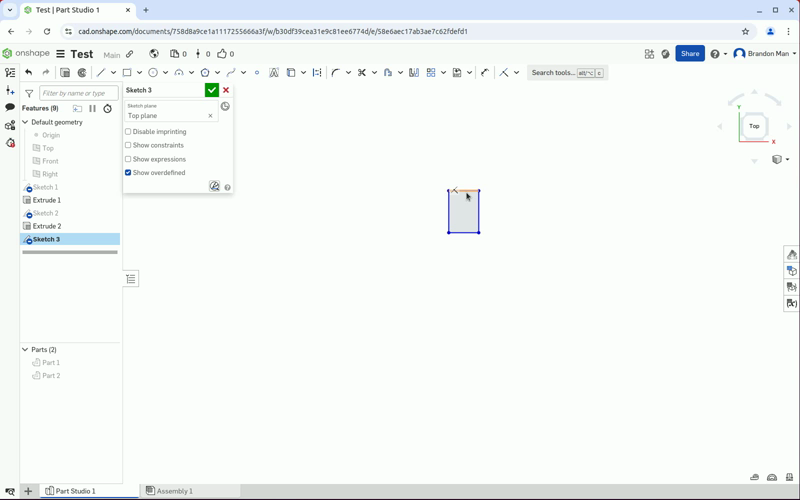
scroll(6)
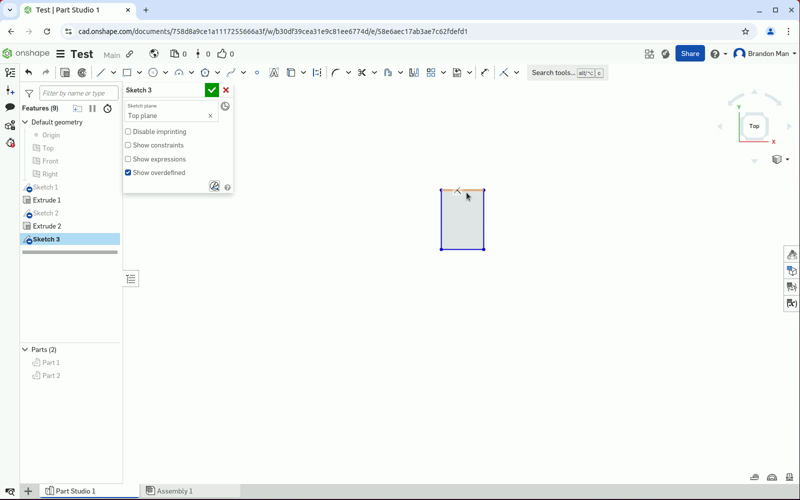
scroll(6)
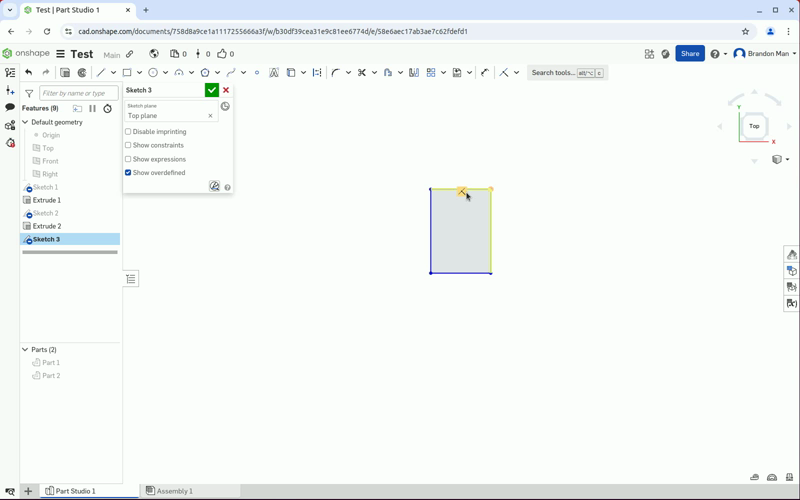
scroll(6)
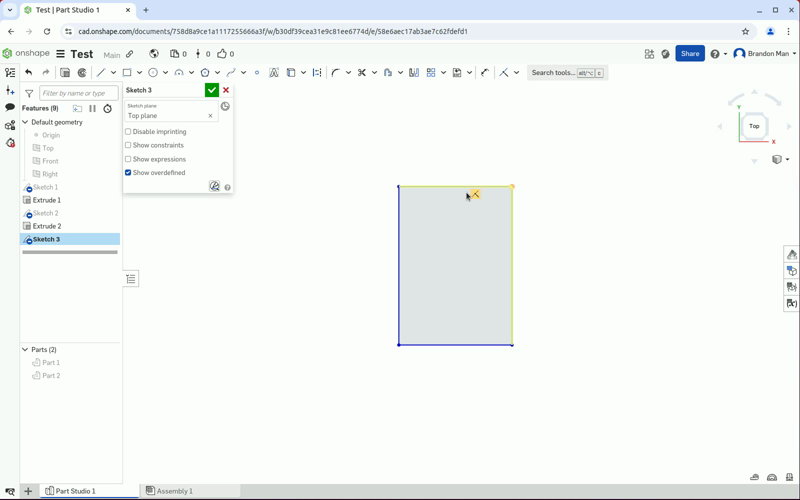
click(466, 192)
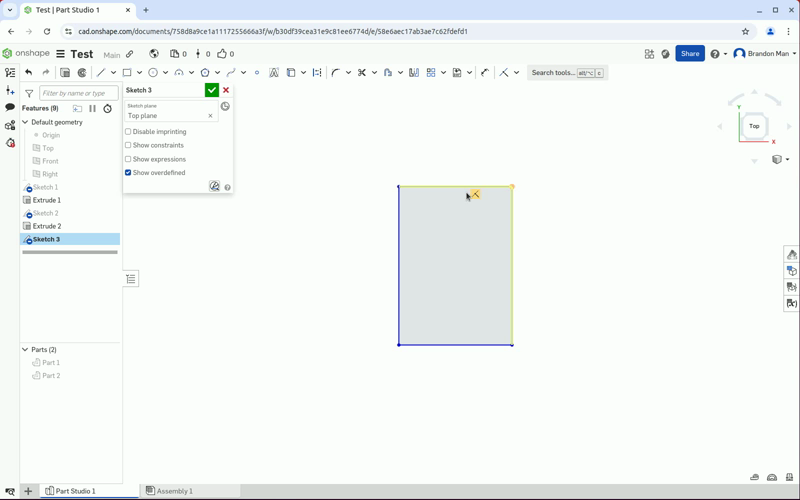
scroll(-6)
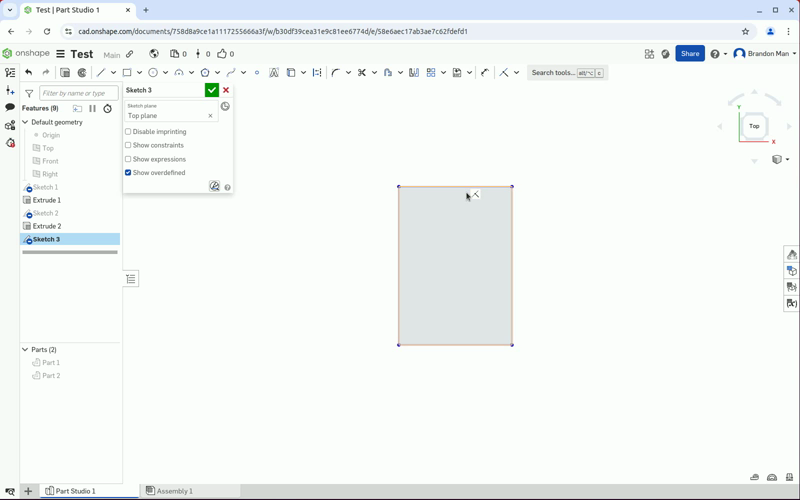
scroll(-6)
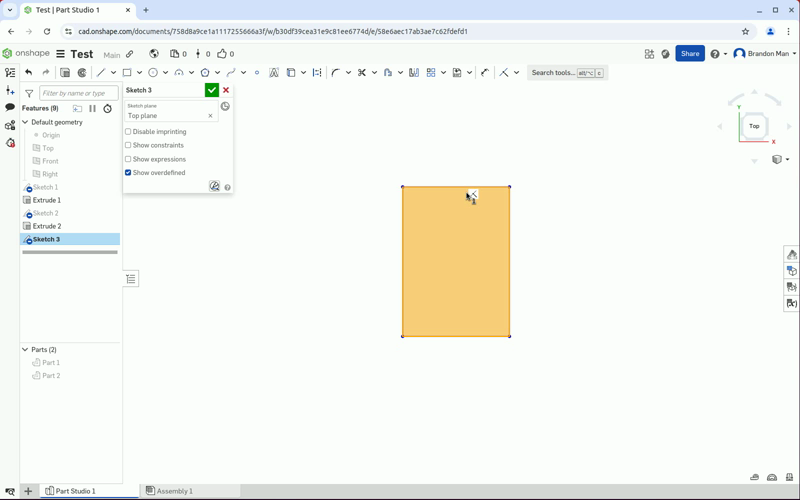
scroll(-6)
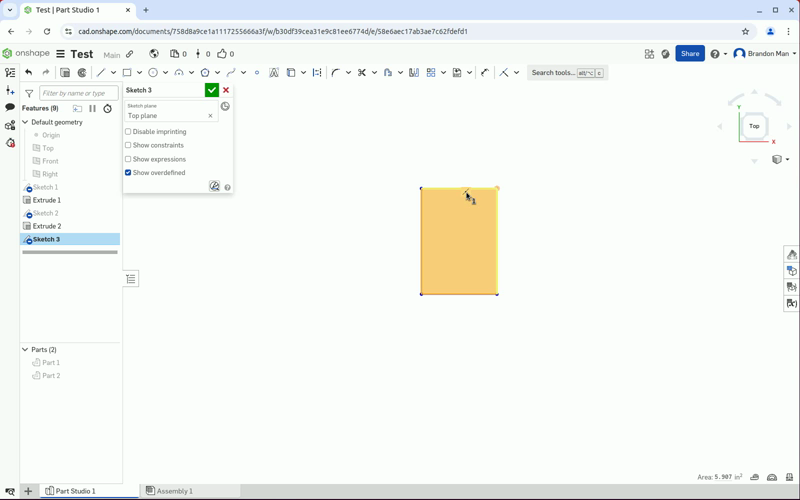
scroll(-6)
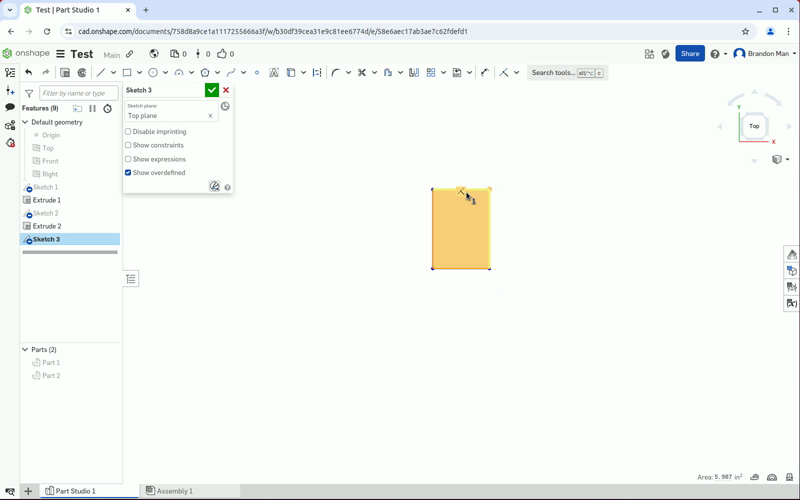
scroll(-6)
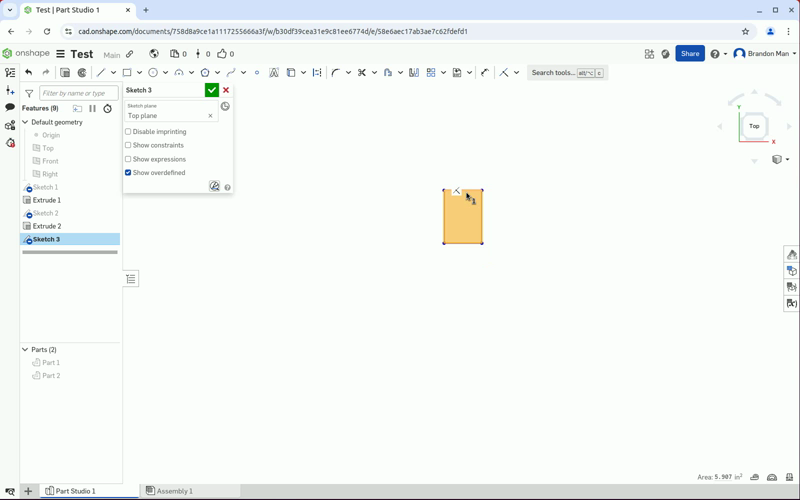
scroll(-6)
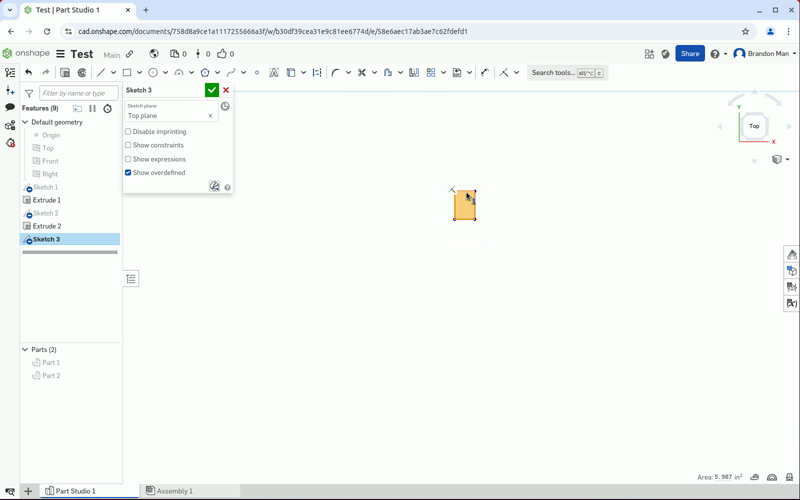
scroll(-6)
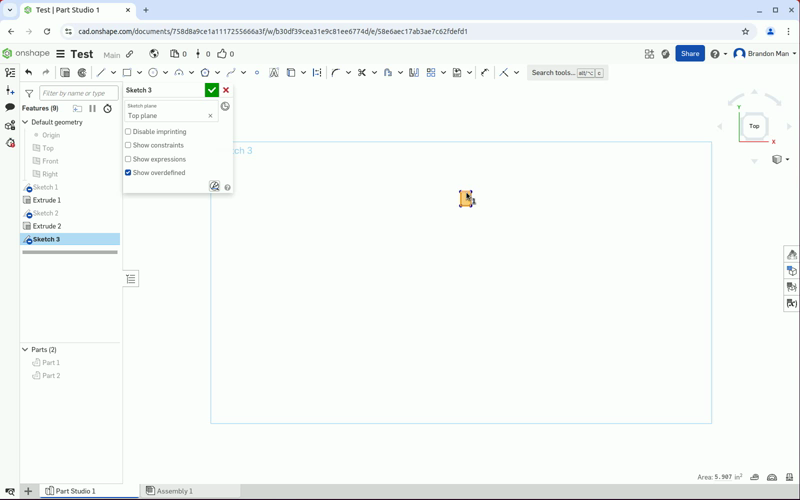
mouse_move(73, 352)
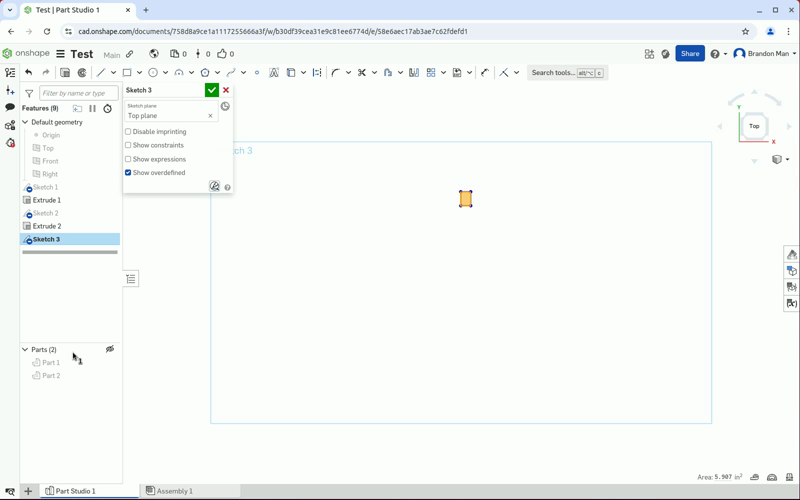
key(shift+y)
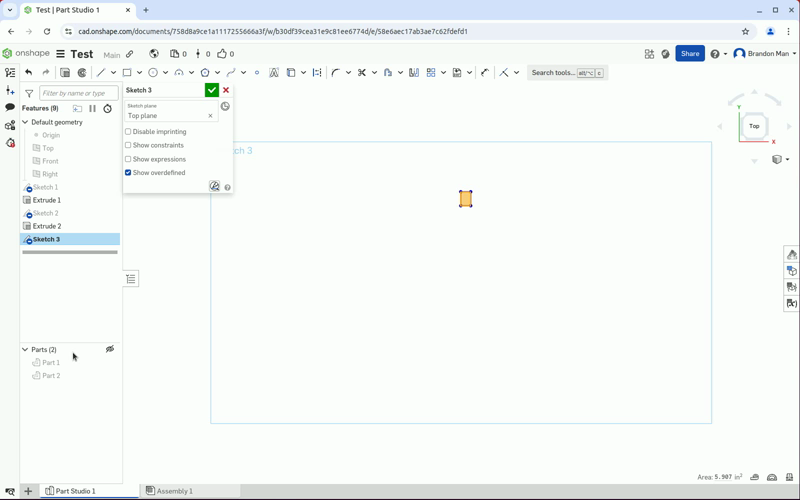
key(shift+e)
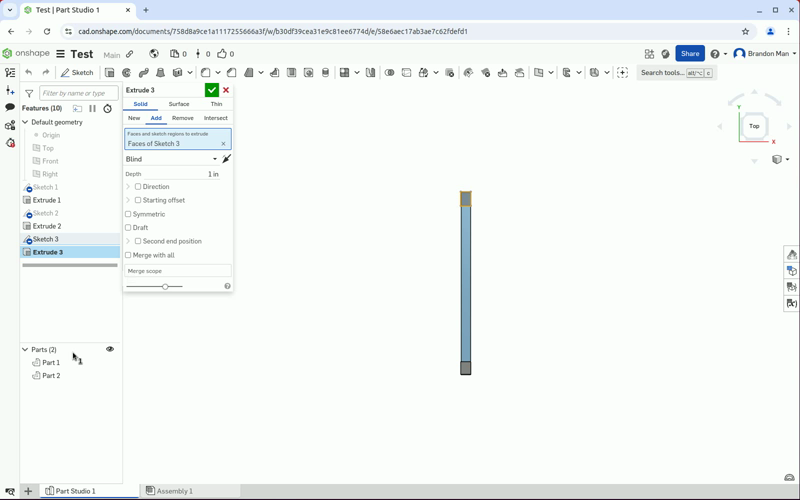
mouse_move(143, 106)
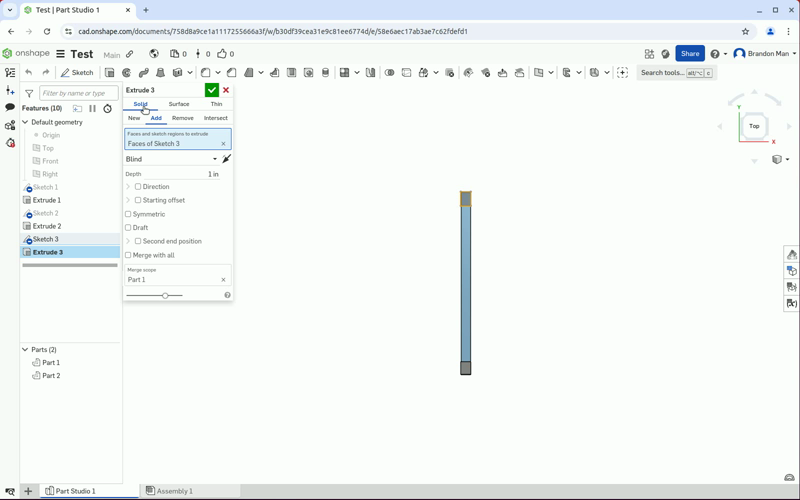
click(143, 106)
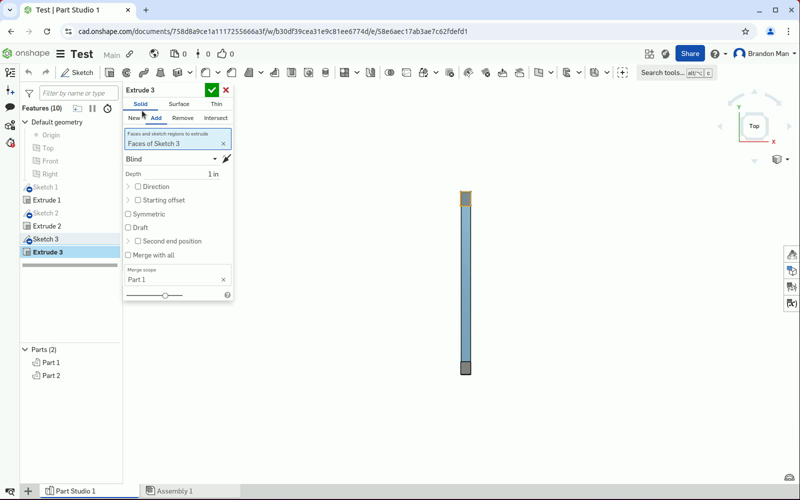
mouse_move(137, 120)
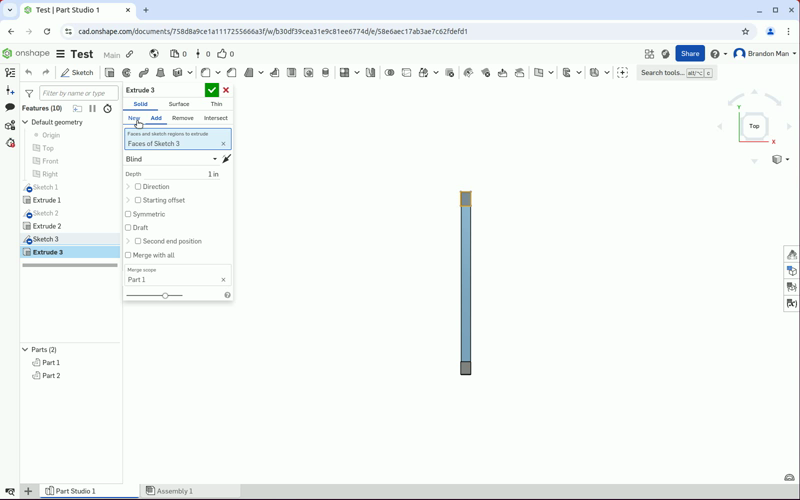
click(137, 120)
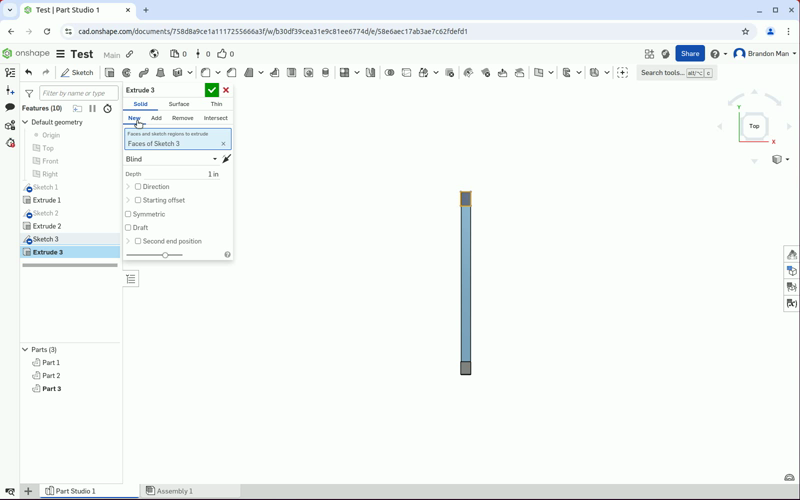
key(tab, 4)
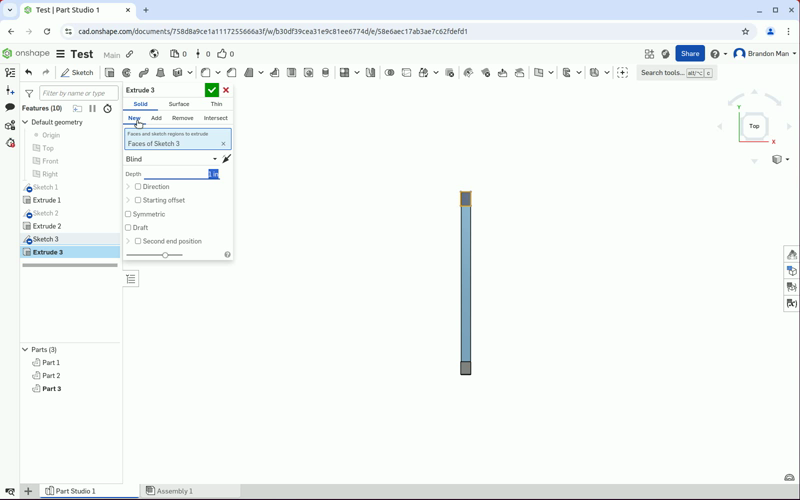
text(23.108)
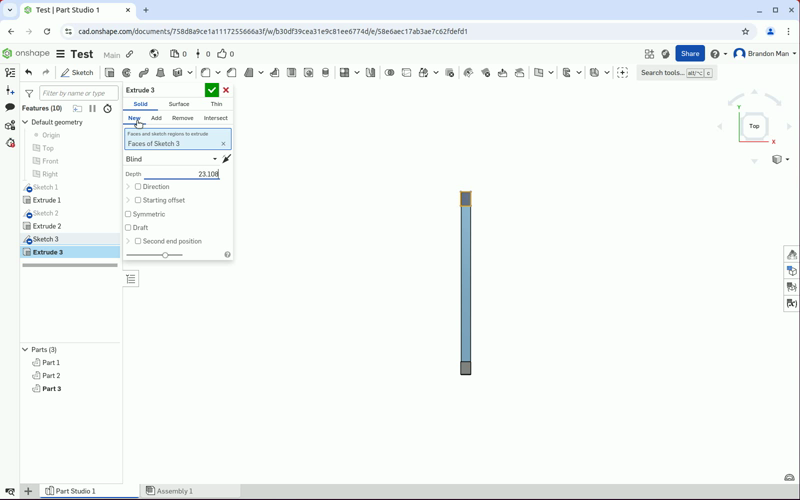
key(enter)
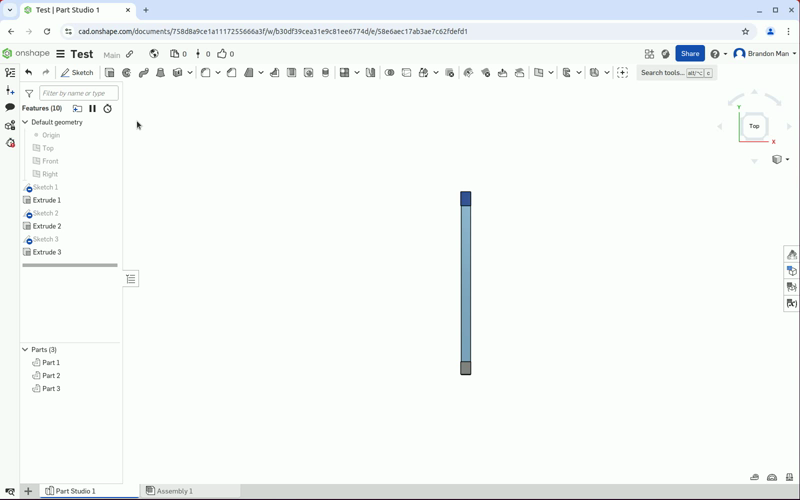
key(shift+h)
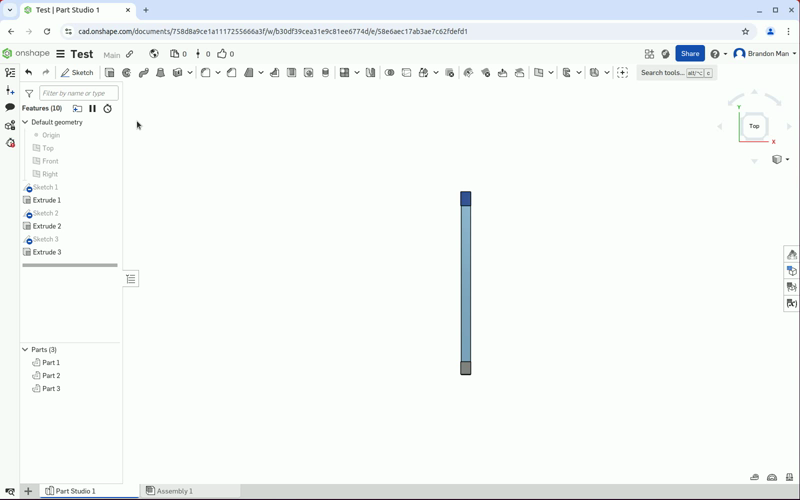
key(shift+h)
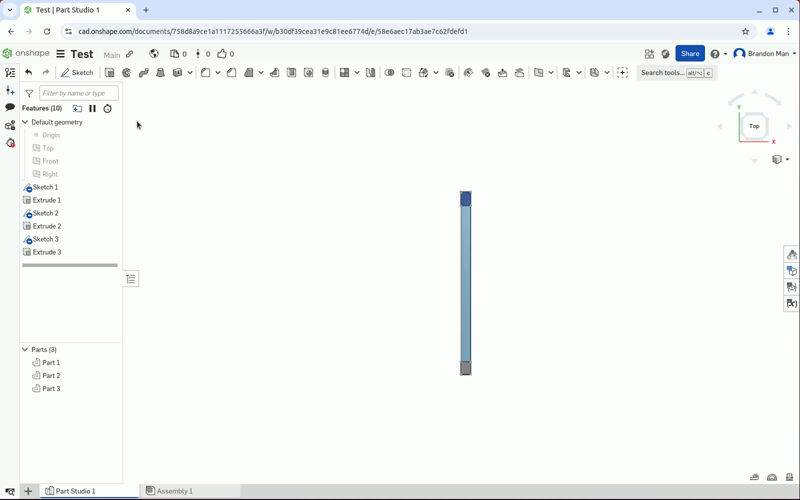
key(shift+7)
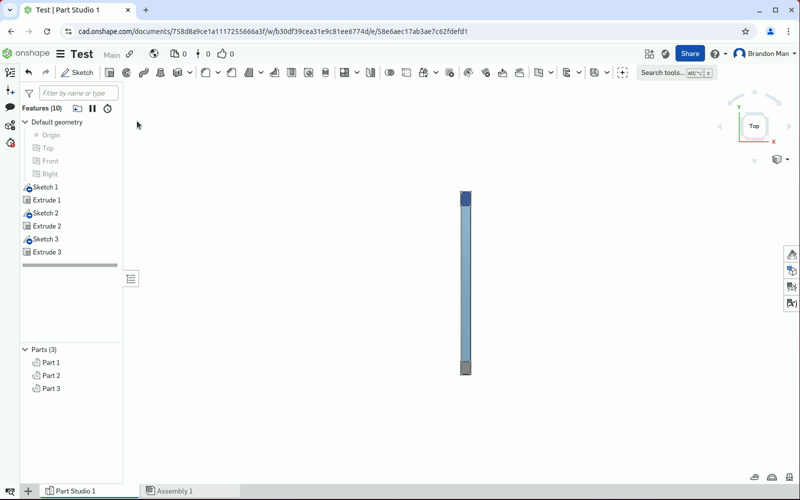
key(up, 3)
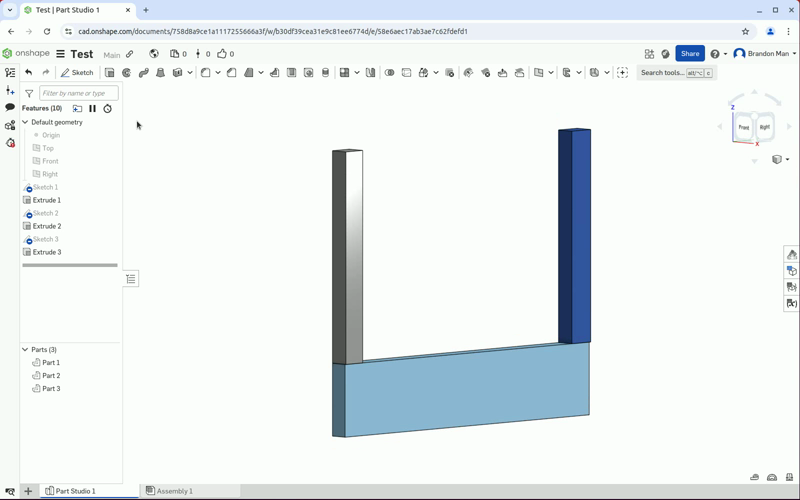
key(left, 3)
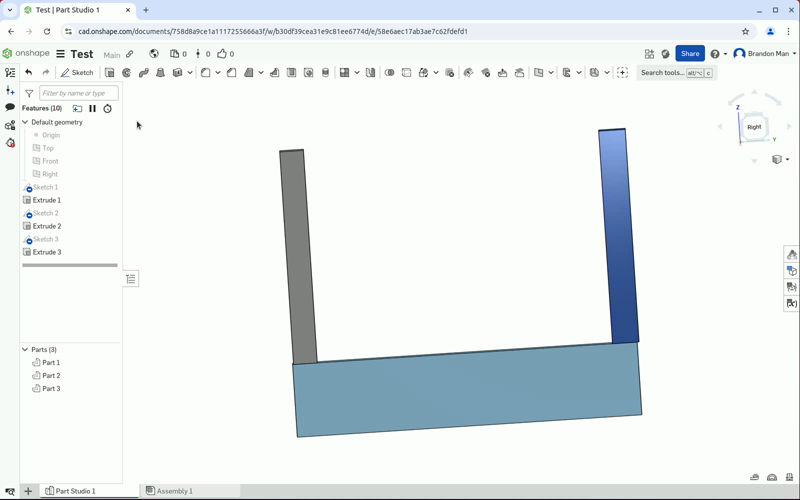
key(right, 3)
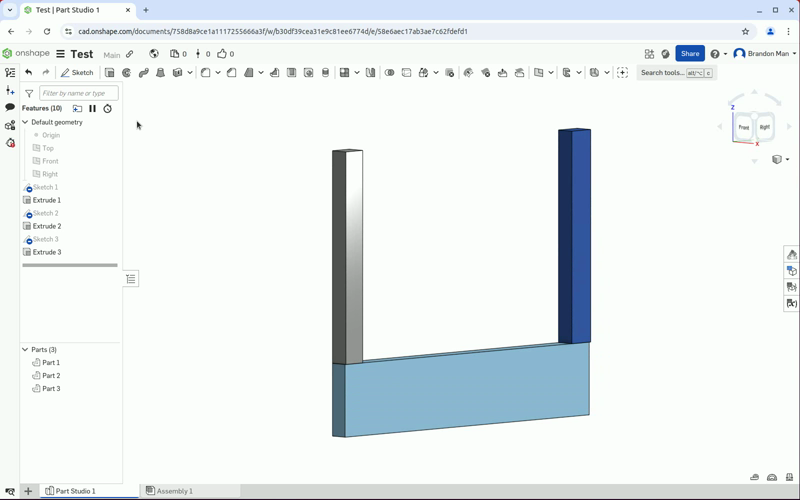
key(down, 3)
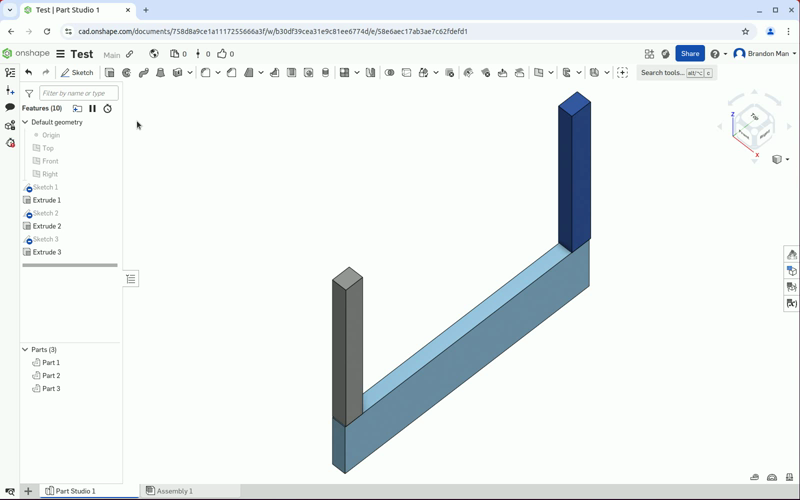
mouse_move(73, 189)
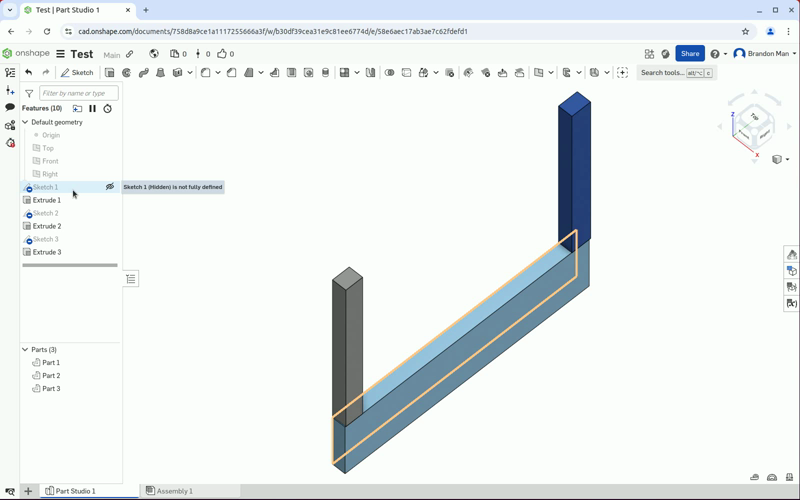
click(73, 189)